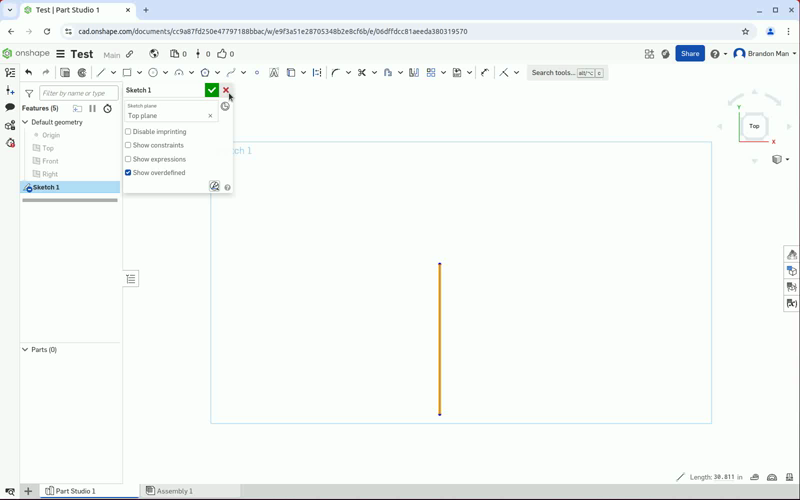
key(shift+h)
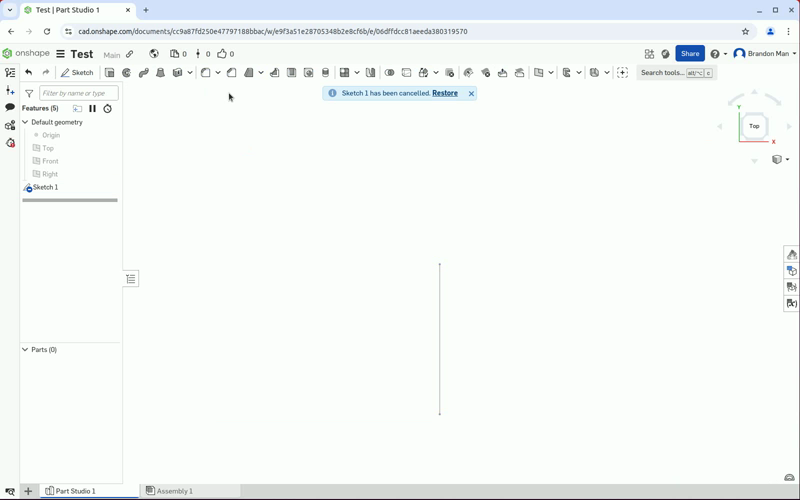
key(shift+s)
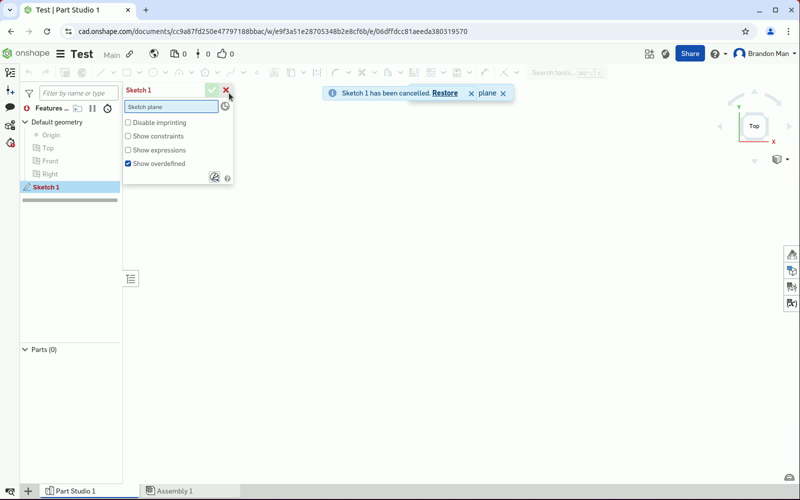
mouse_move(73, 150)
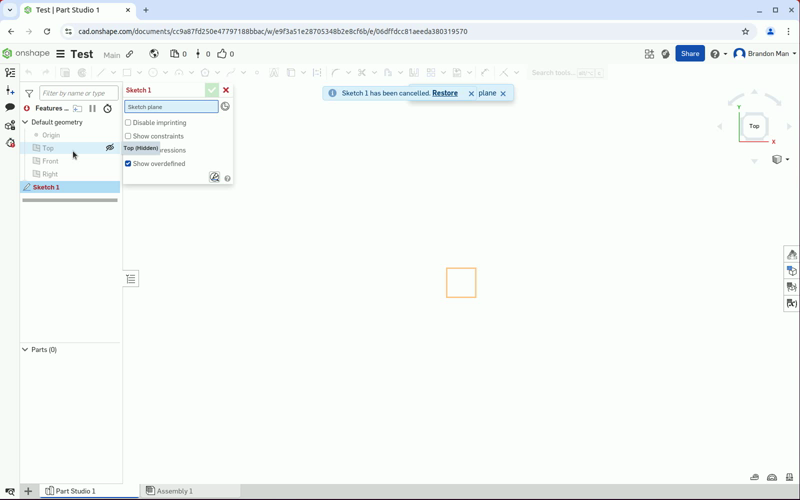
click(73, 150)
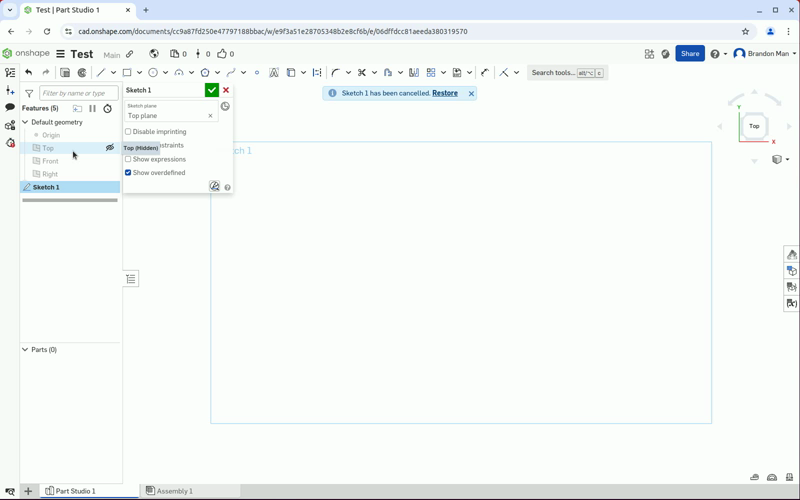
mouse_move(73, 352)
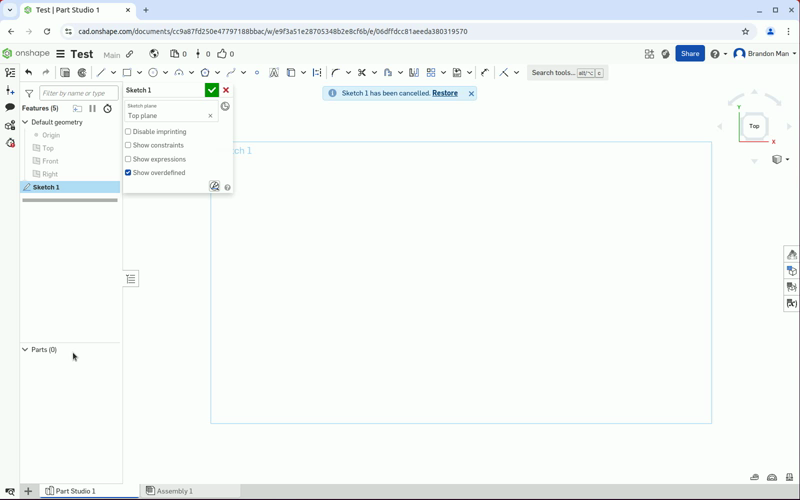
key(y)
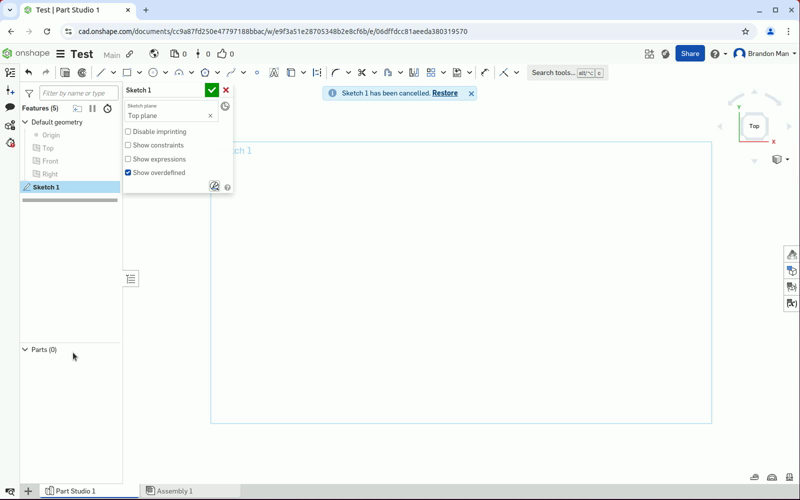
key(l)
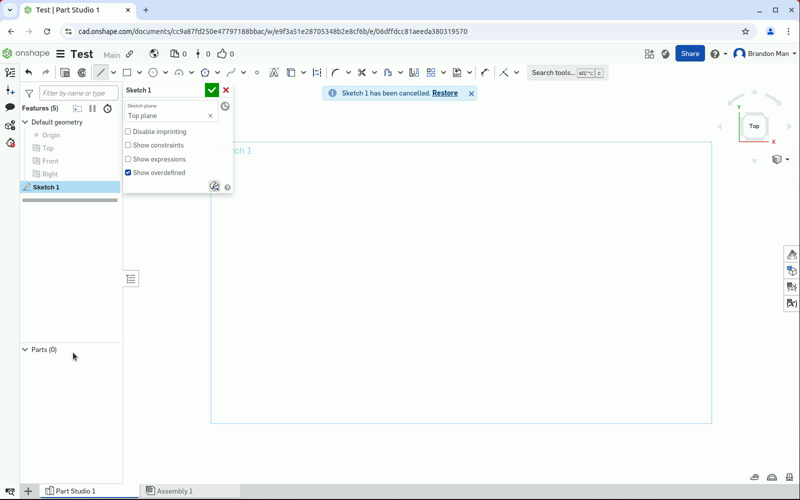
key_down(shift)
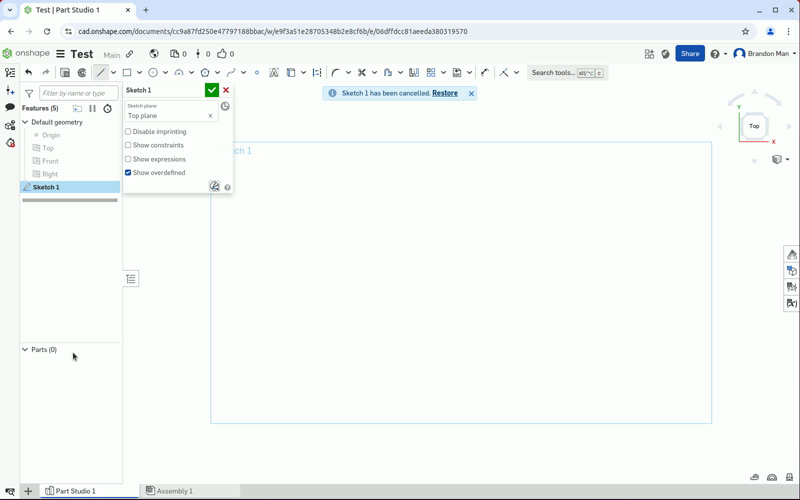
mouse_move(348, 357)
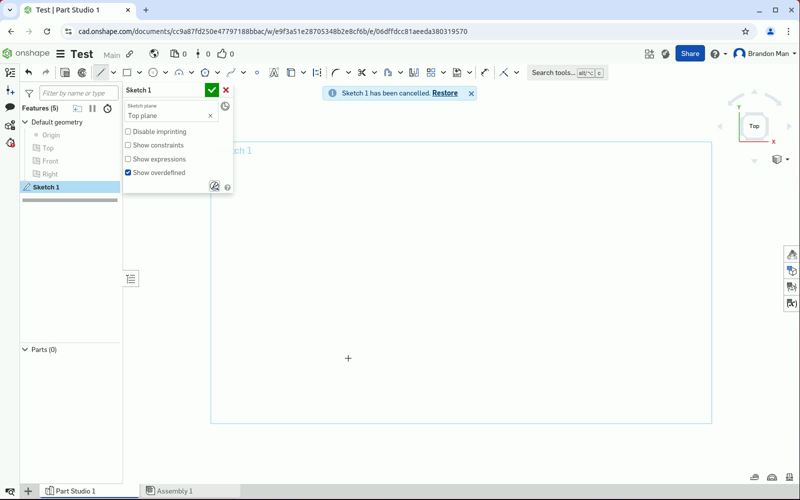
click(348, 357)
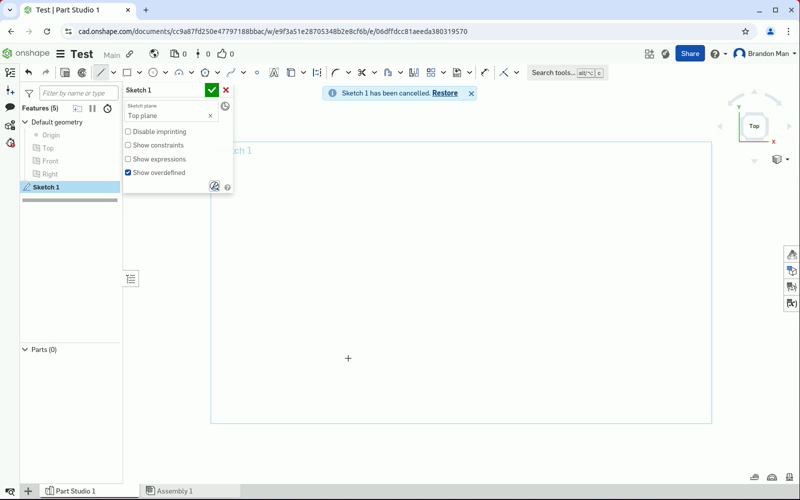
key_up(shift)
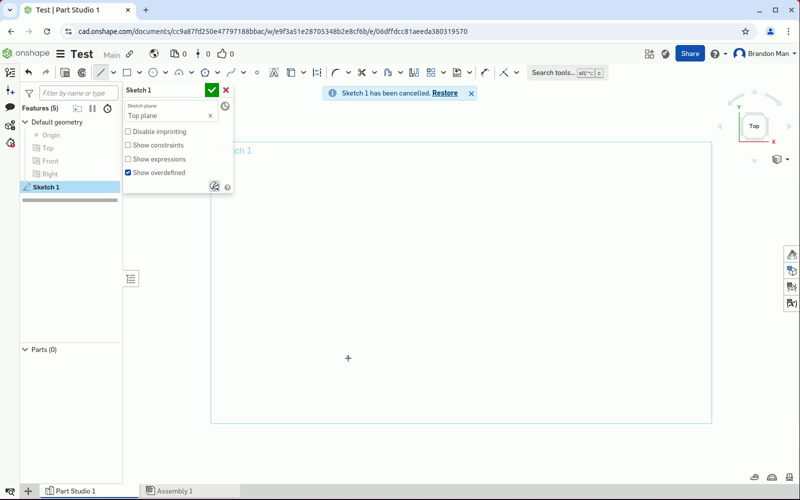
key_down(shift)
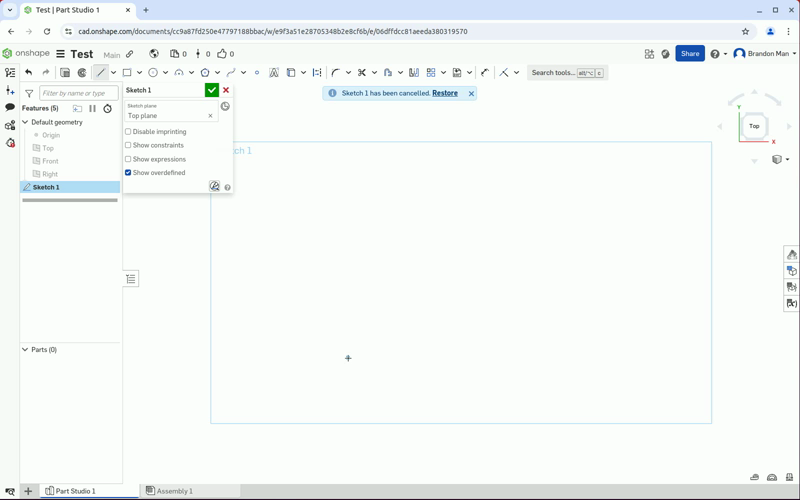
mouse_move(572, 357)
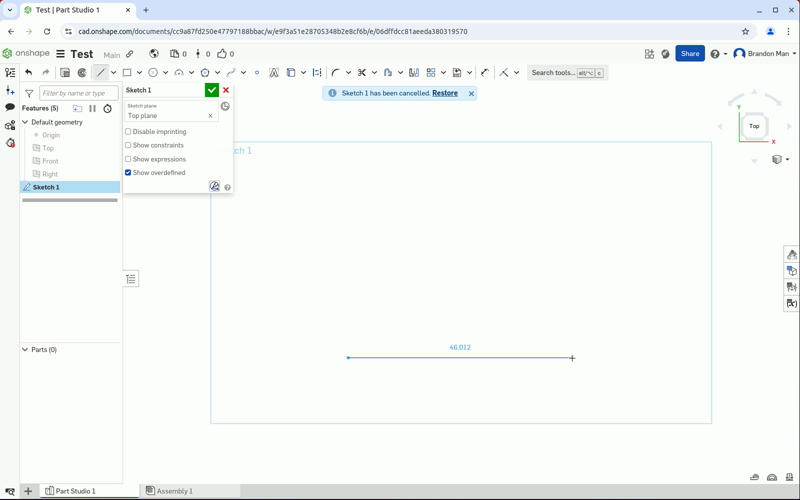
click(572, 357)
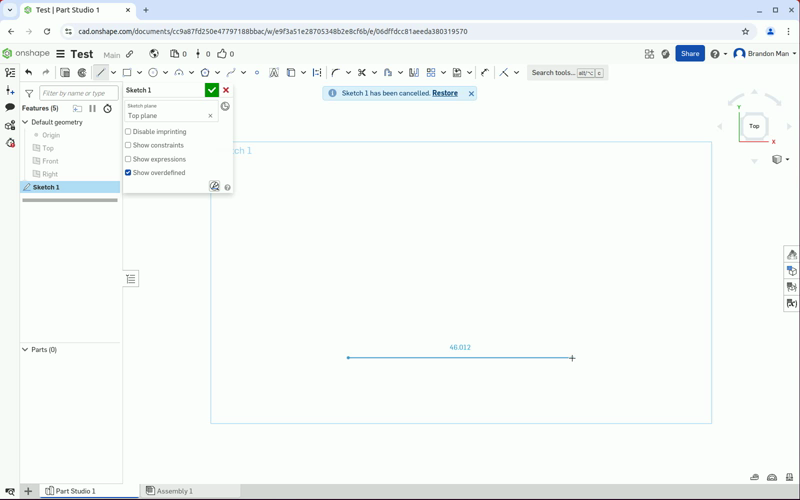
key_up(shift)
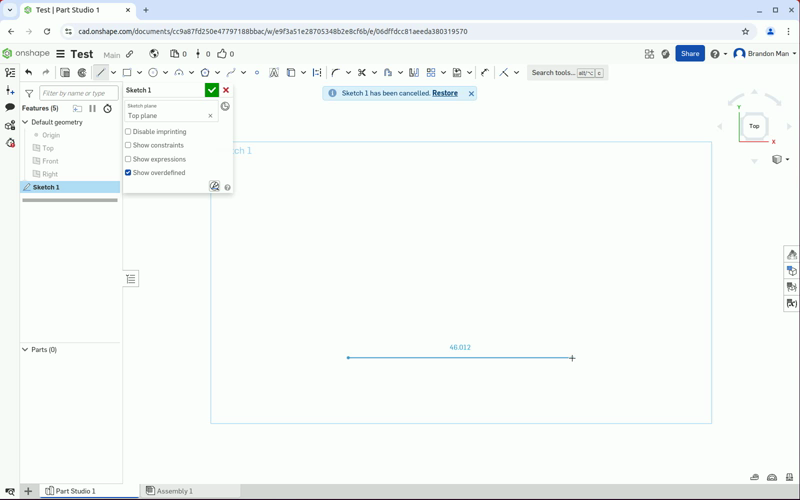
key_down(shift)
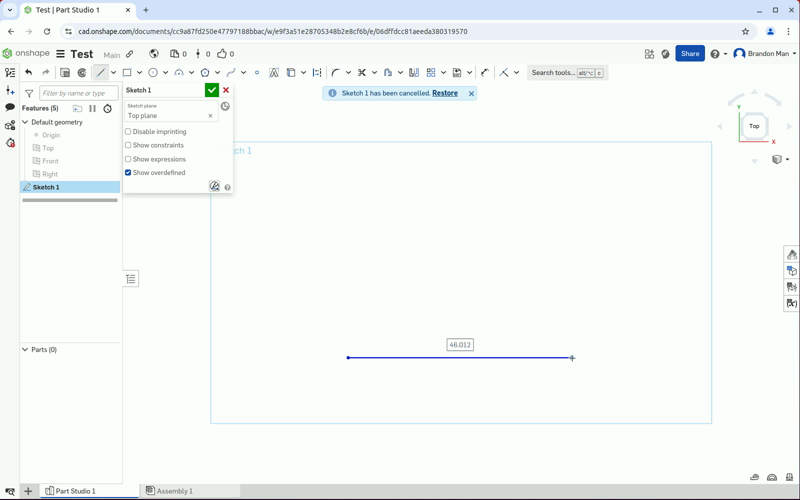
mouse_move(572, 209)
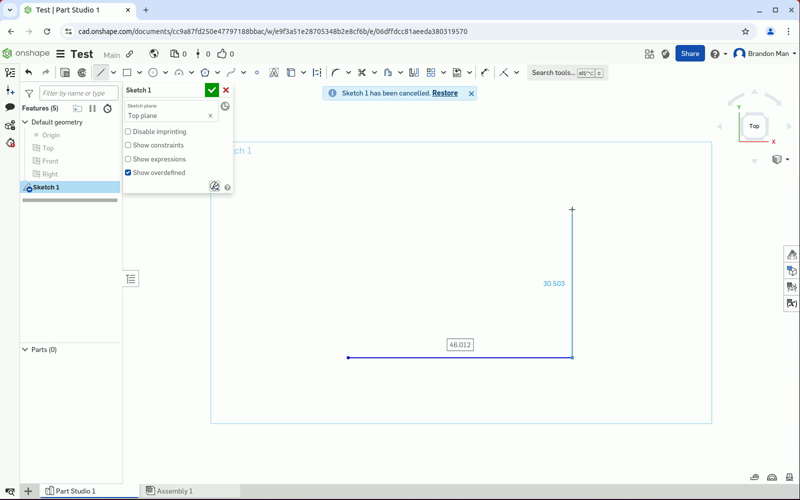
click(572, 209)
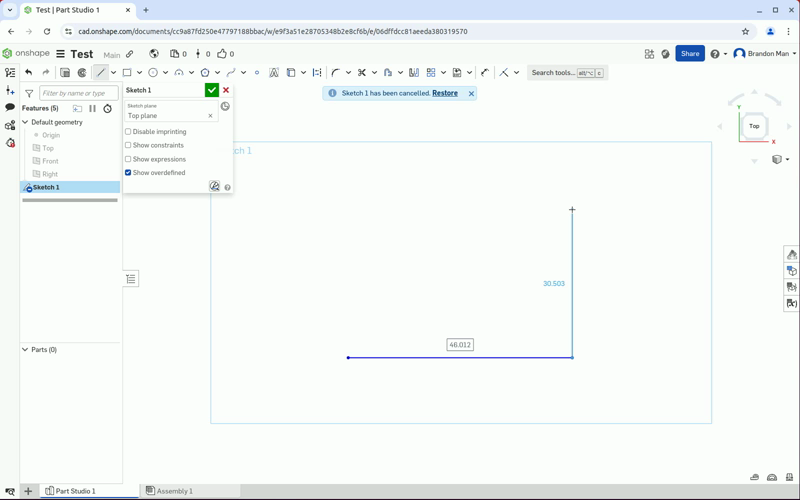
key_up(shift)
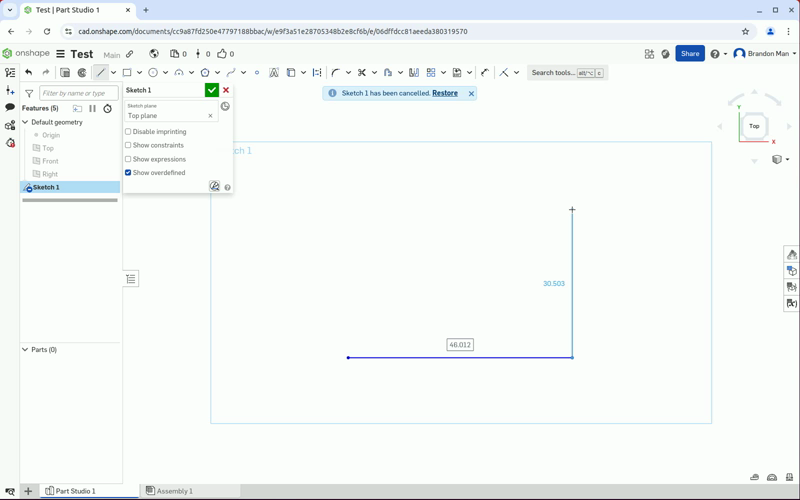
key_down(shift)
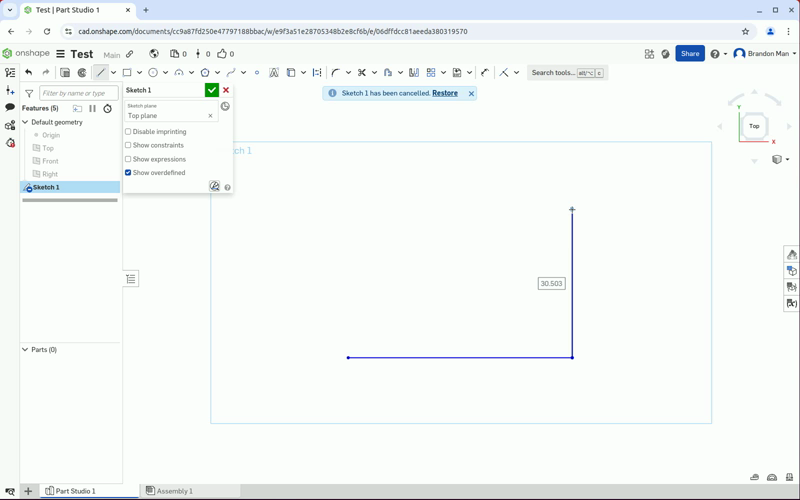
mouse_move(348, 209)
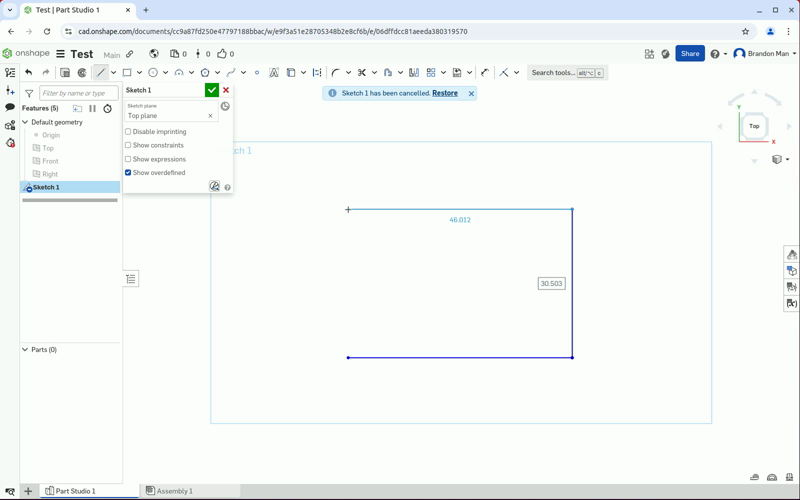
click(348, 209)
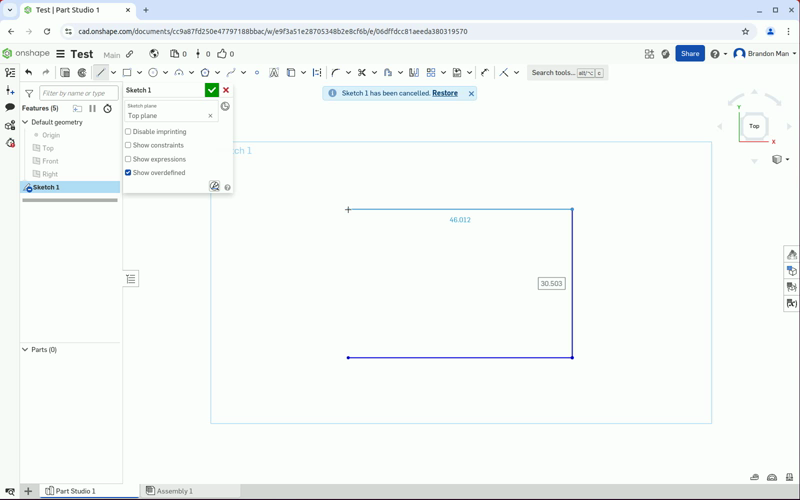
key_up(shift)
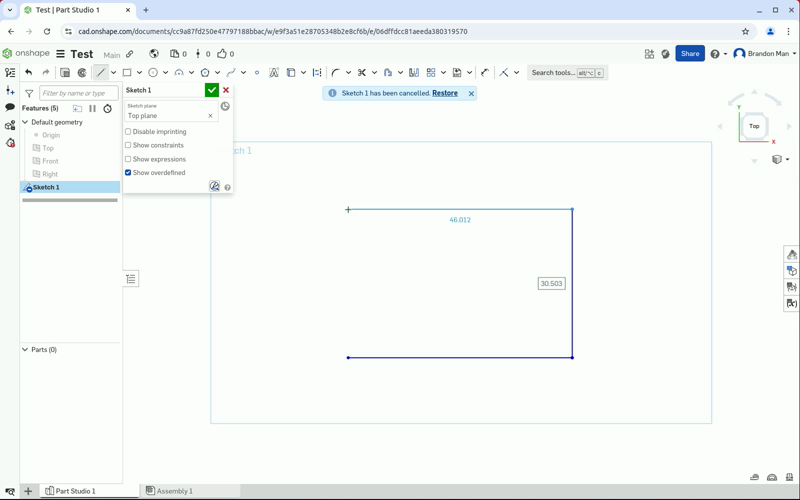
key_down(shift)
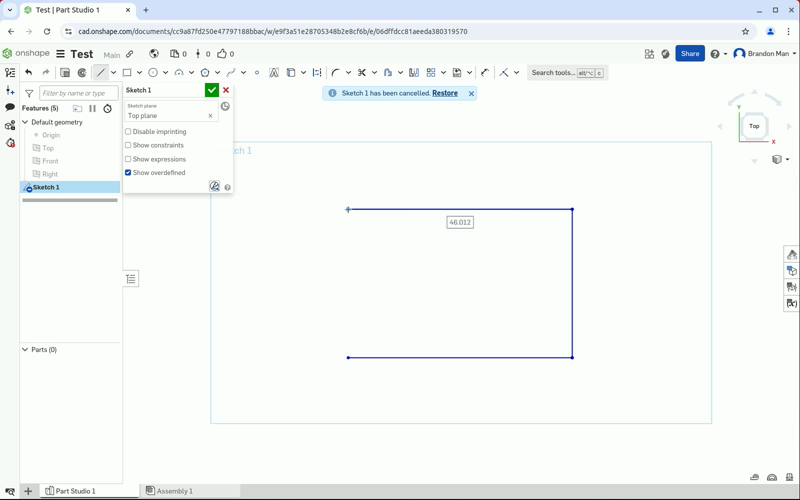
mouse_move(348, 357)
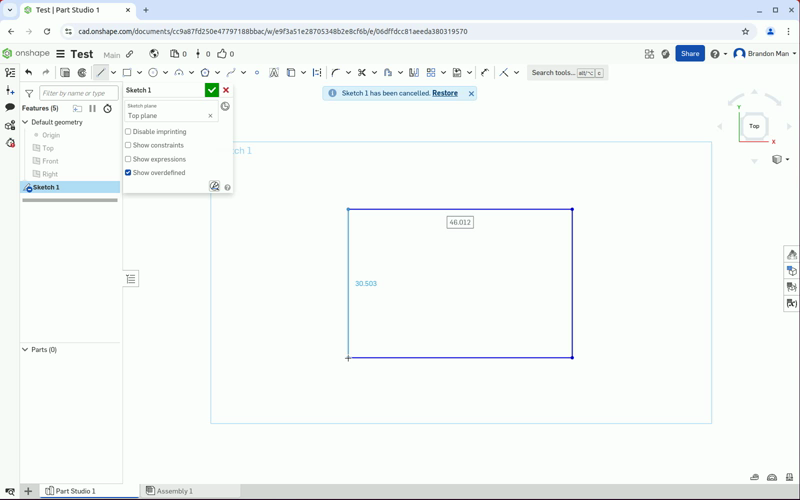
key_up(shift)
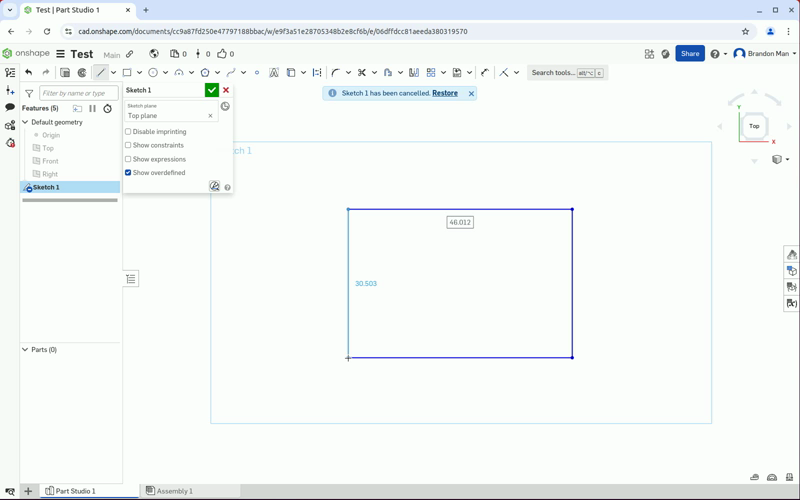
click(348, 357)
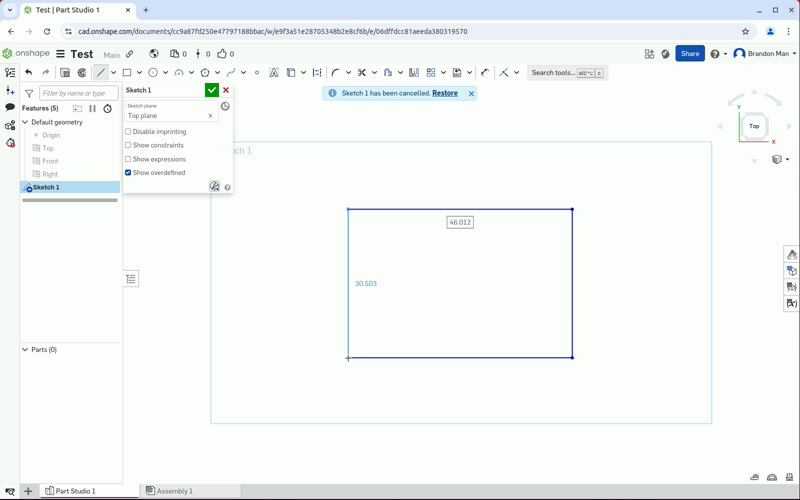
key(esc)
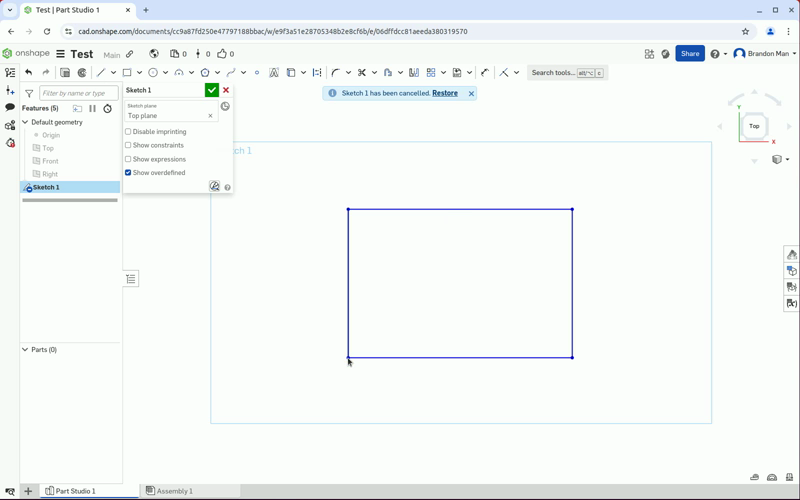
mouse_move(386, 292)
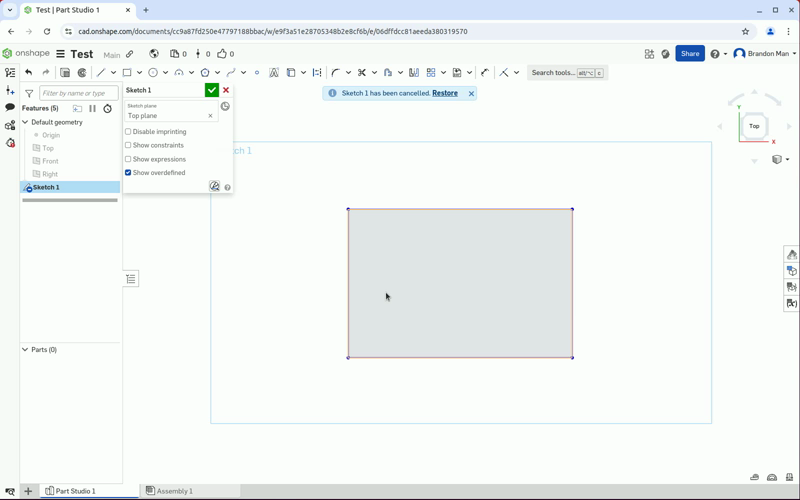
click(386, 292)
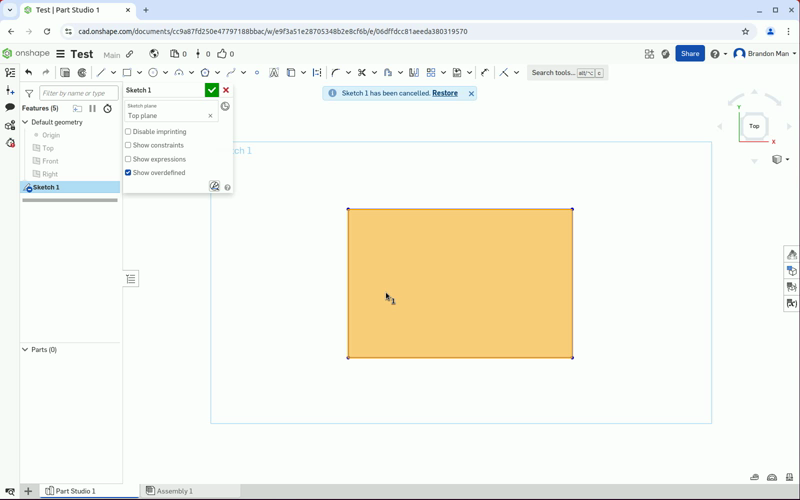
mouse_move(73, 352)
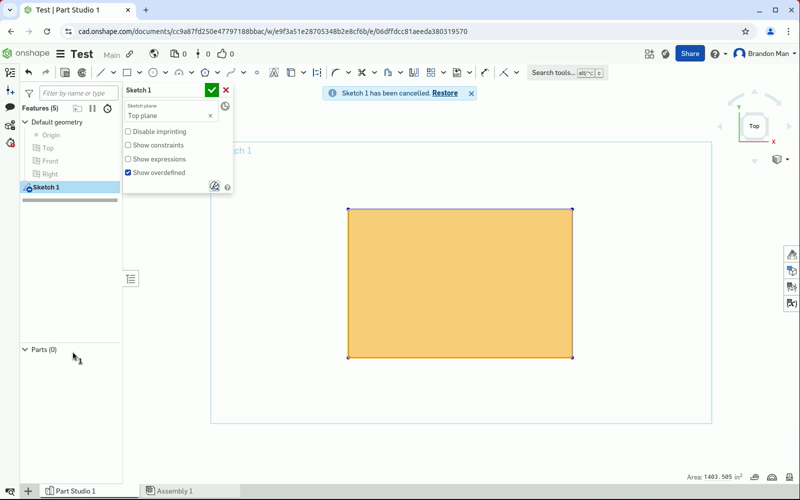
key(shift+y)
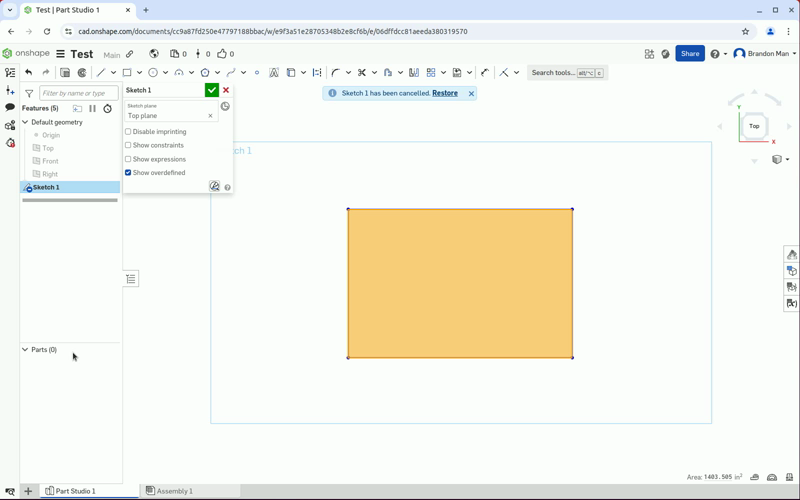
key(shift+e)
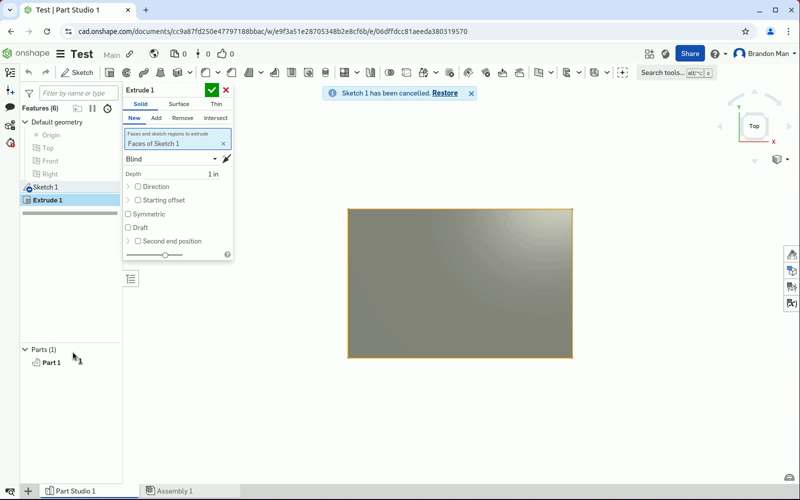
mouse_move(143, 106)
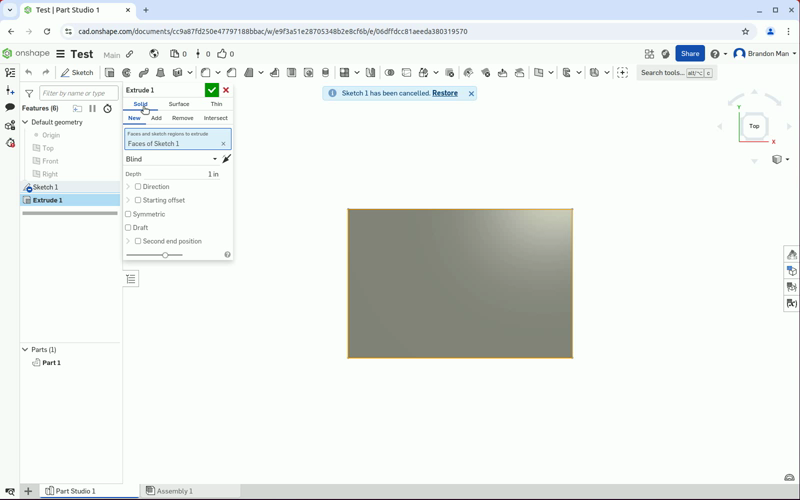
click(143, 106)
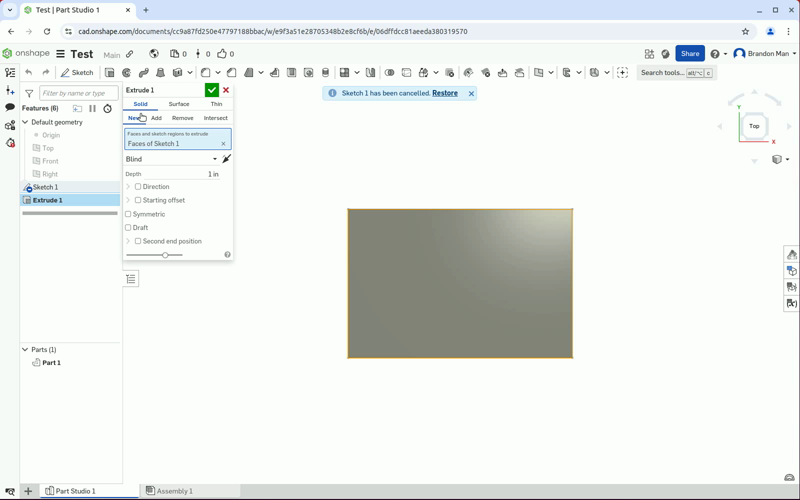
mouse_move(137, 120)
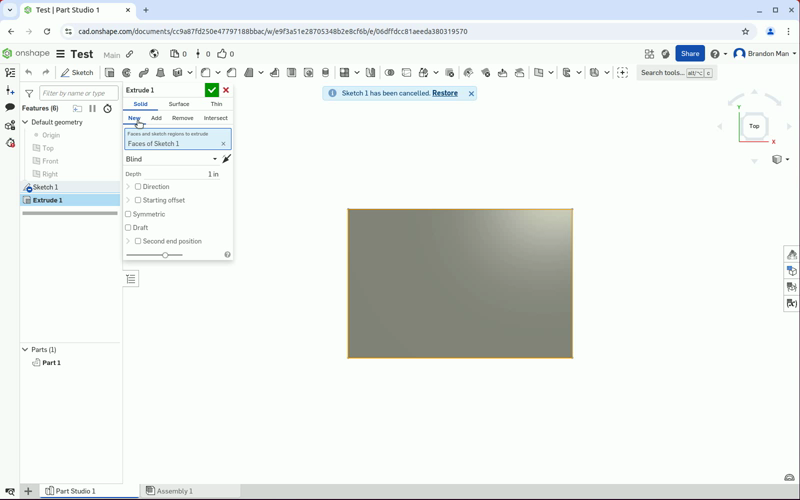
click(137, 120)
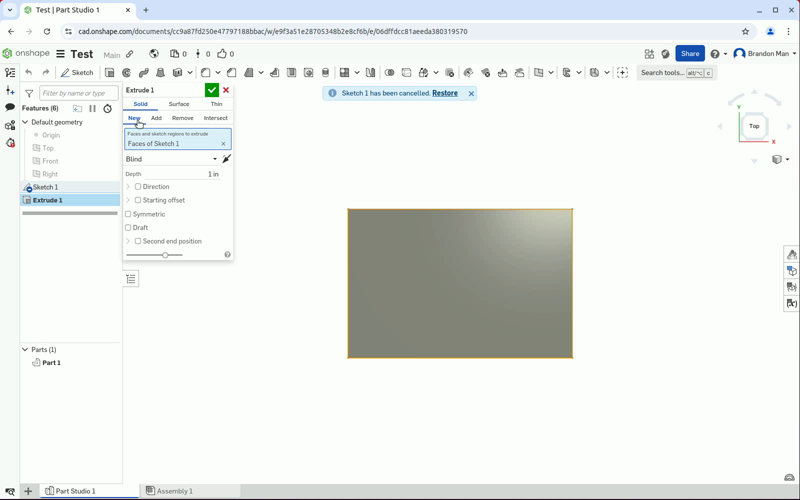
key(tab, 4)
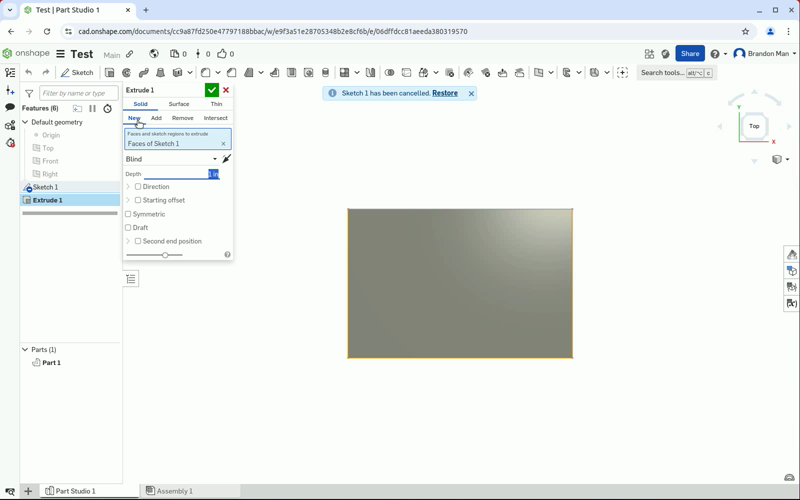
text(23.108)
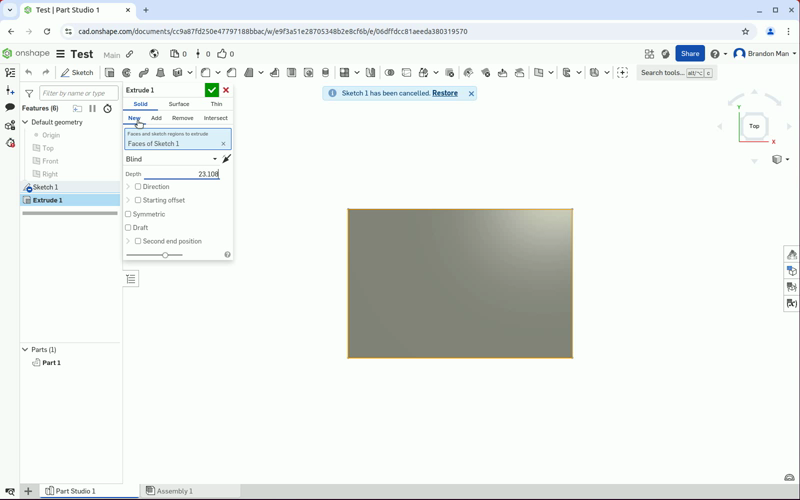
key(tab, 3)
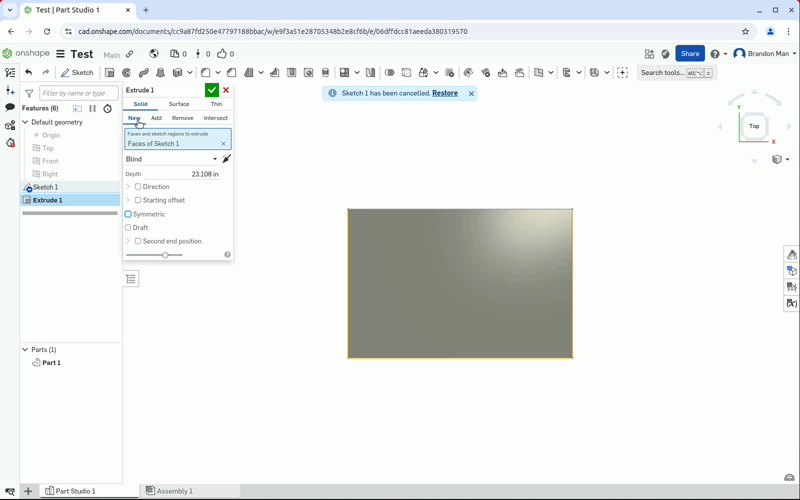
key(space)
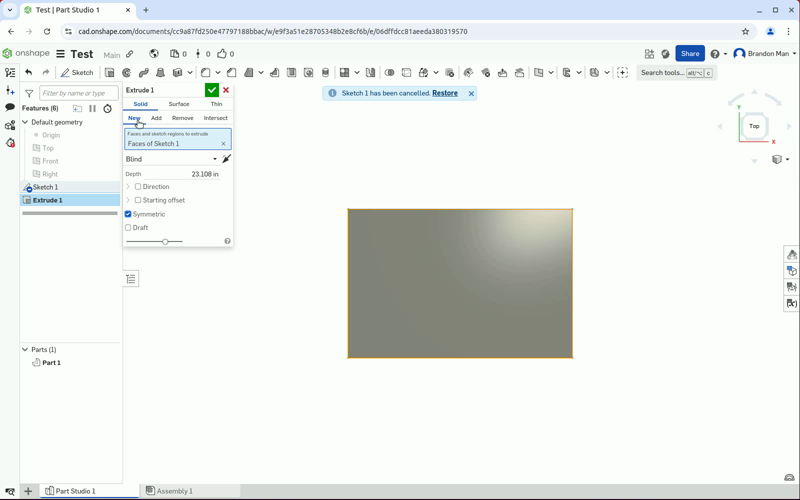
key(enter)
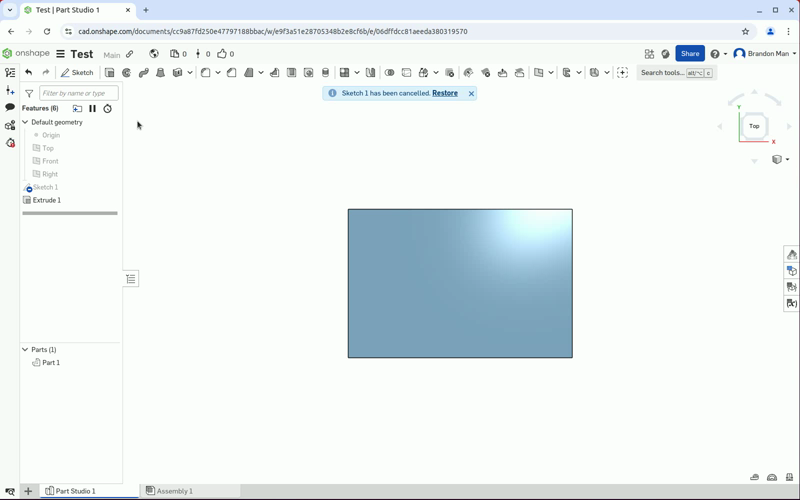
key(shift+h)
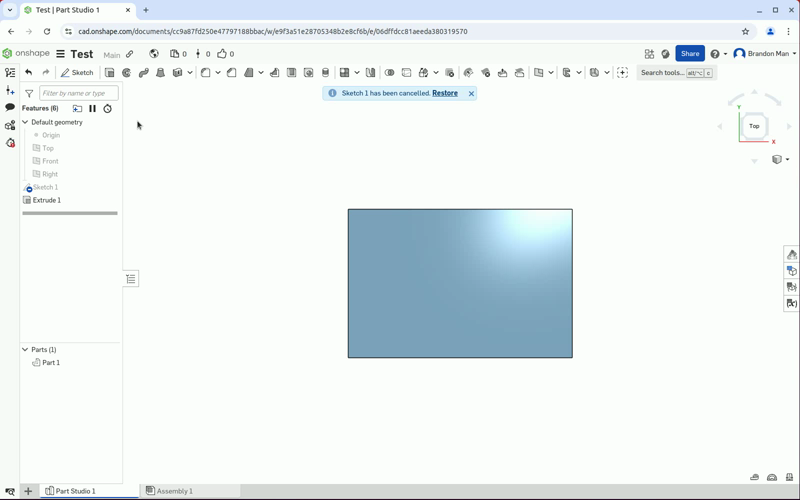
key(shift+h)
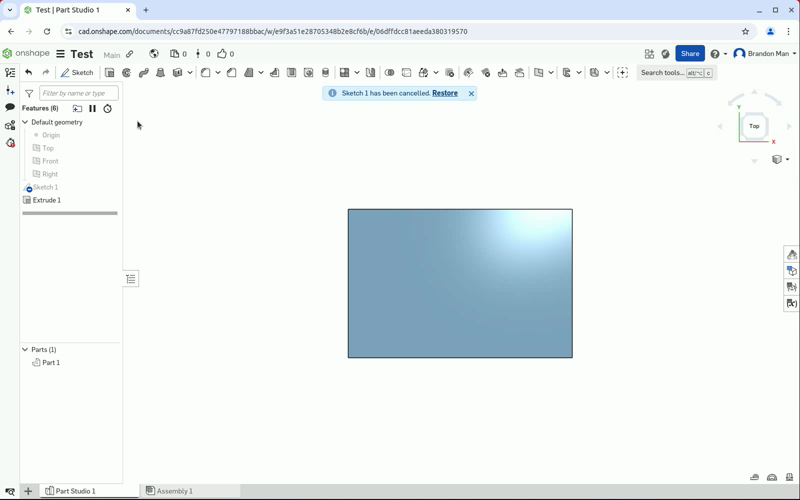
mouse_move(73, 189)
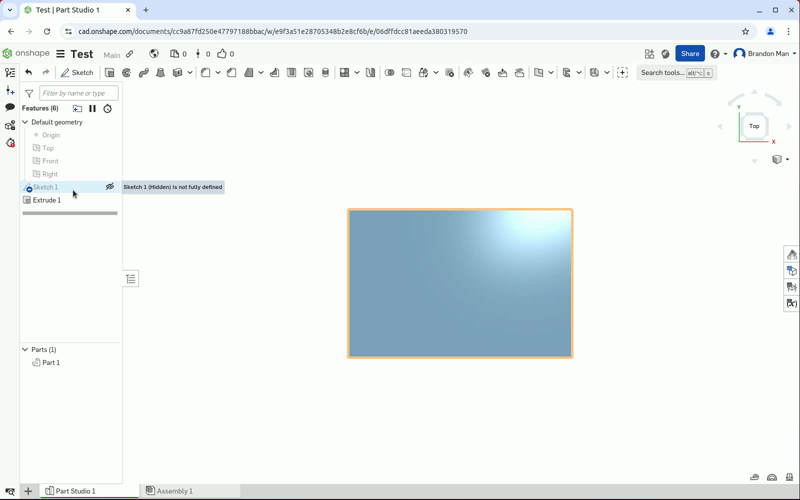
click(73, 189)
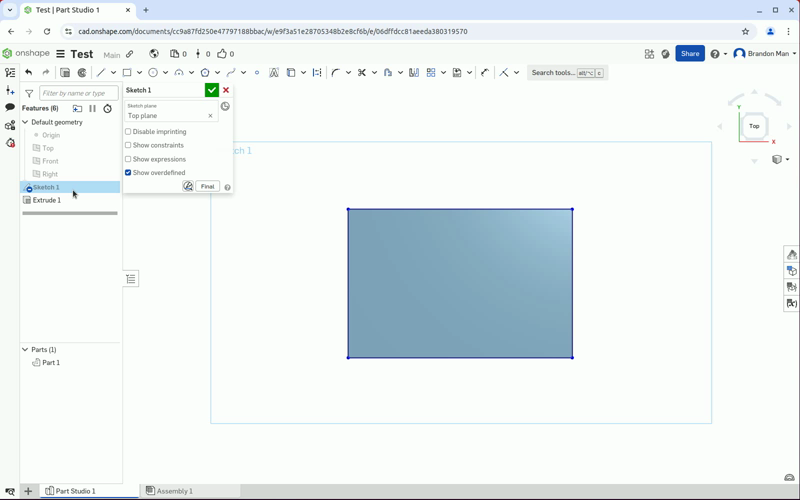
mouse_move(229, 92)
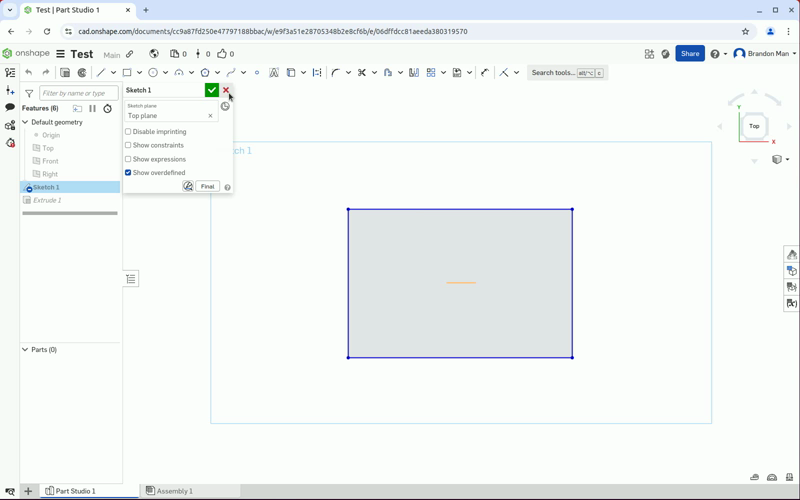
click(229, 92)
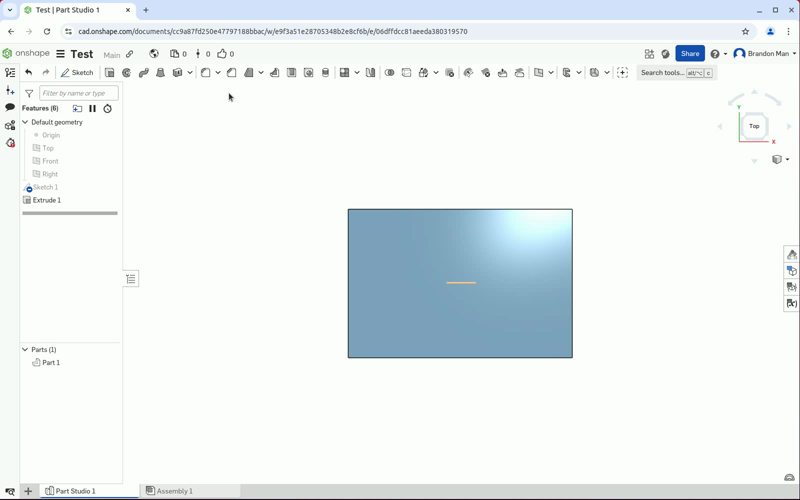
mouse_move(541, 75)
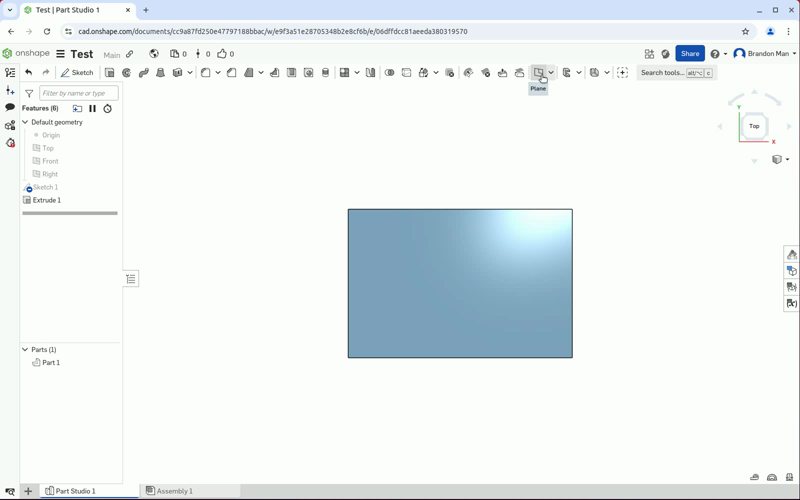
click(541, 75)
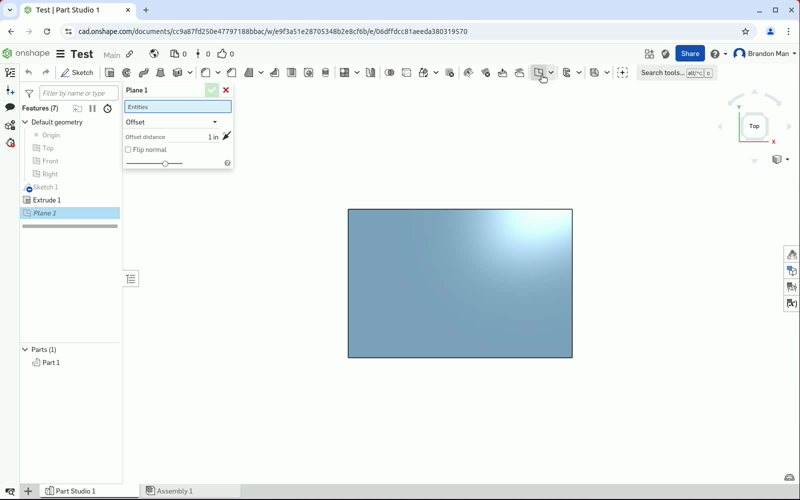
mouse_move(73, 150)
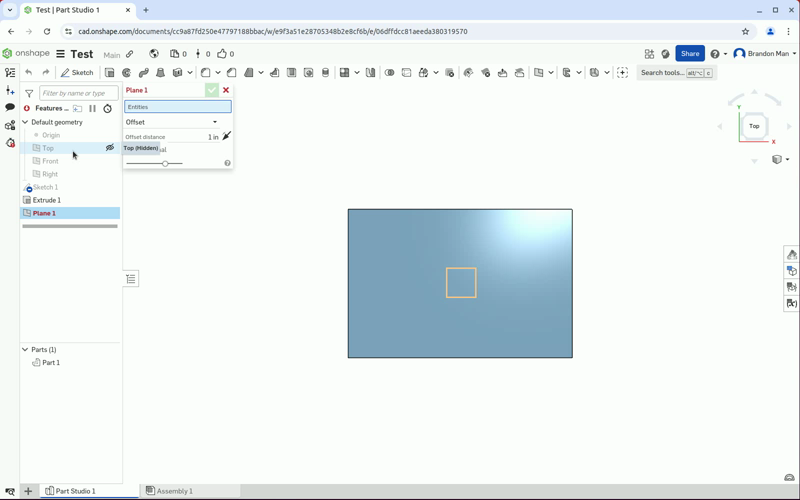
click(73, 150)
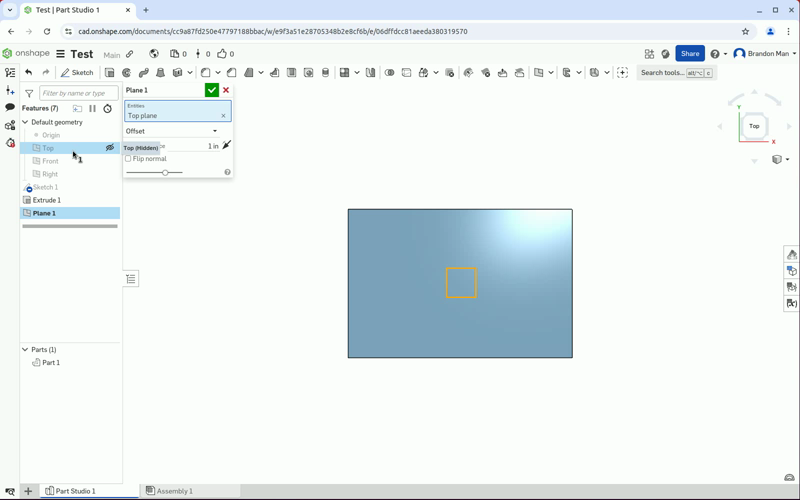
key(tab, 2)
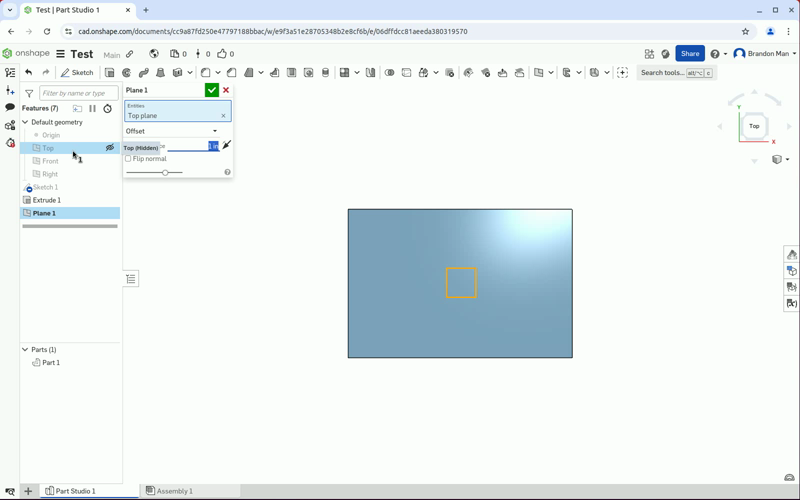
text(11.554)
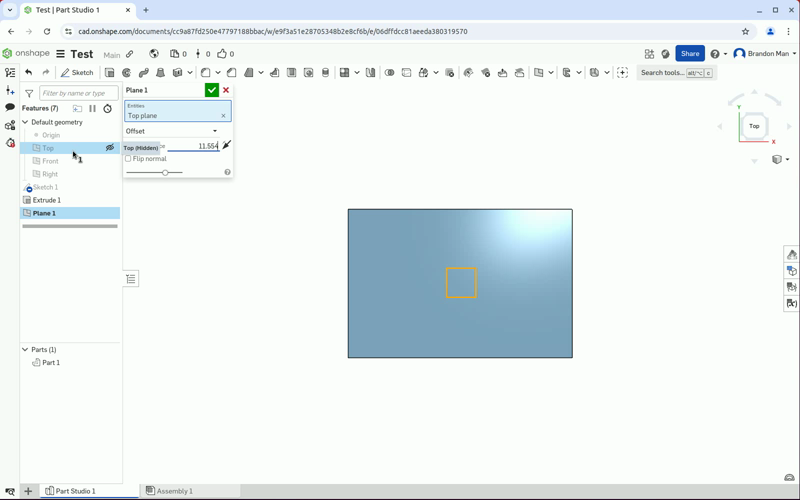
key(enter, 2)
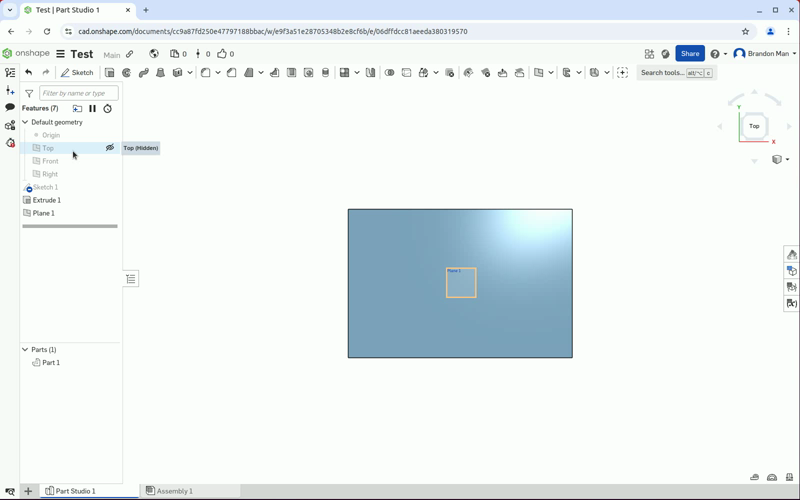
key(shift+s)
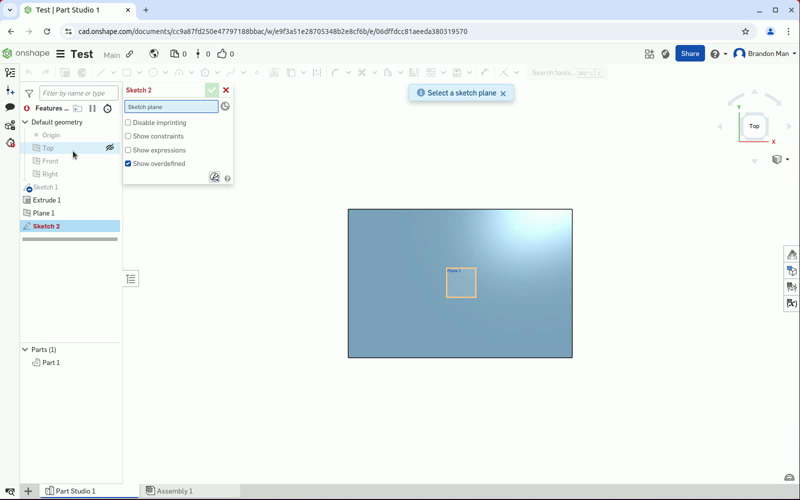
mouse_move(73, 215)
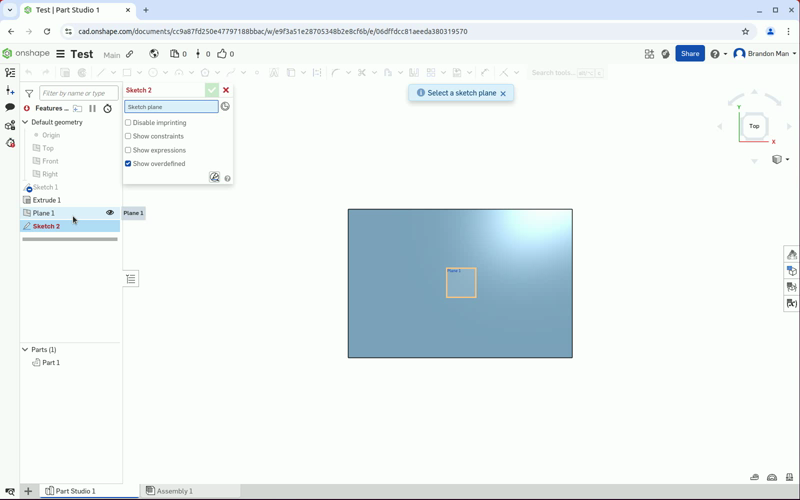
click(73, 215)
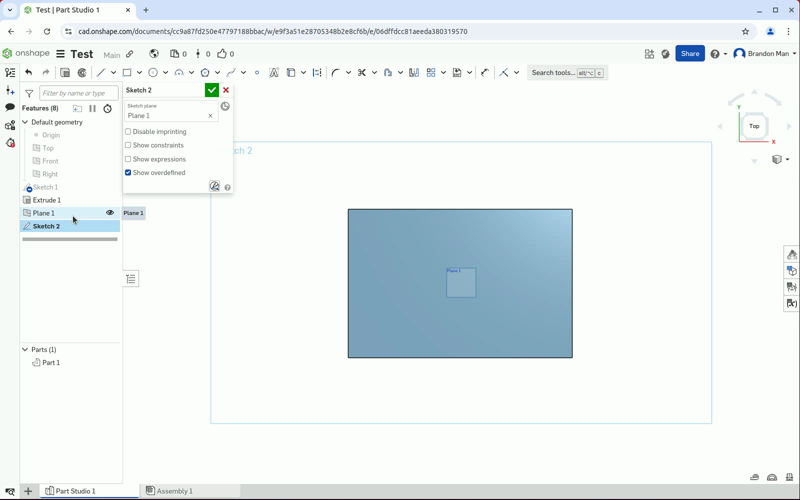
mouse_move(73, 352)
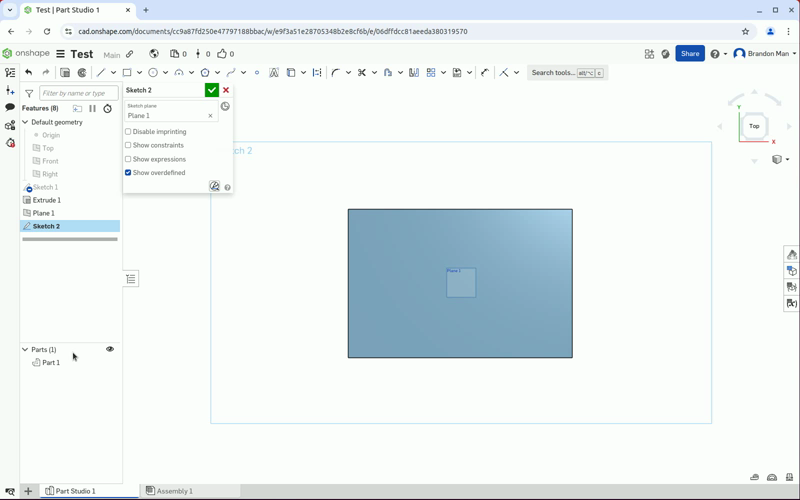
key(y)
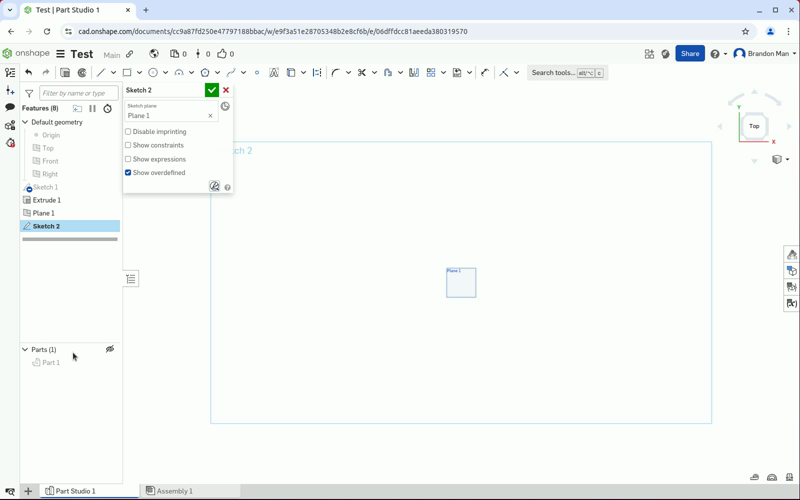
key(l)
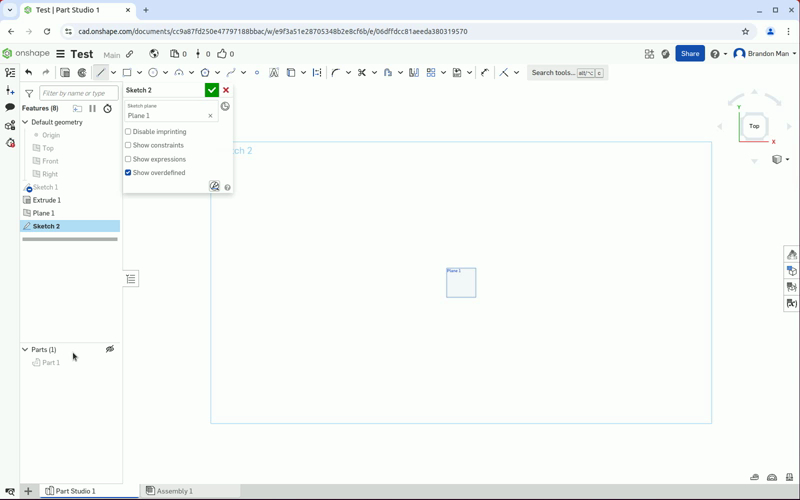
key_down(shift)
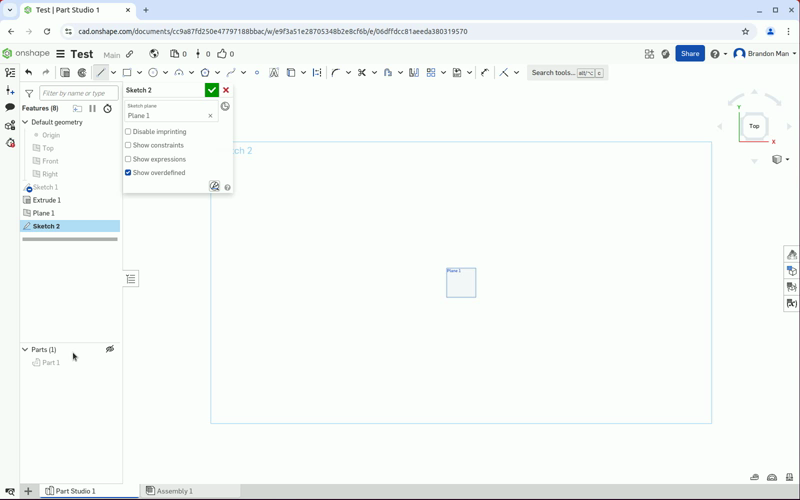
mouse_move(516, 357)
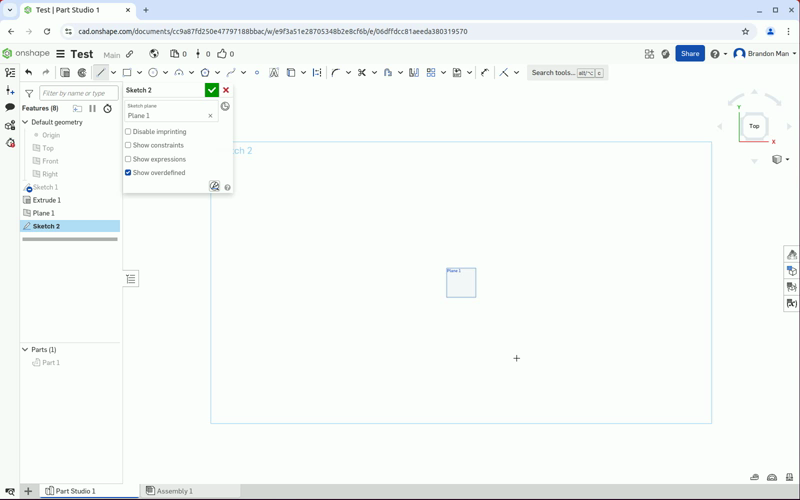
click(516, 357)
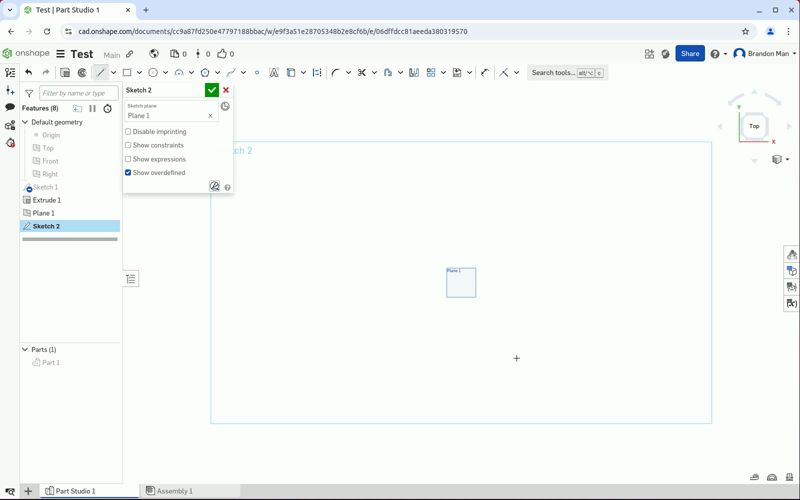
key_up(shift)
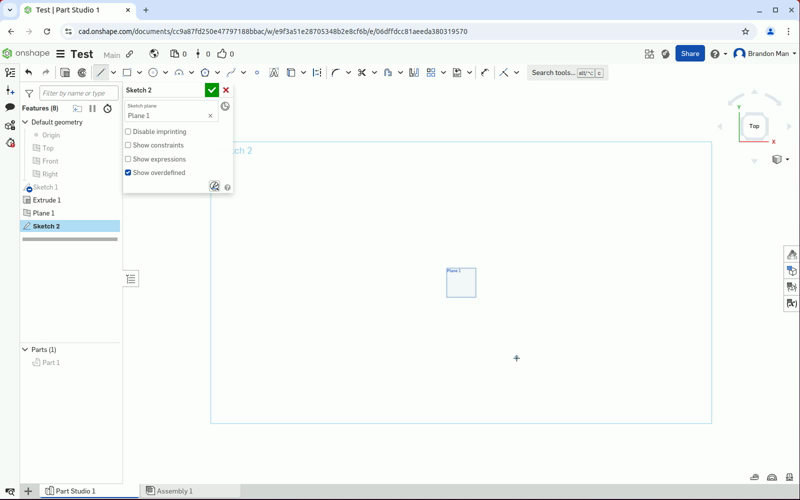
key_down(shift)
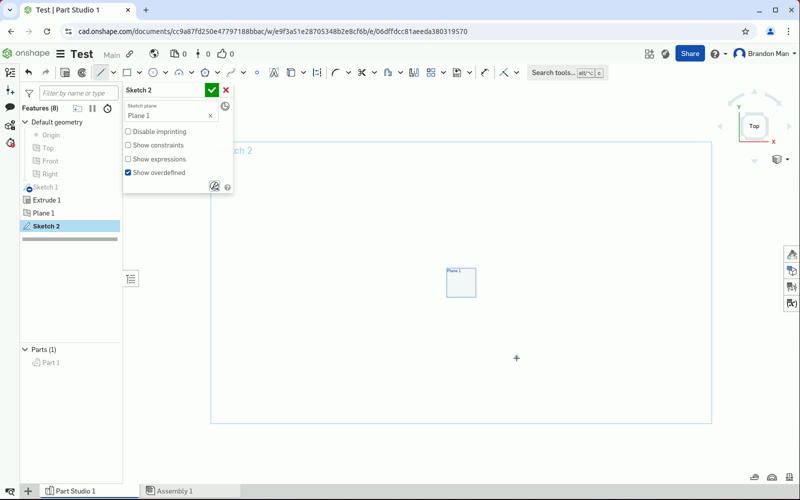
mouse_move(546, 357)
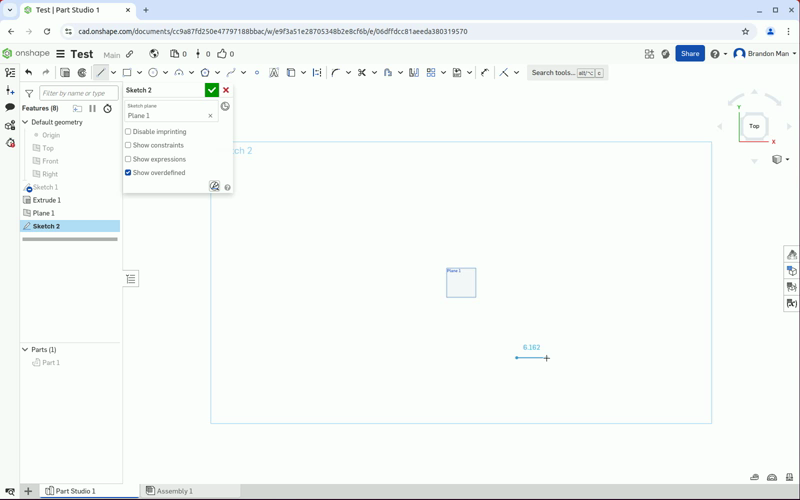
mouse_move(535, 357)
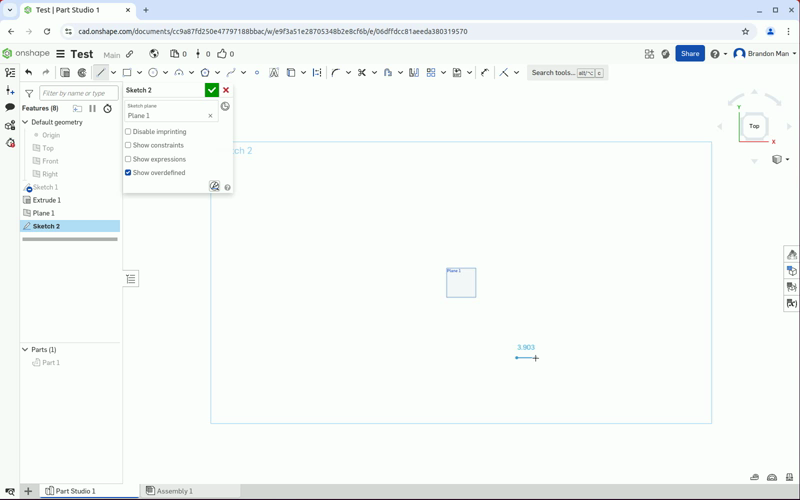
click(535, 357)
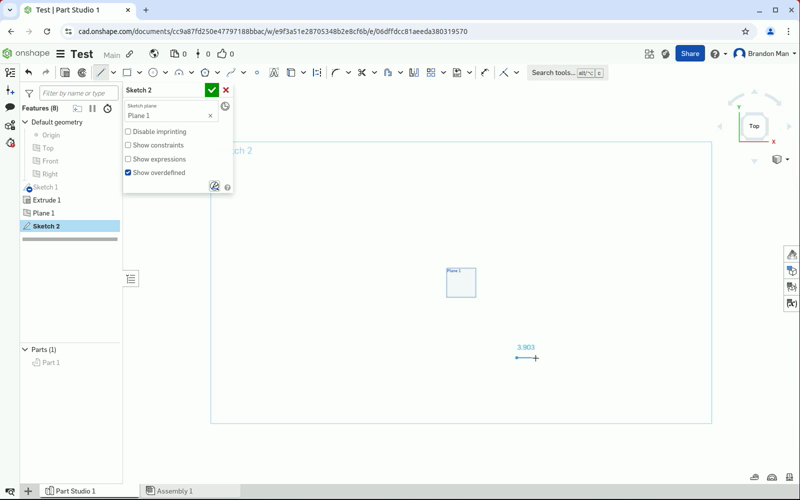
key_up(shift)
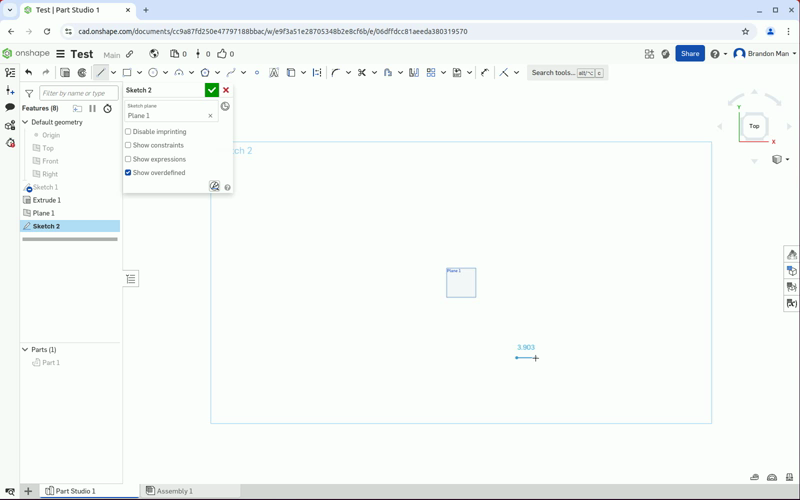
key_down(shift)
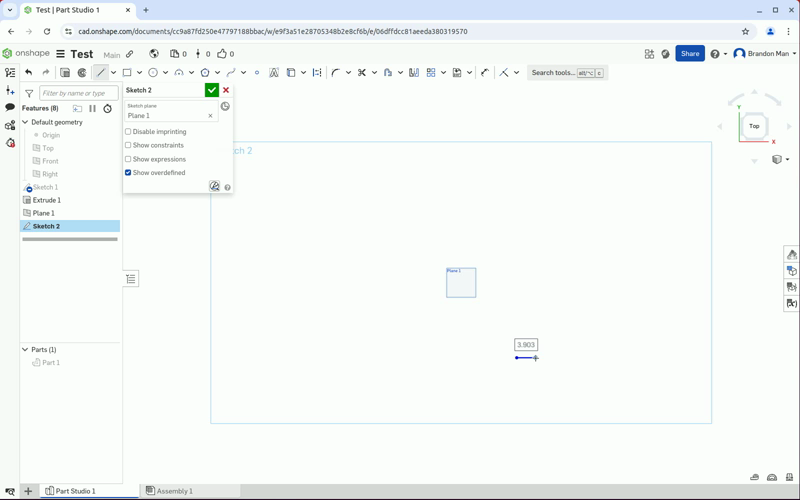
mouse_move(535, 208)
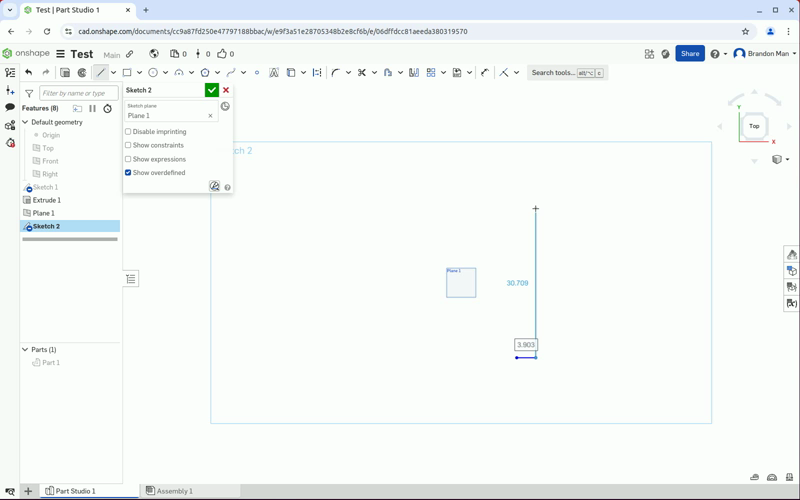
click(535, 208)
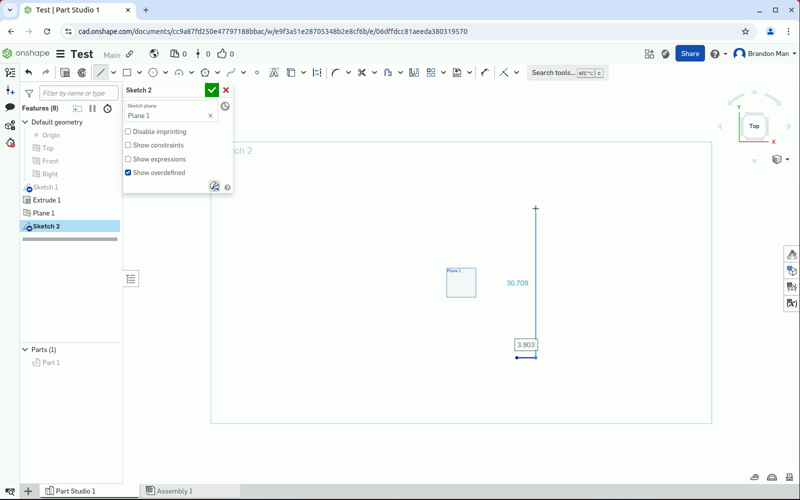
key_up(shift)
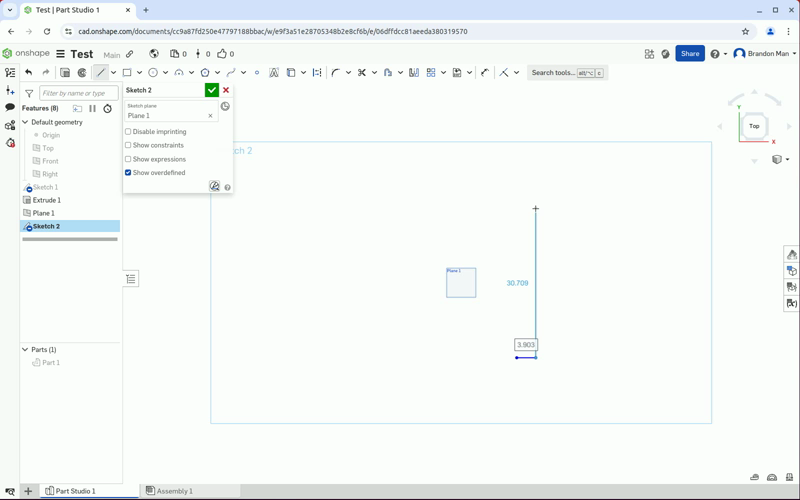
key_down(shift)
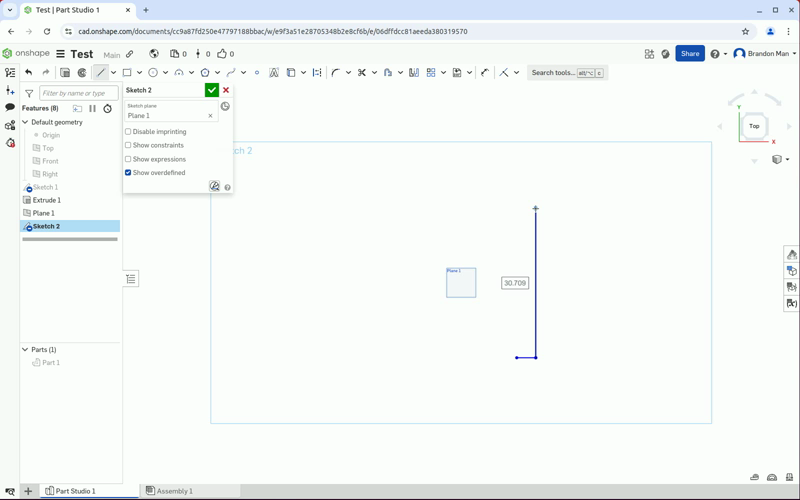
mouse_move(565, 208)
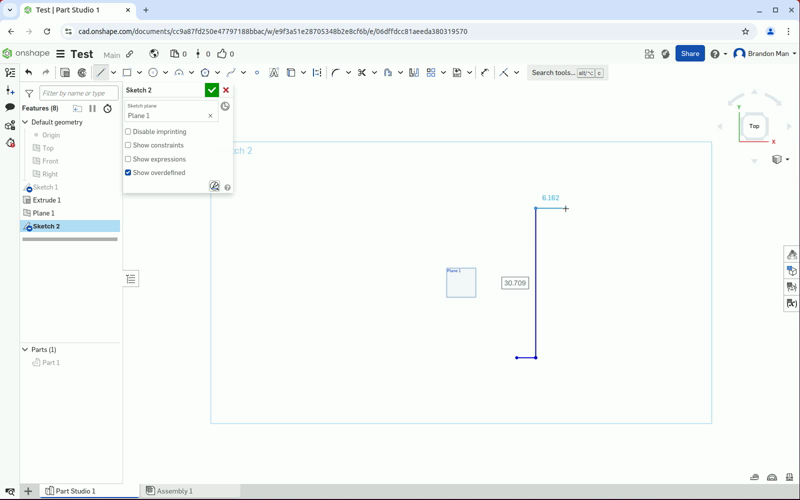
mouse_move(516, 208)
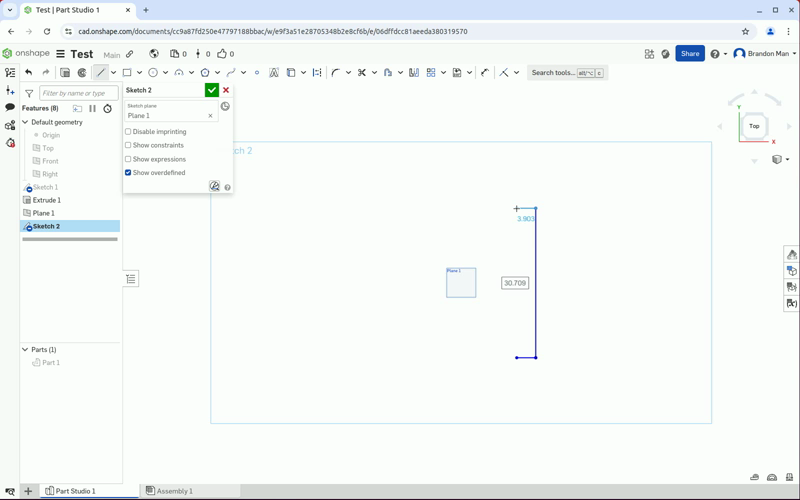
click(516, 208)
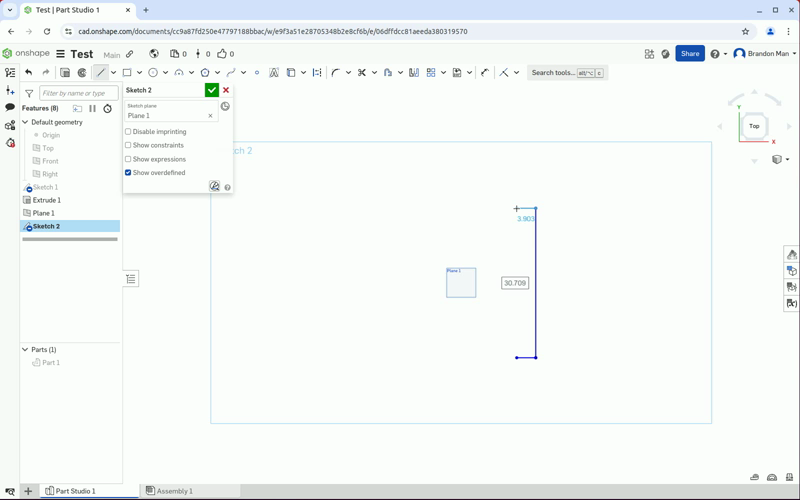
key_up(shift)
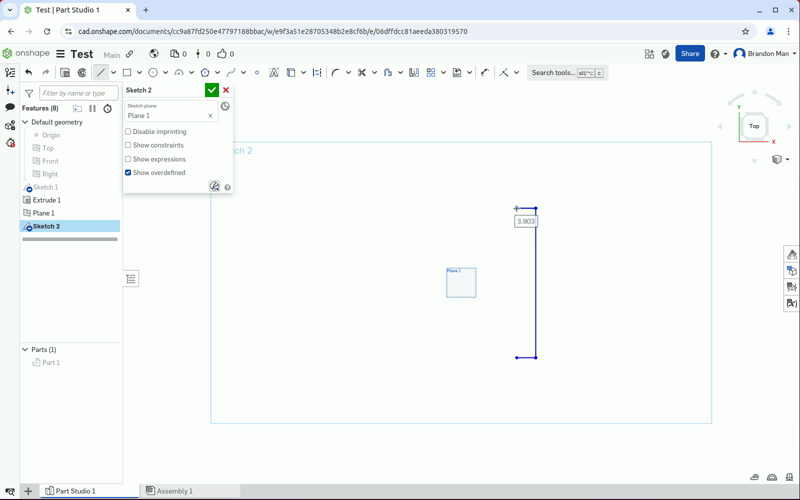
key_down(shift)
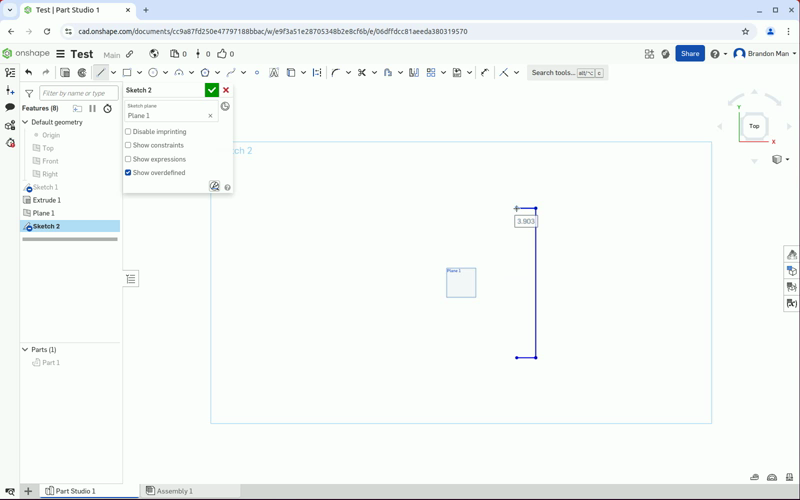
mouse_move(516, 357)
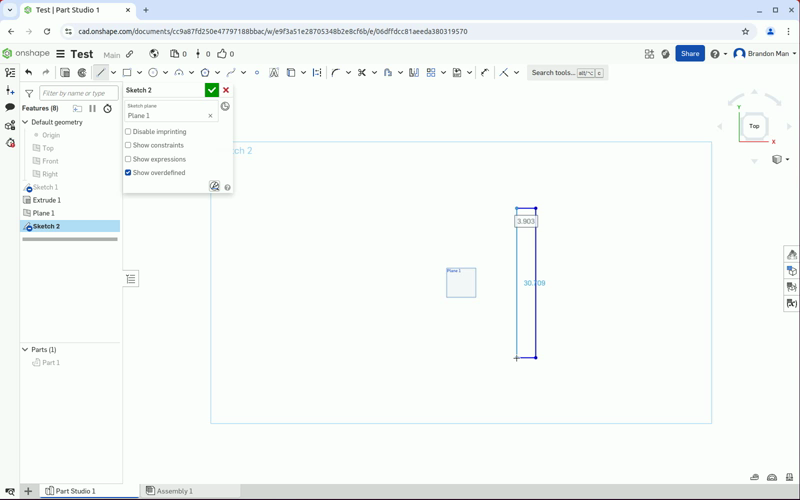
key_up(shift)
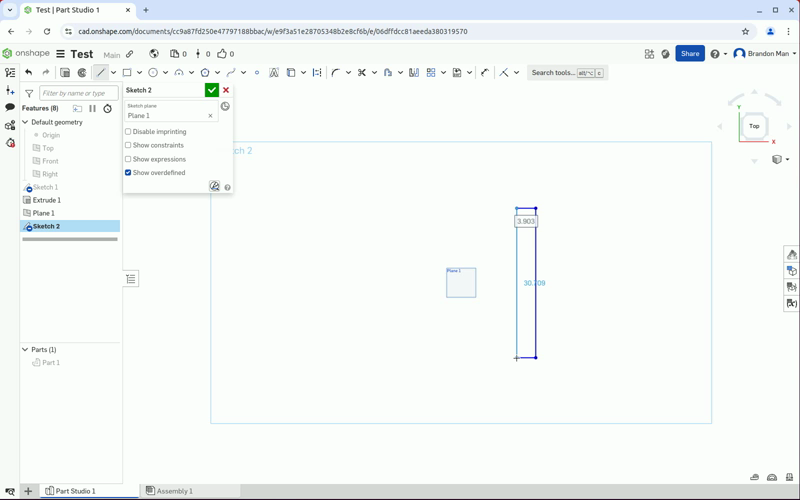
click(516, 357)
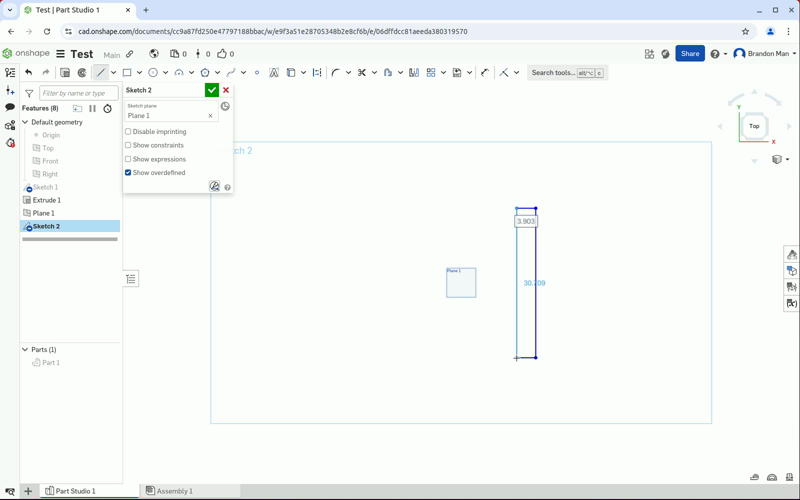
key(esc)
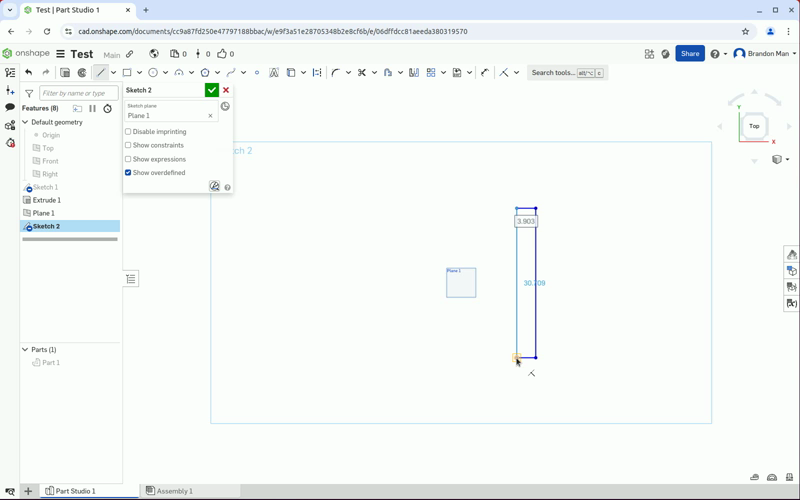
mouse_move(525, 302)
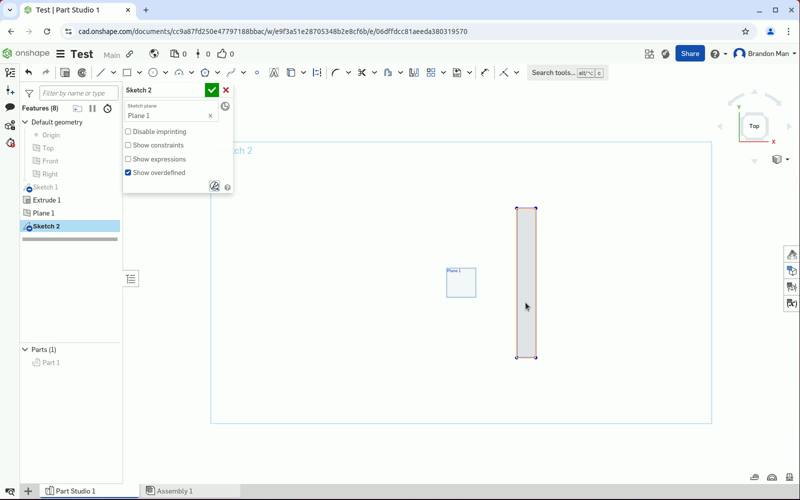
click(525, 302)
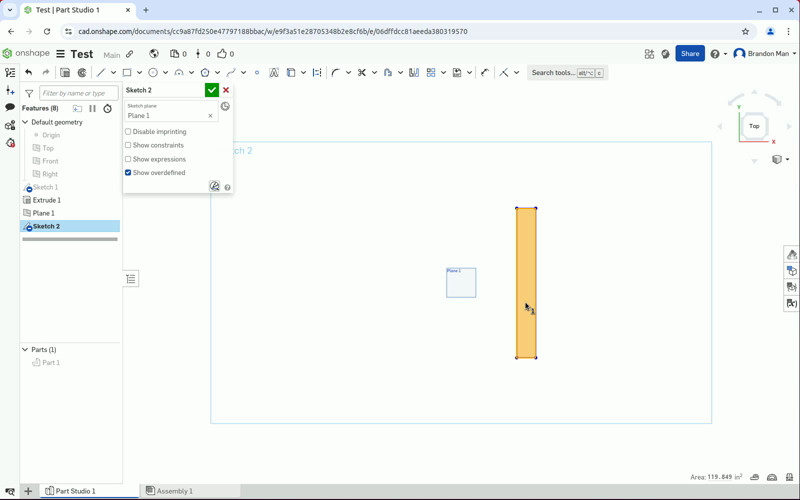
mouse_move(73, 352)
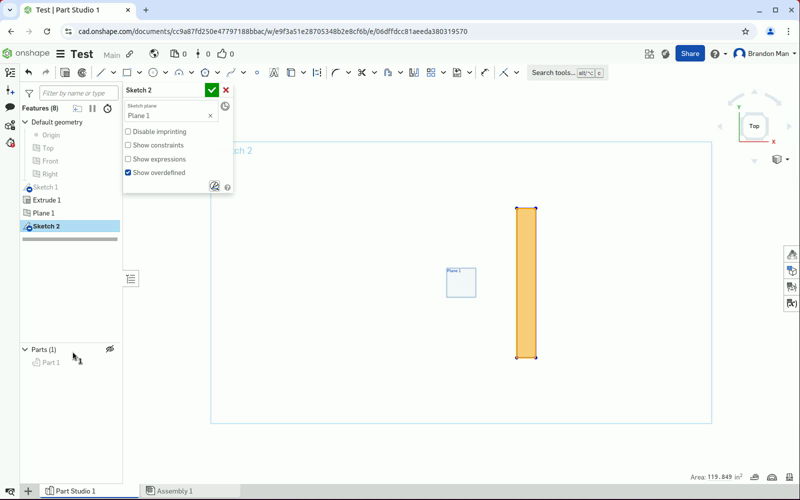
key(shift+y)
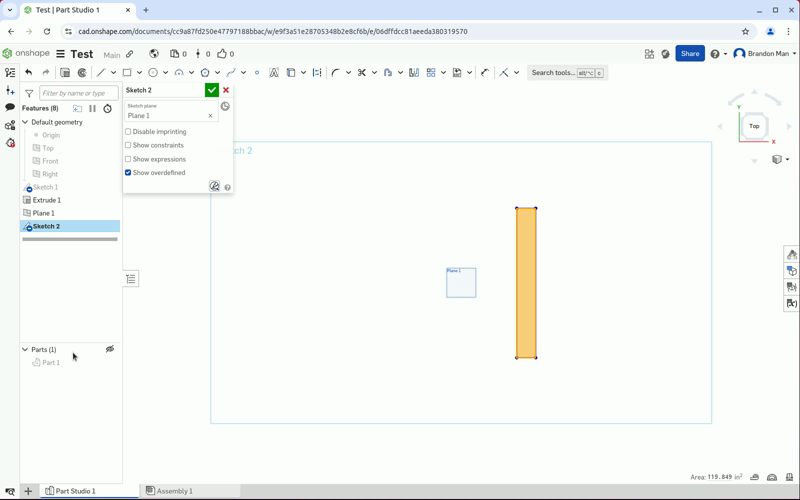
key(shift+e)
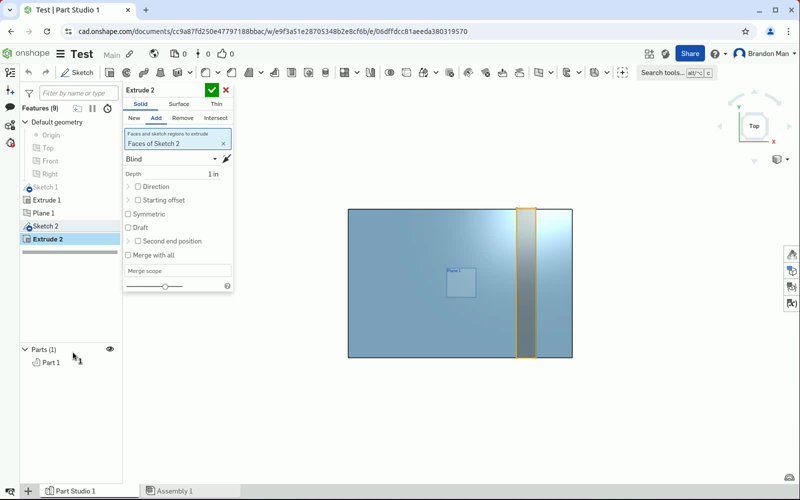
mouse_move(143, 106)
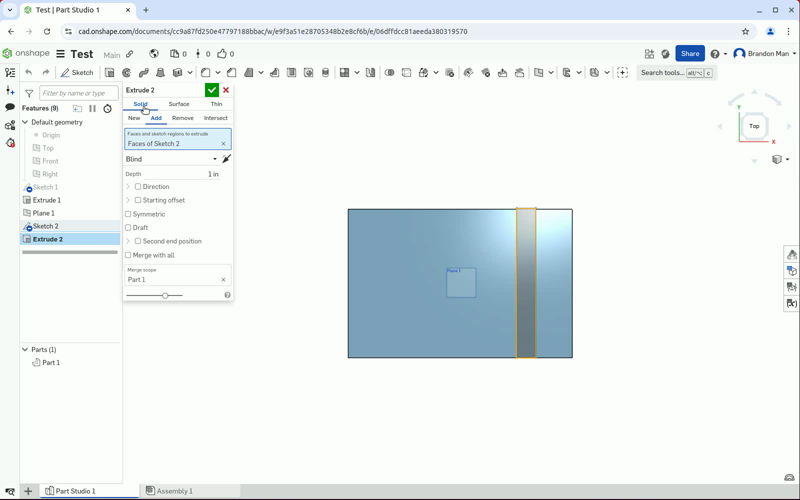
click(143, 106)
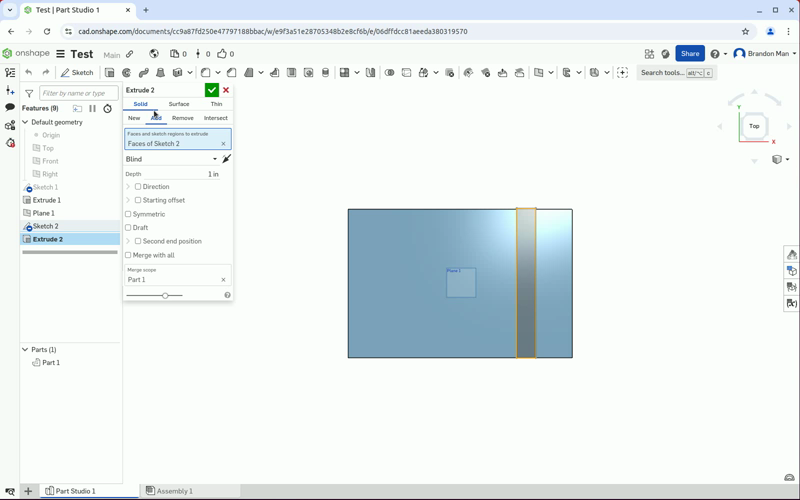
mouse_move(186, 120)
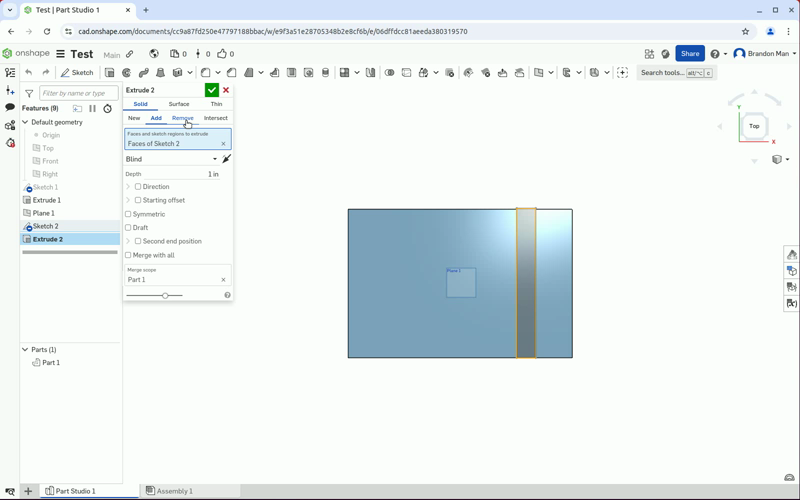
click(186, 120)
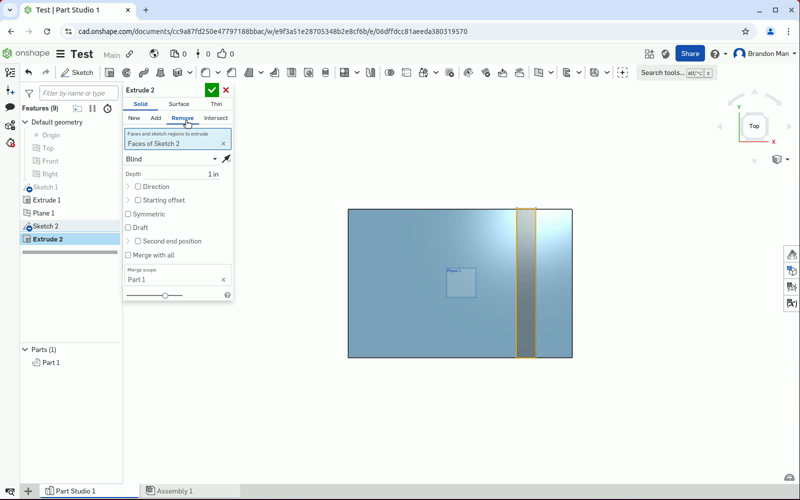
key(tab, 4)
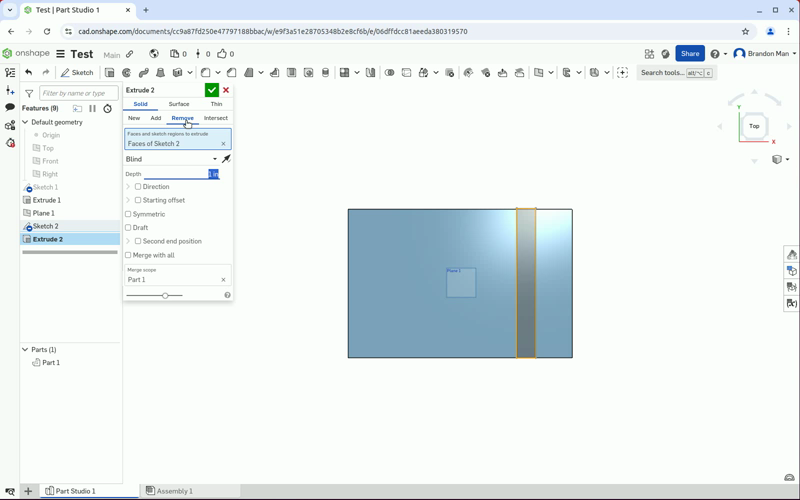
text(7.703)
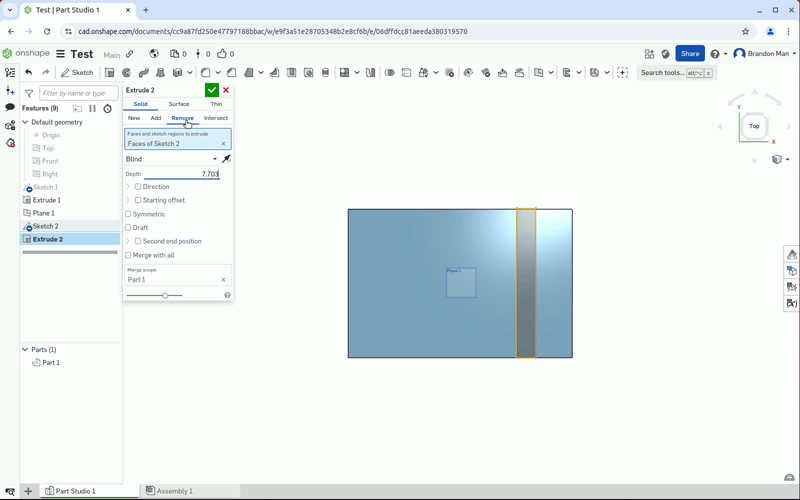
key(tab, 6)
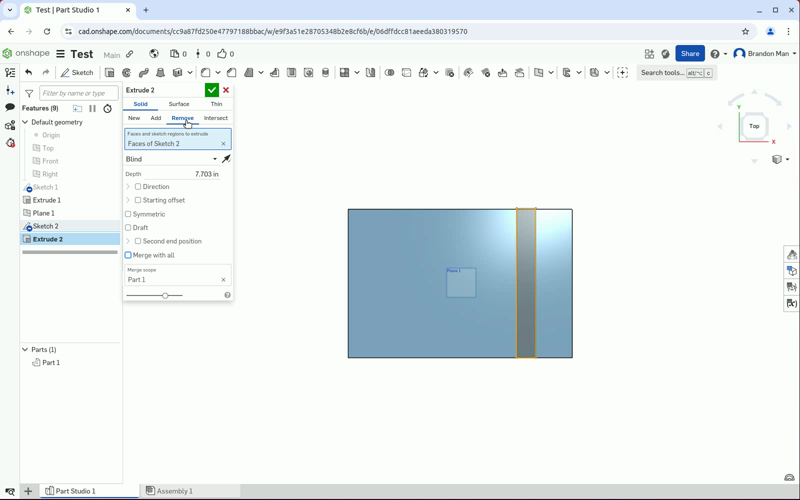
key(space)
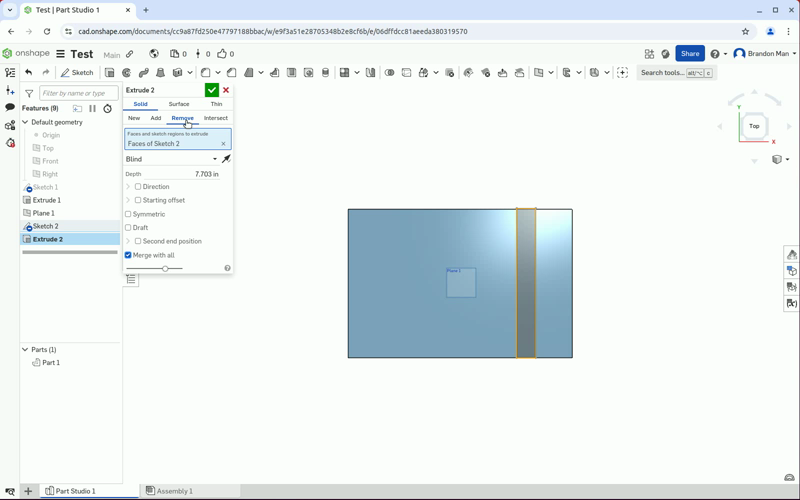
key(enter)
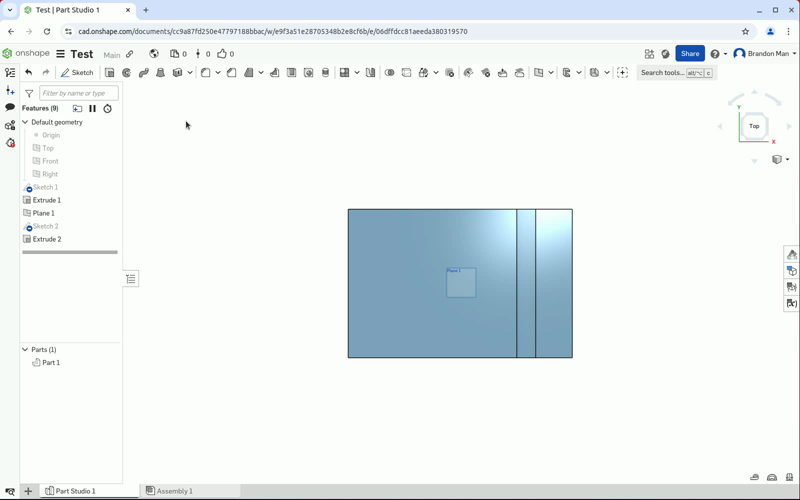
key(shift+h)
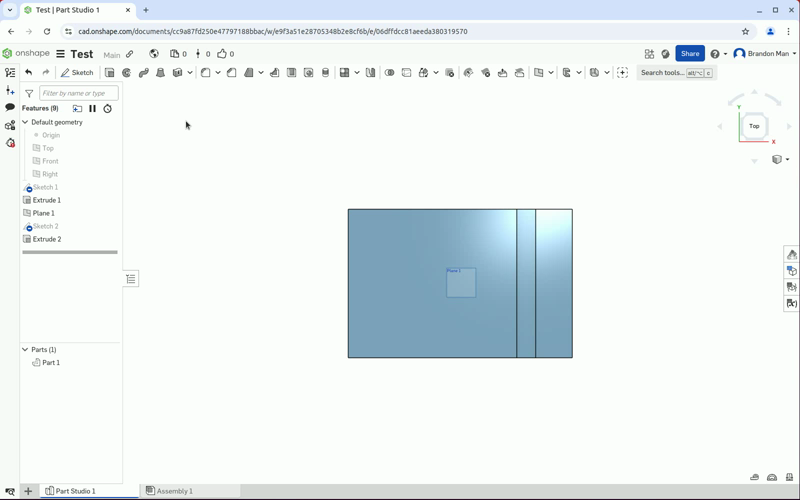
key(shift+h)
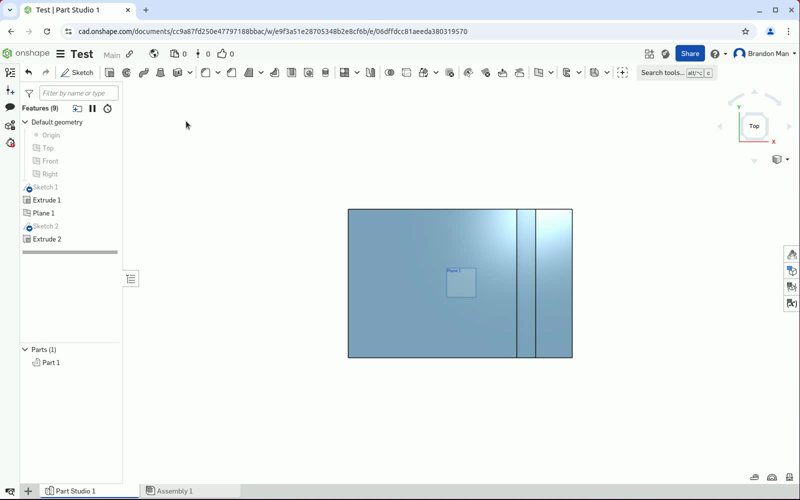
mouse_move(73, 189)
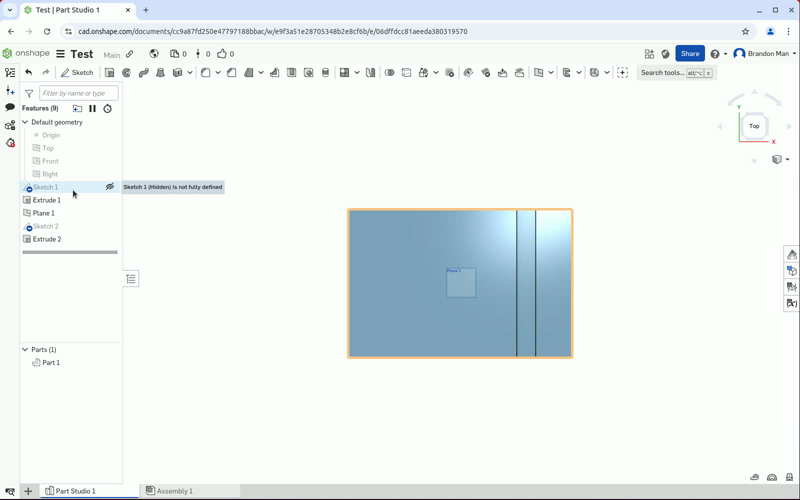
click(73, 189)
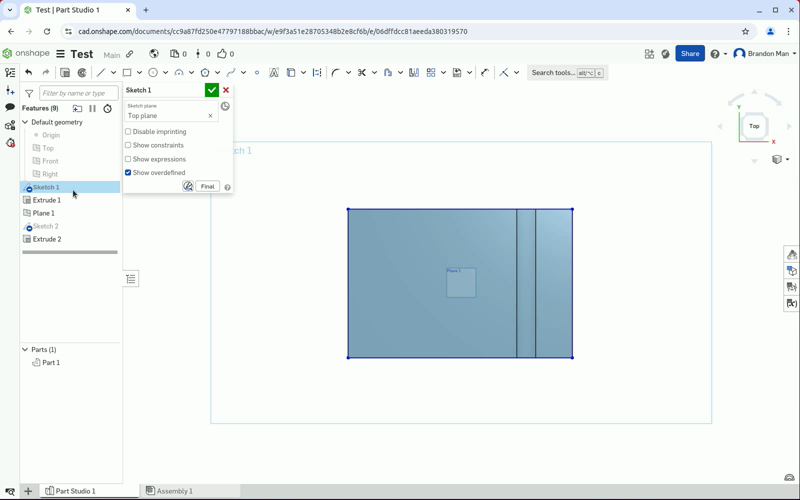
mouse_move(229, 92)
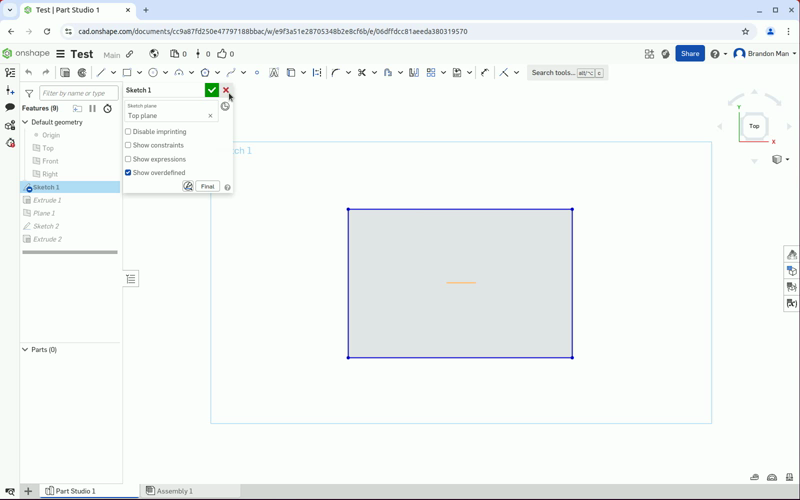
click(229, 92)
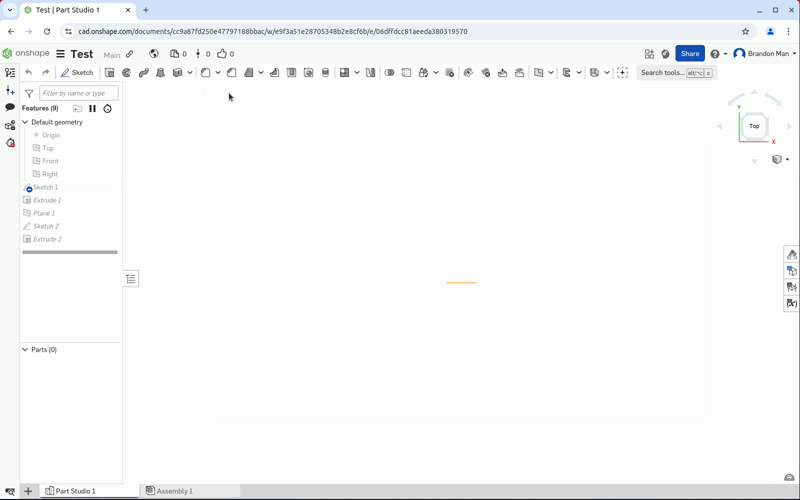
key(shift+s)
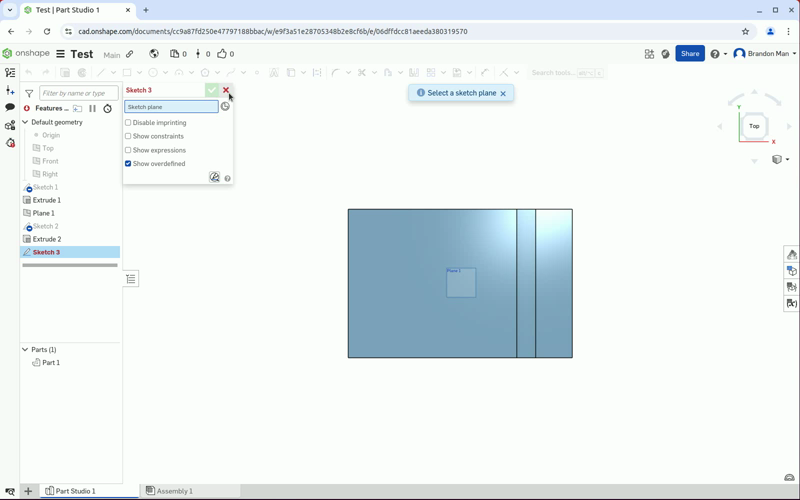
mouse_move(73, 215)
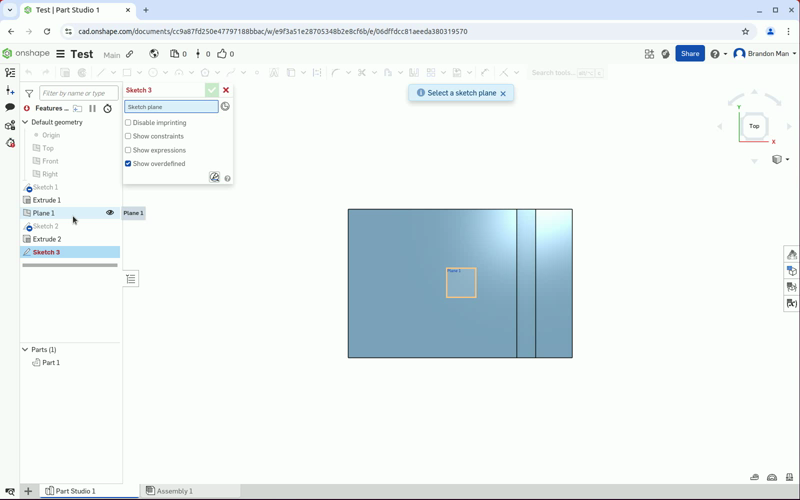
click(73, 215)
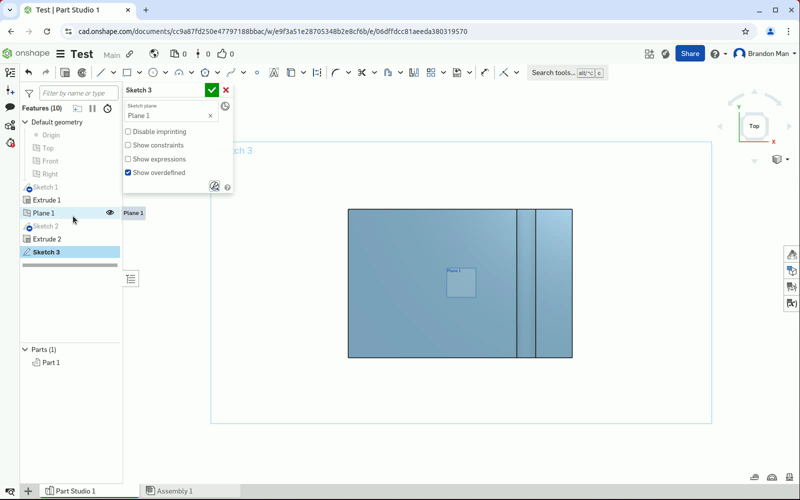
mouse_move(73, 352)
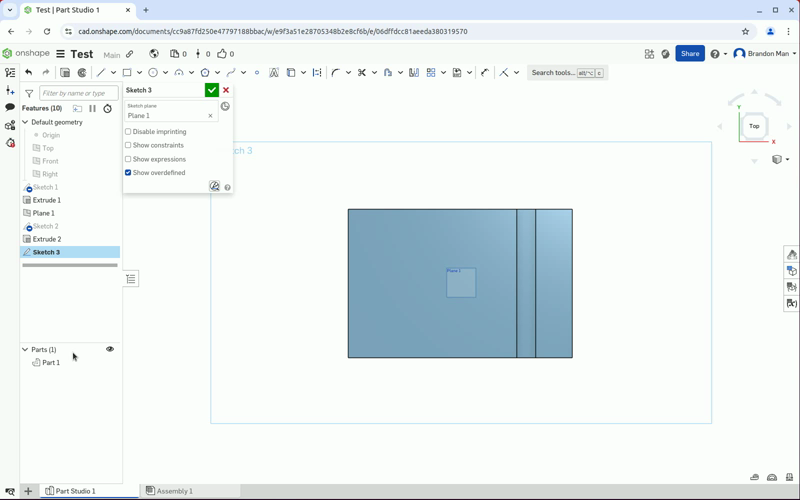
key(y)
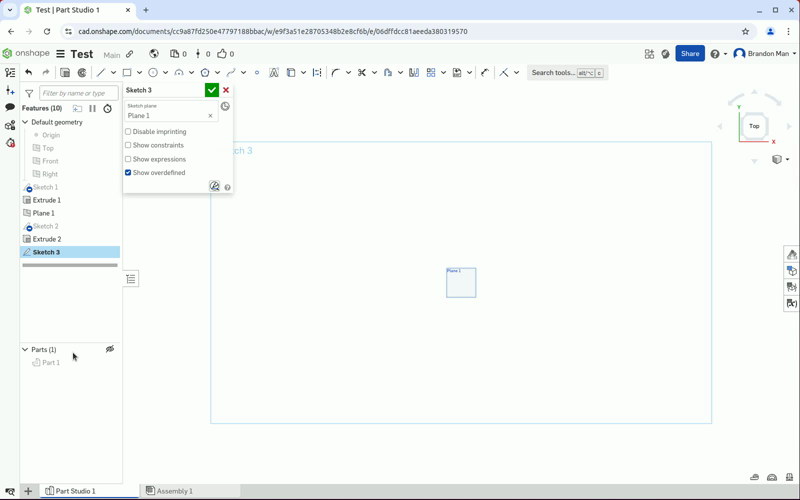
key(l)
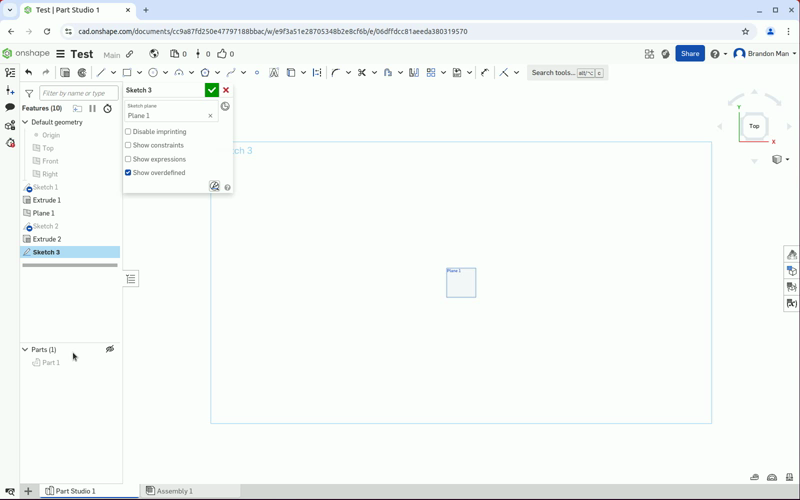
key_down(shift)
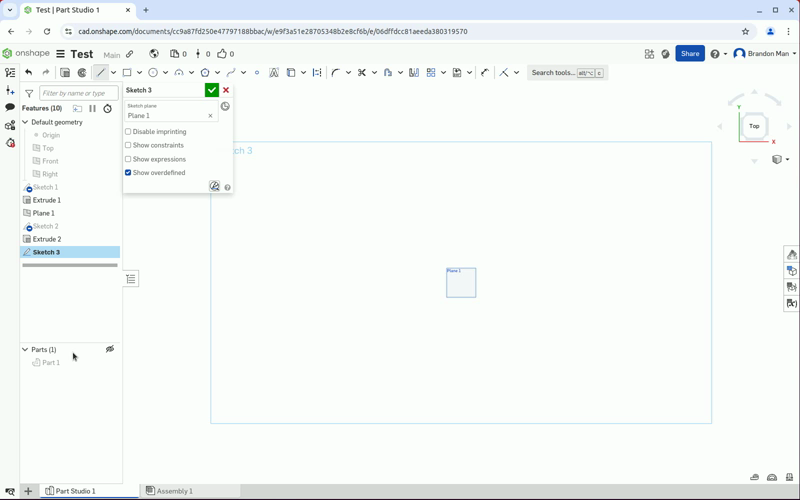
mouse_move(516, 306)
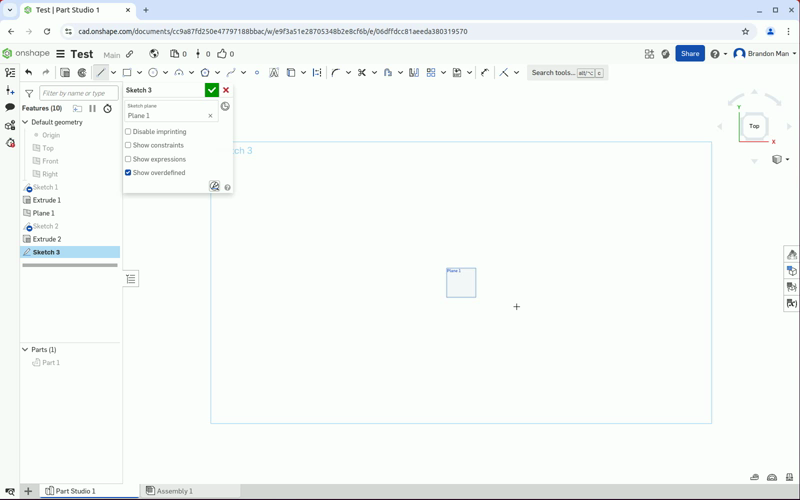
click(516, 306)
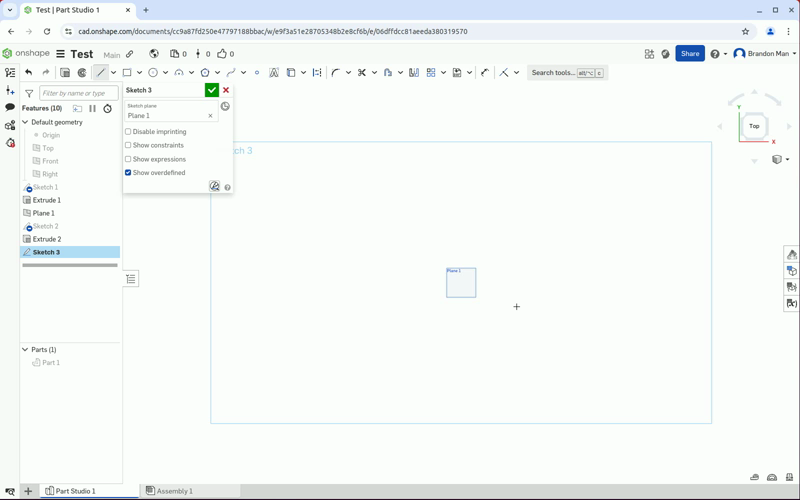
key_up(shift)
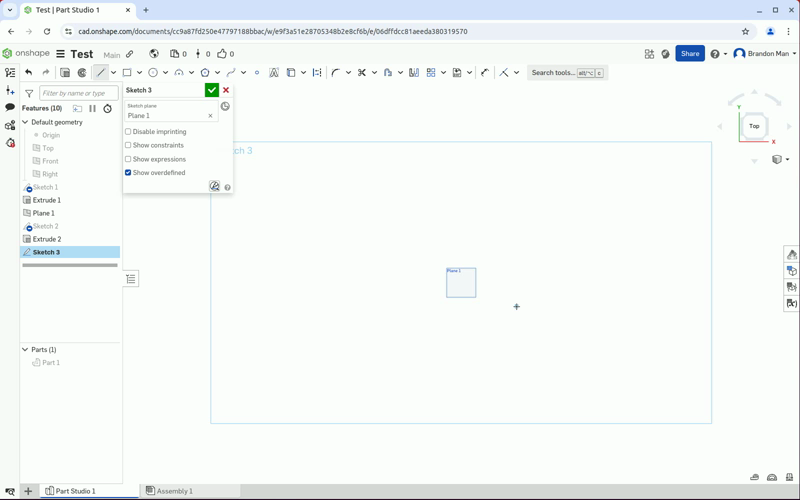
key_down(shift)
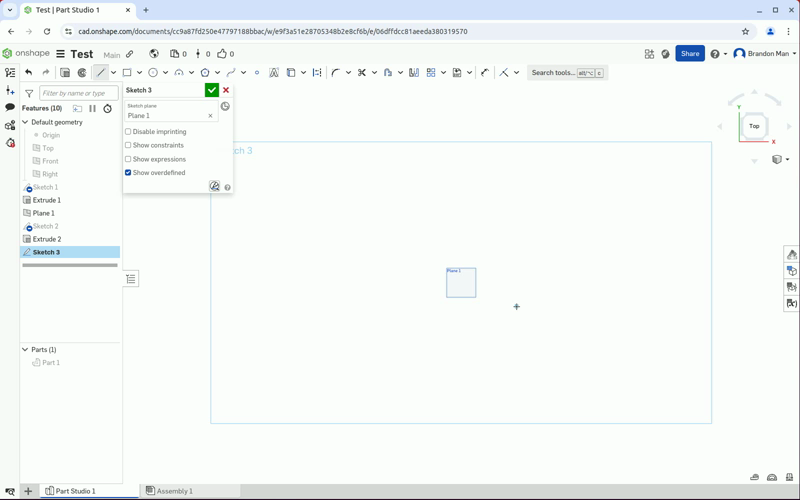
mouse_move(546, 306)
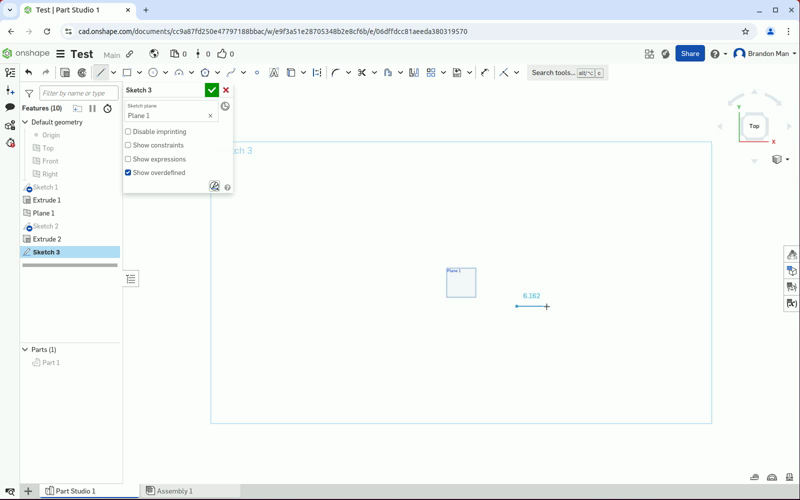
mouse_move(573, 306)
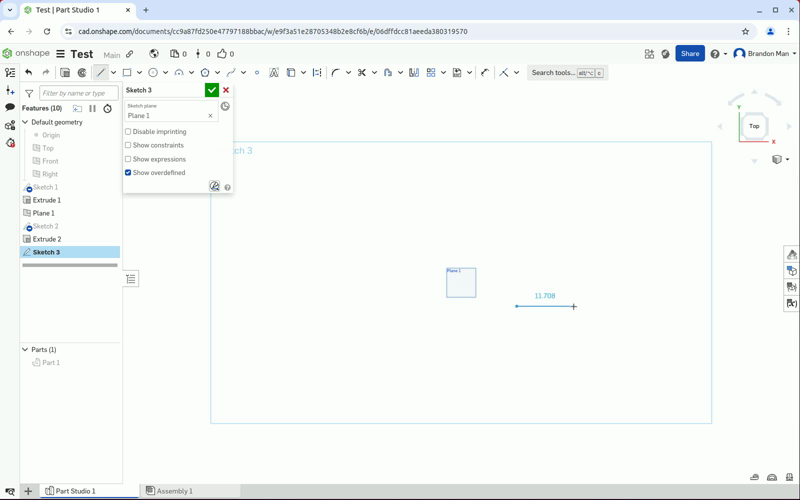
click(573, 306)
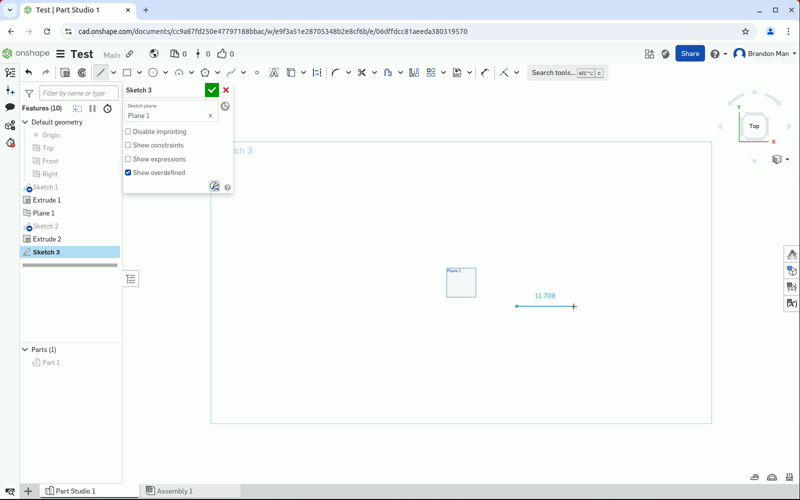
key_up(shift)
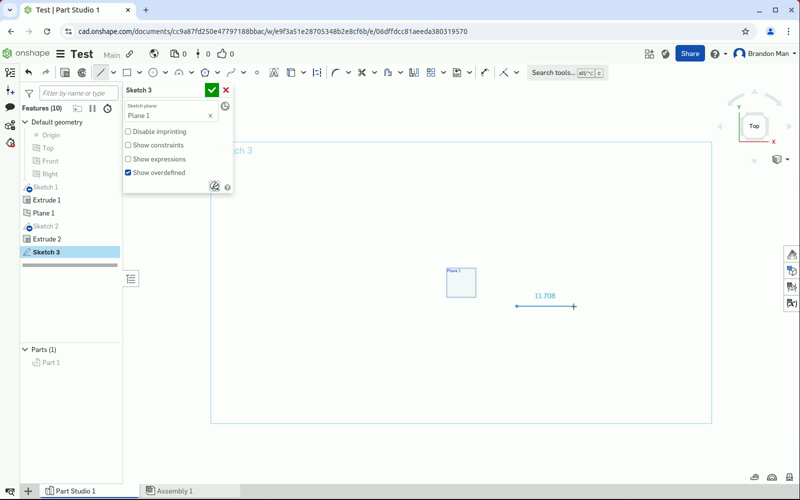
key_down(shift)
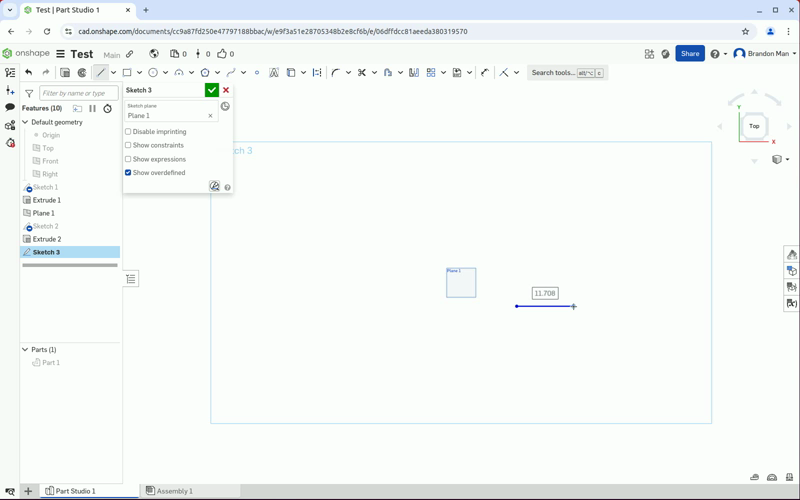
mouse_move(589, 306)
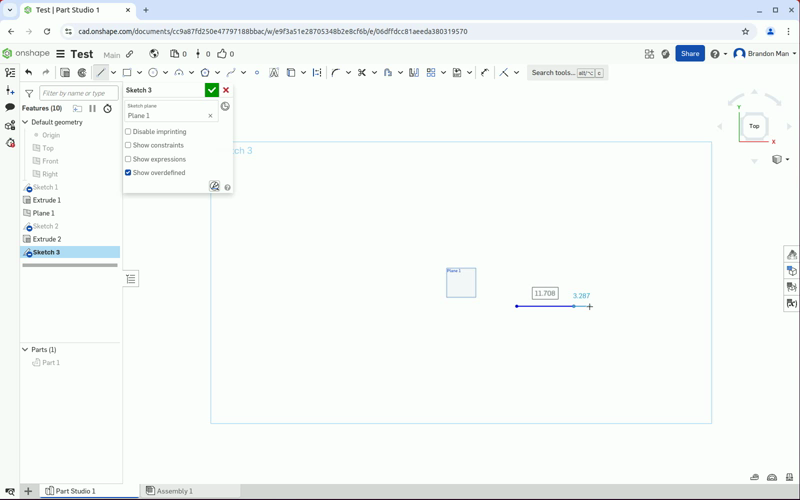
mouse_move(573, 258)
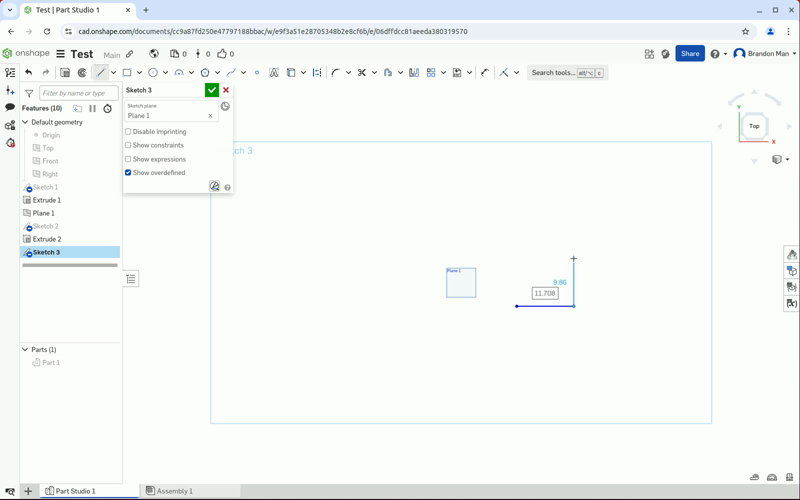
click(573, 258)
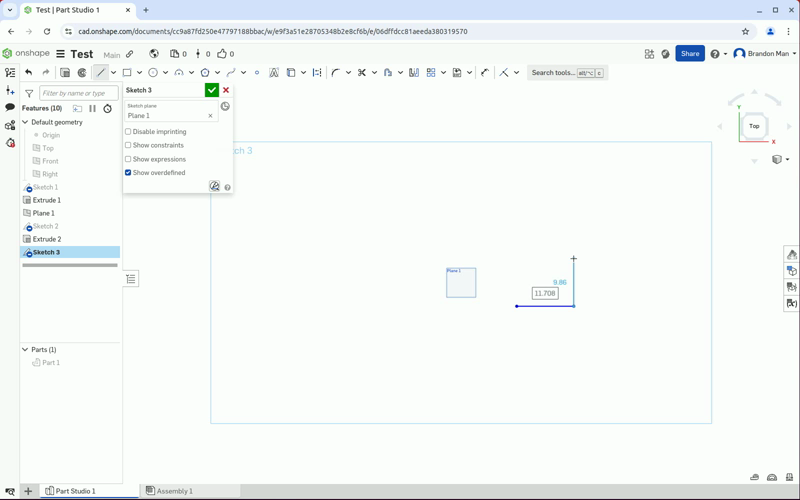
key_up(shift)
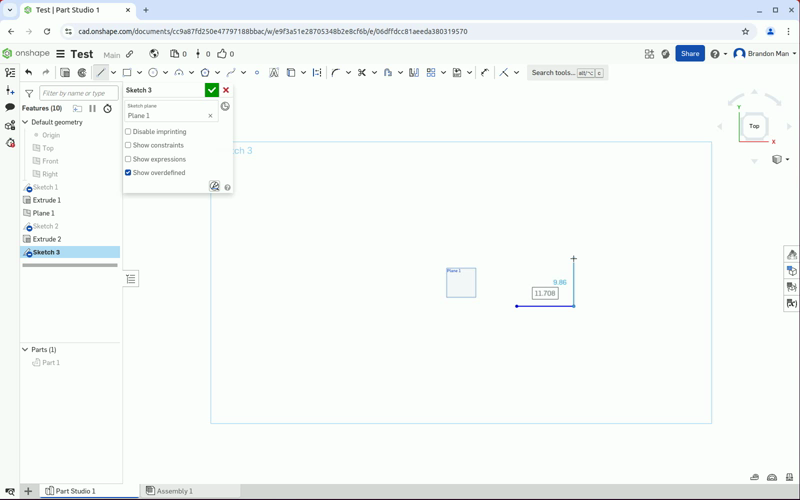
key_down(shift)
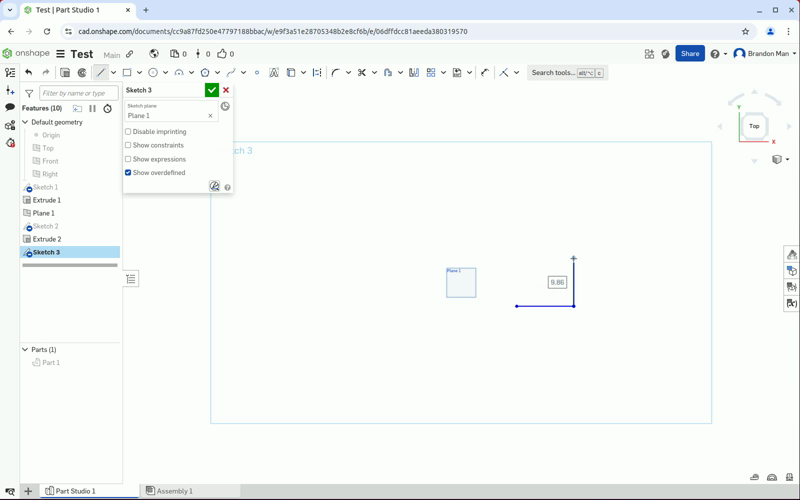
mouse_move(589, 258)
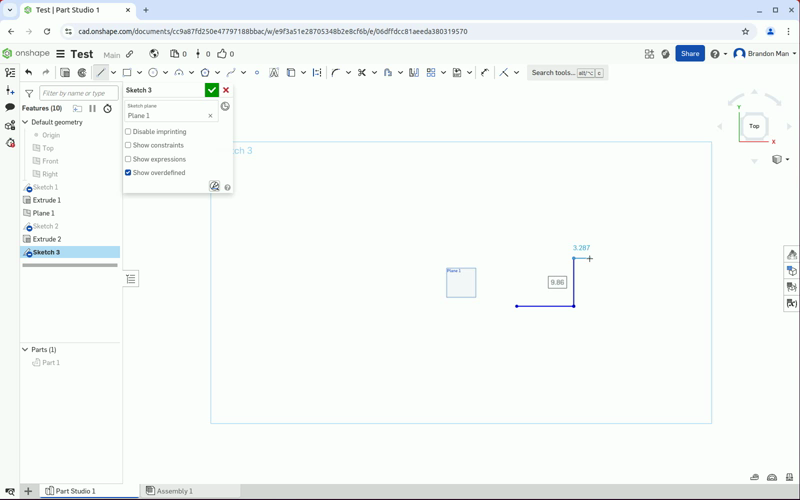
mouse_move(516, 258)
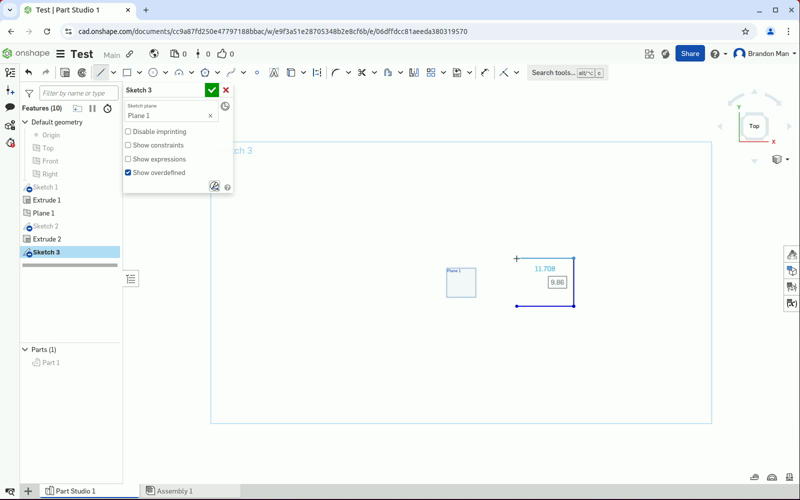
click(516, 258)
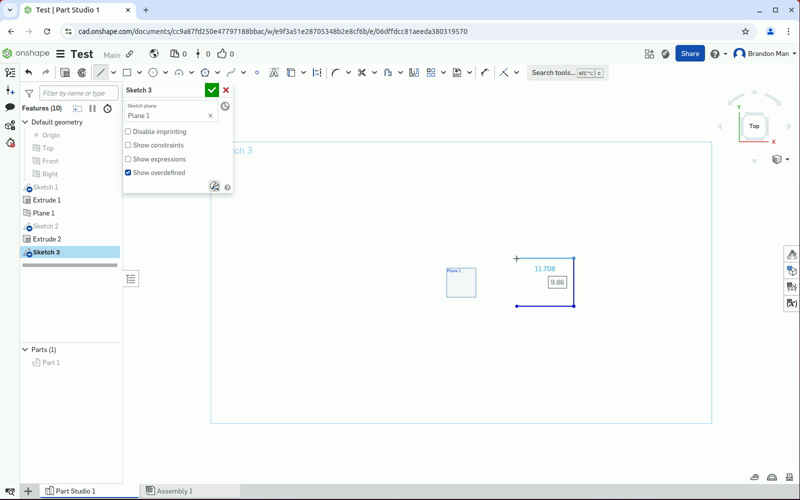
key_up(shift)
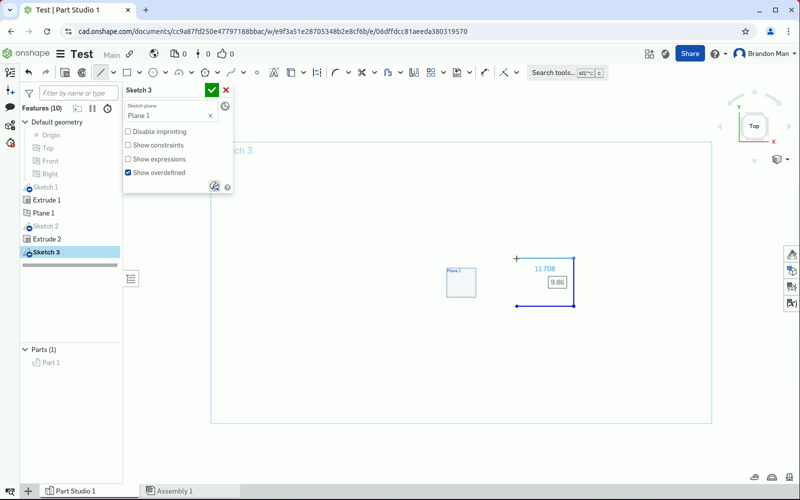
mouse_move(546, 258)
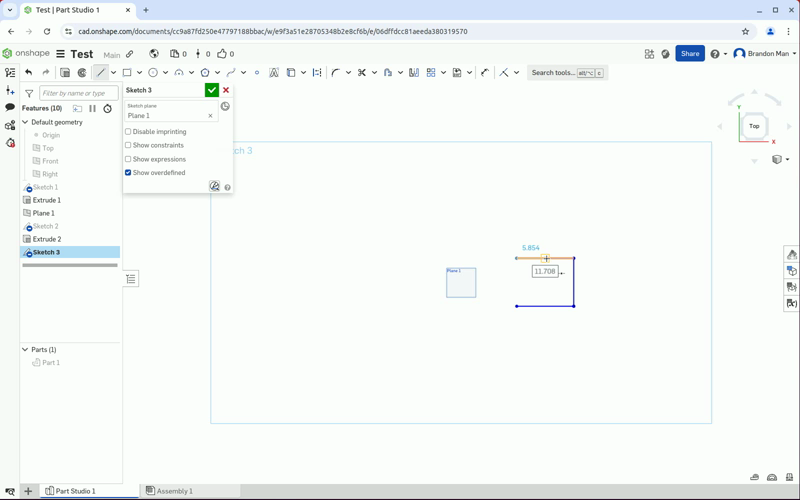
key_down(shift)
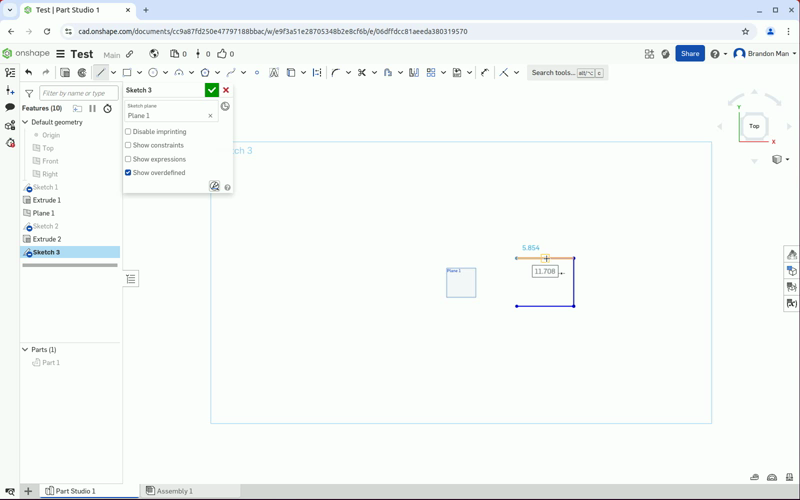
mouse_move(516, 306)
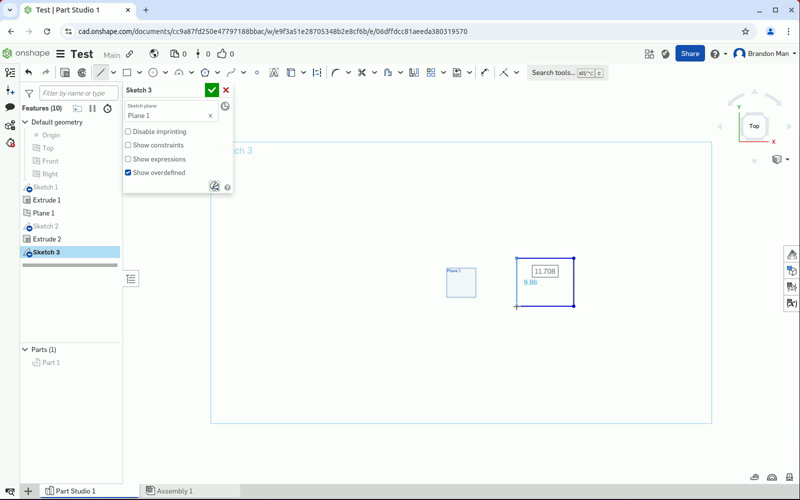
key_up(shift)
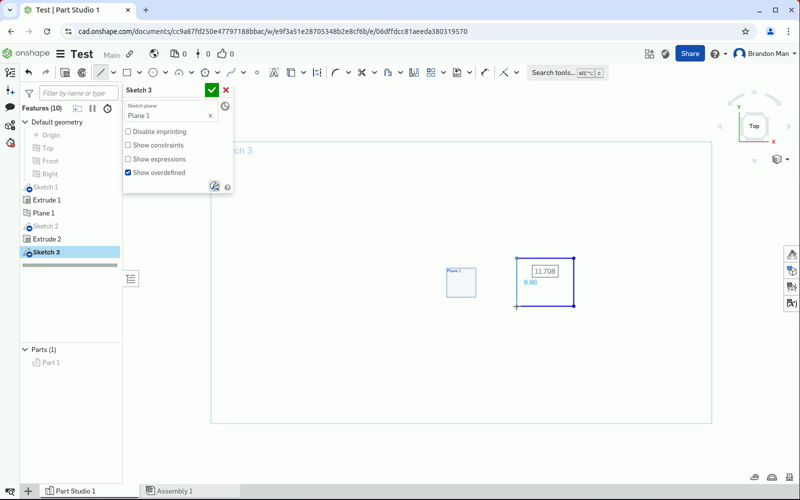
click(516, 306)
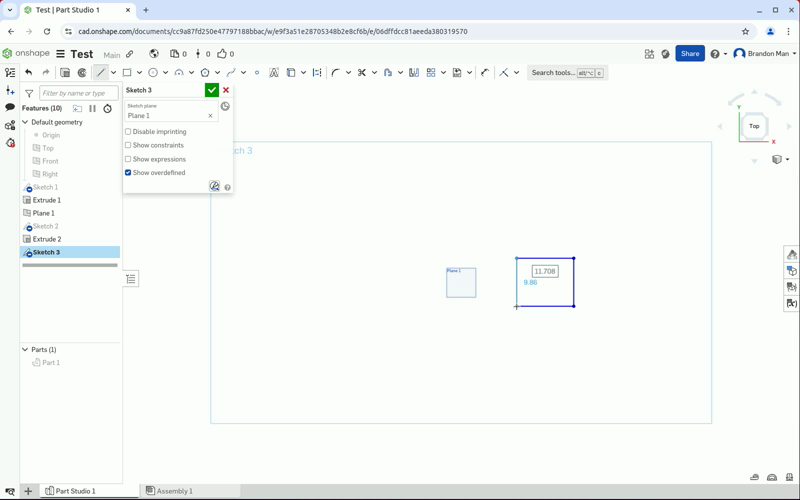
key(esc)
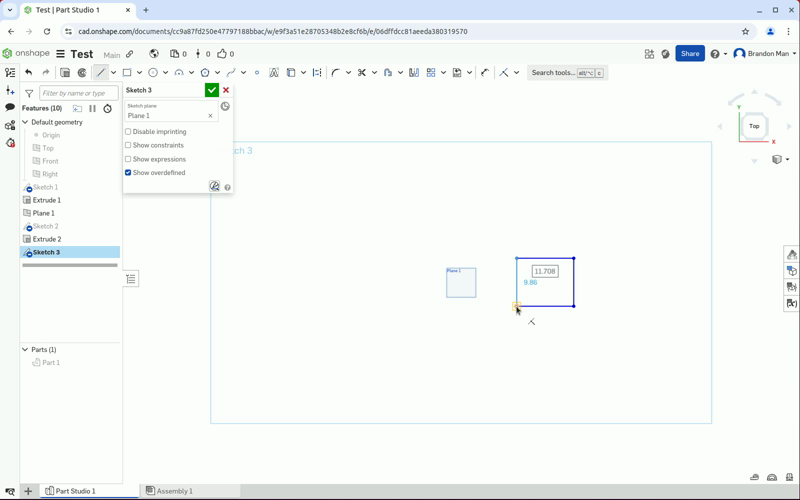
mouse_move(531, 266)
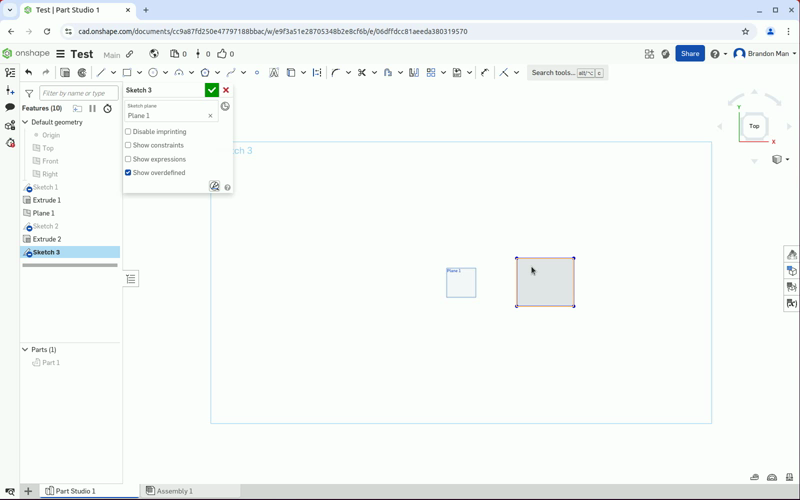
click(531, 266)
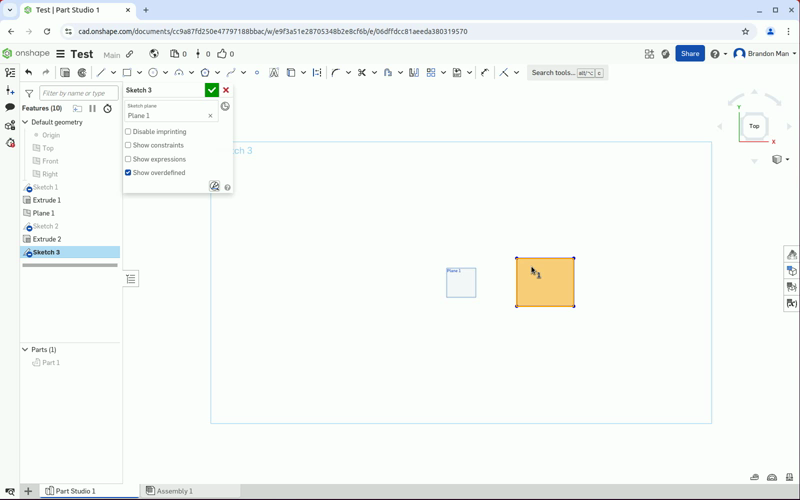
mouse_move(73, 352)
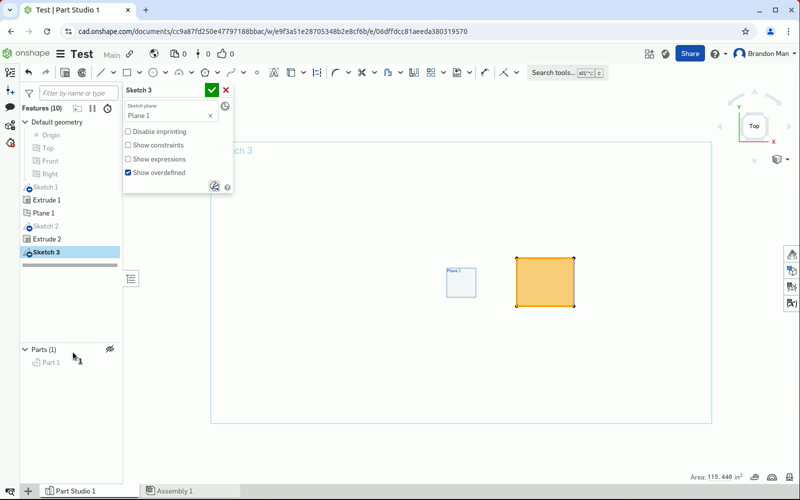
key(shift+y)
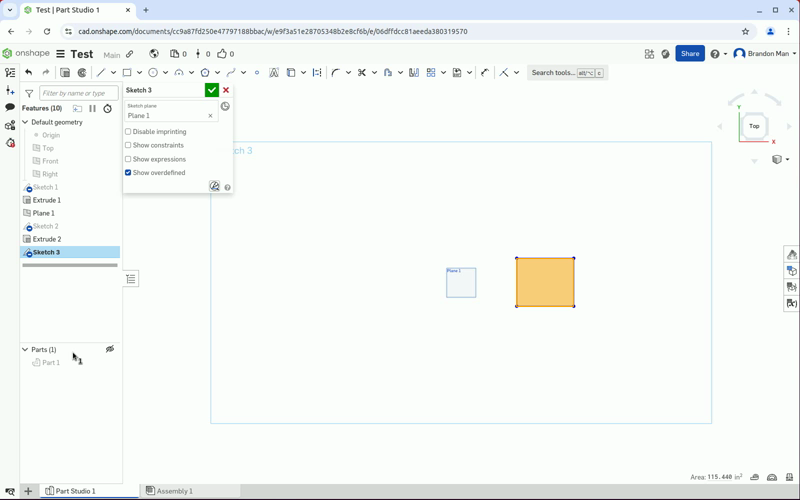
key(shift+e)
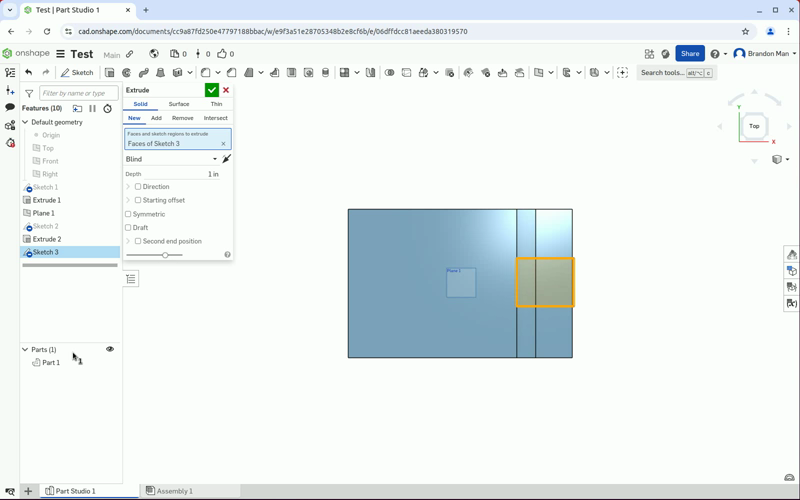
mouse_move(143, 106)
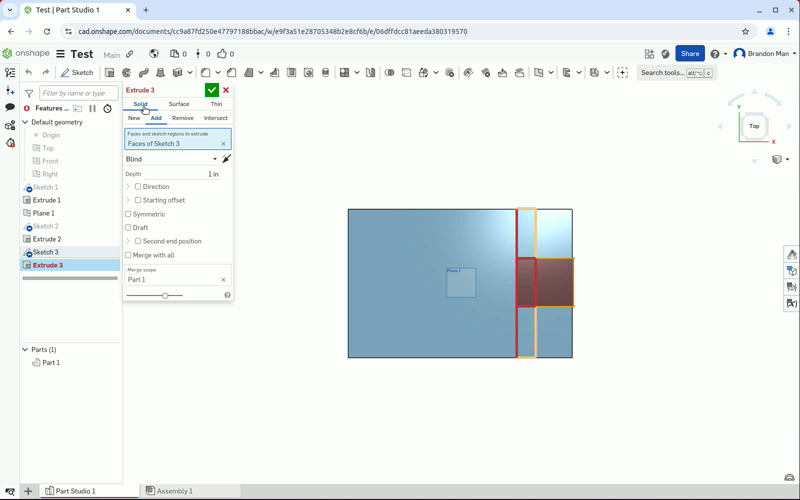
click(143, 106)
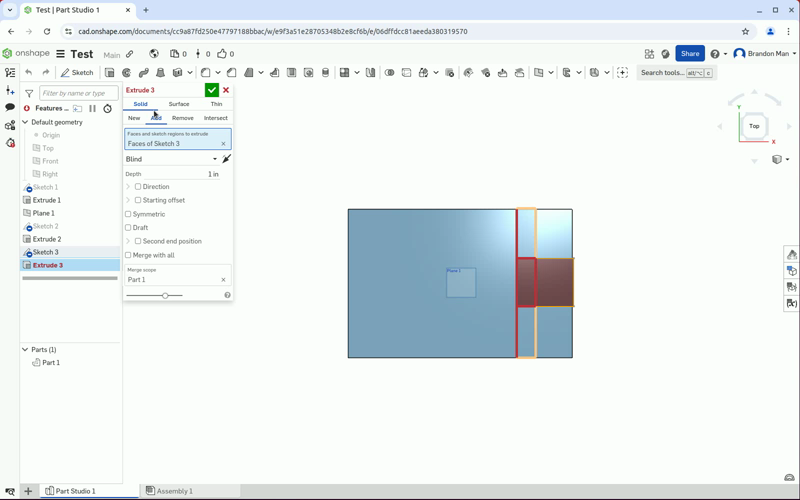
mouse_move(186, 120)
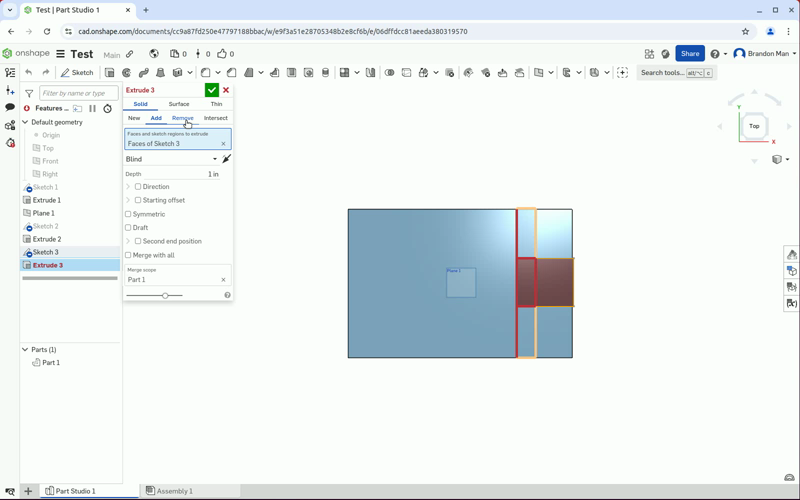
click(186, 120)
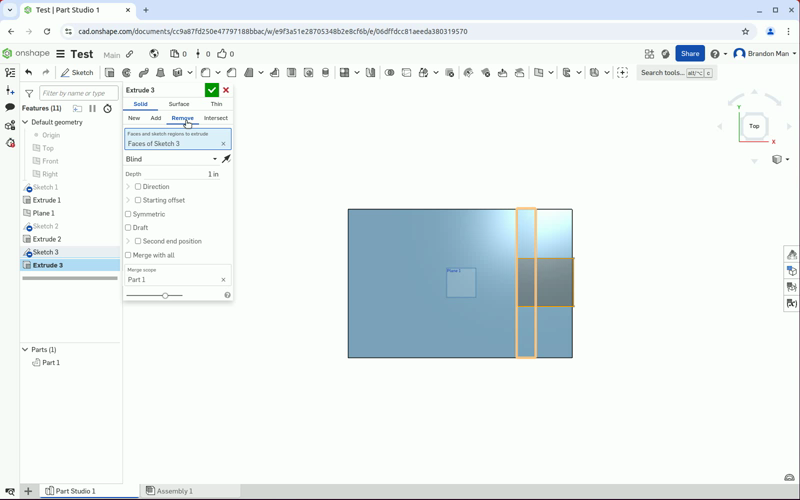
key(tab, 4)
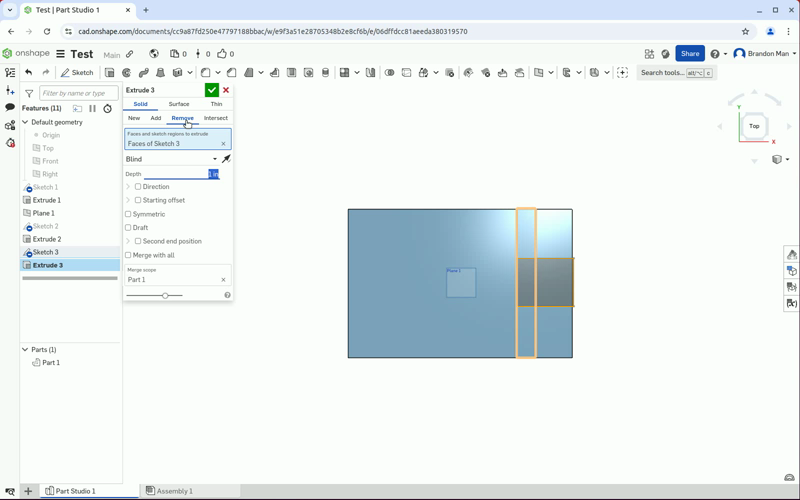
text(11.554)
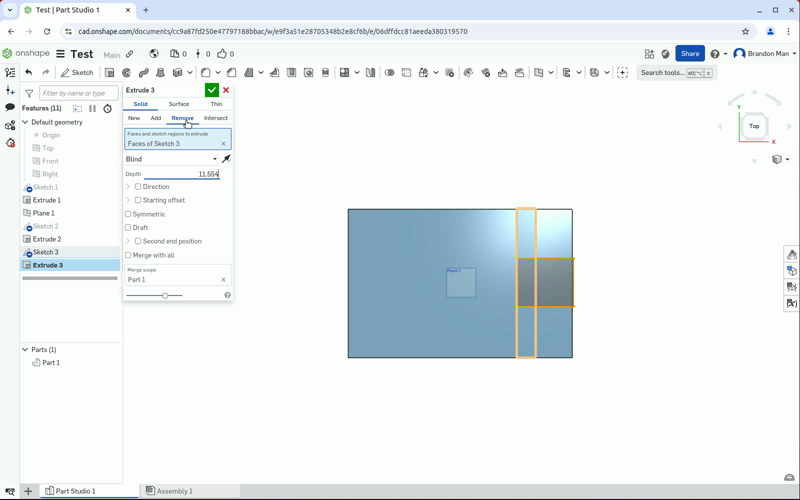
key(tab, 6)
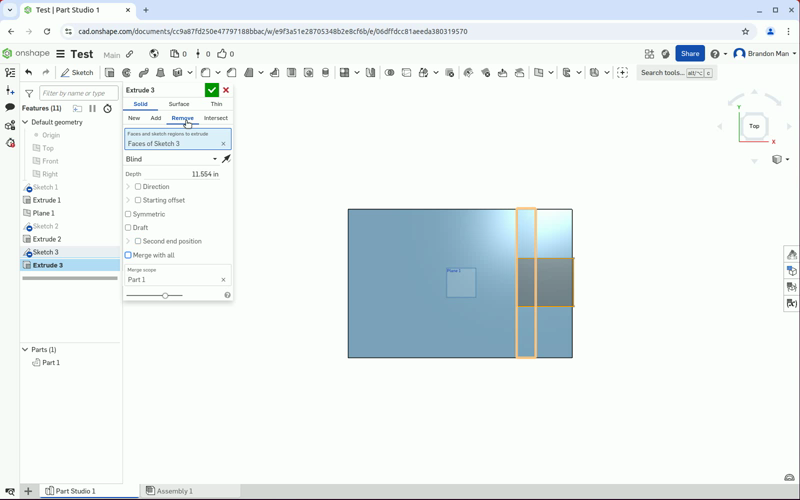
key(space)
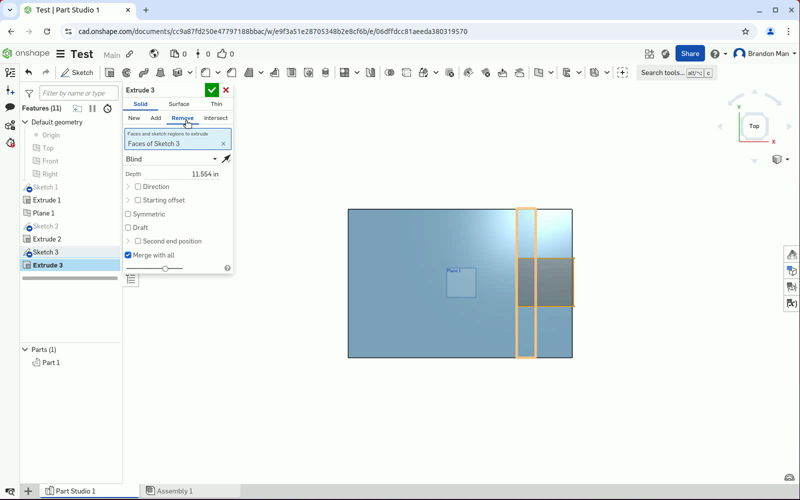
key(enter)
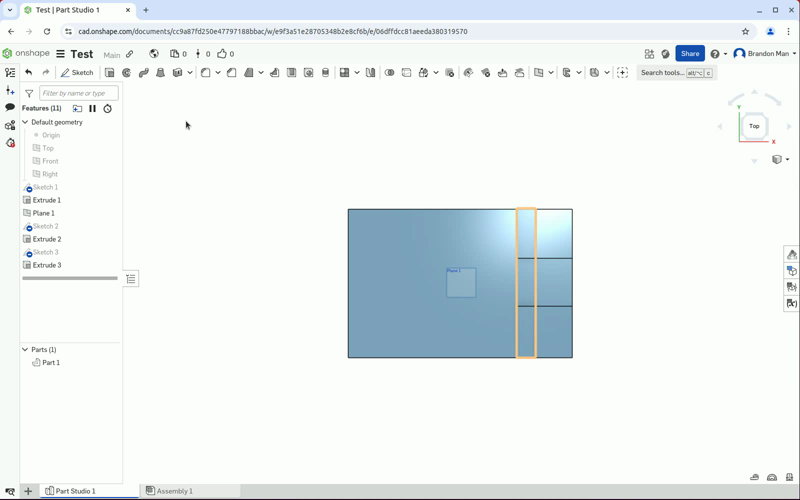
key(shift+h)
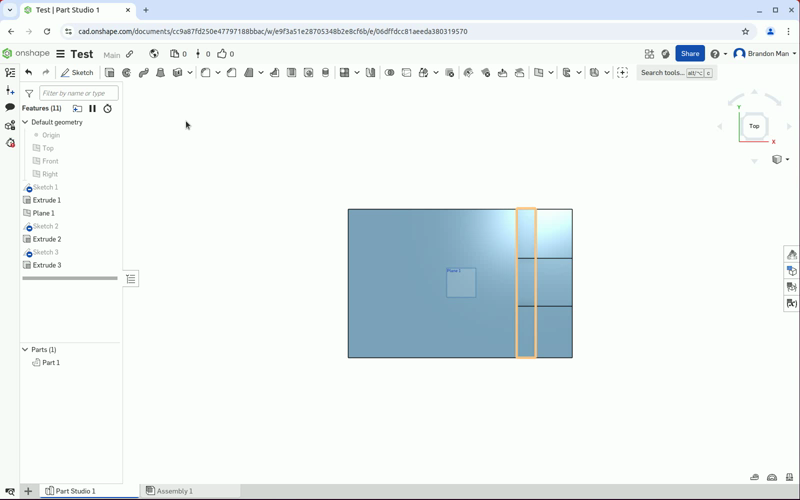
key(shift+h)
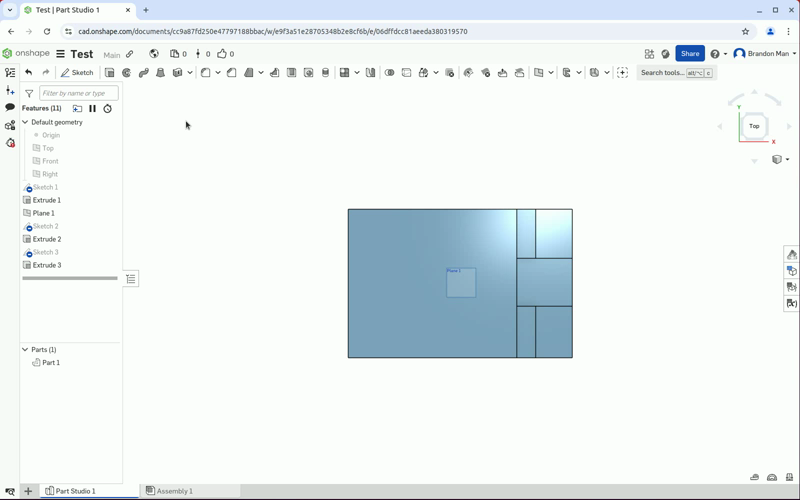
mouse_move(73, 189)
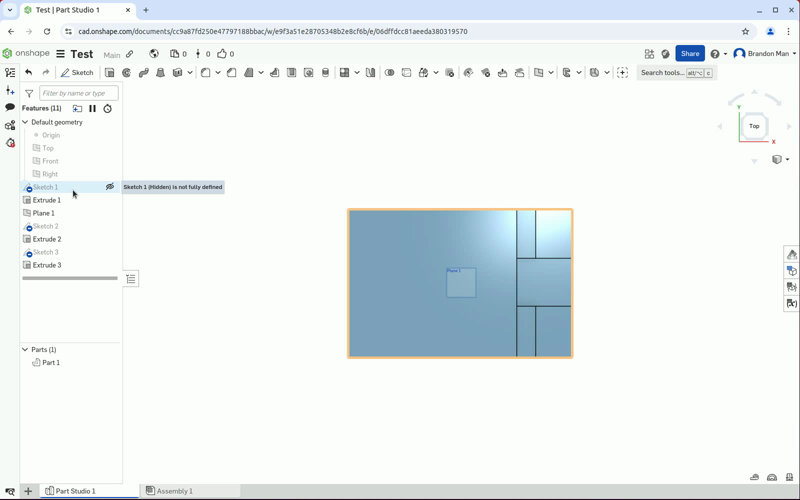
click(73, 189)
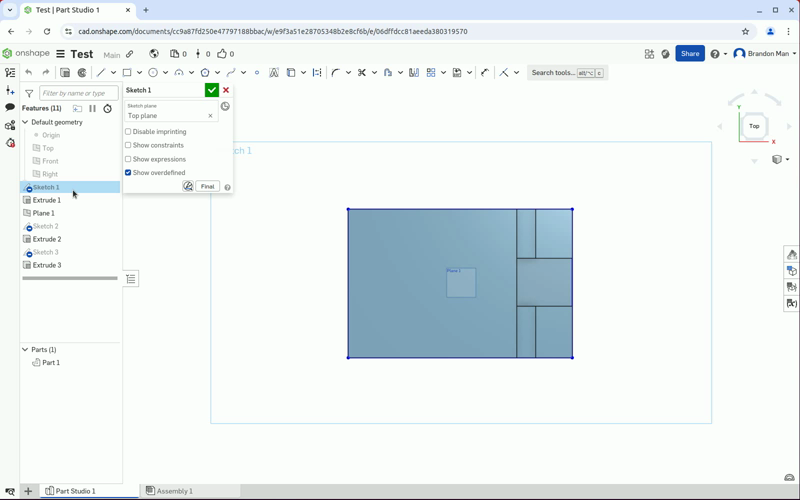
mouse_move(229, 92)
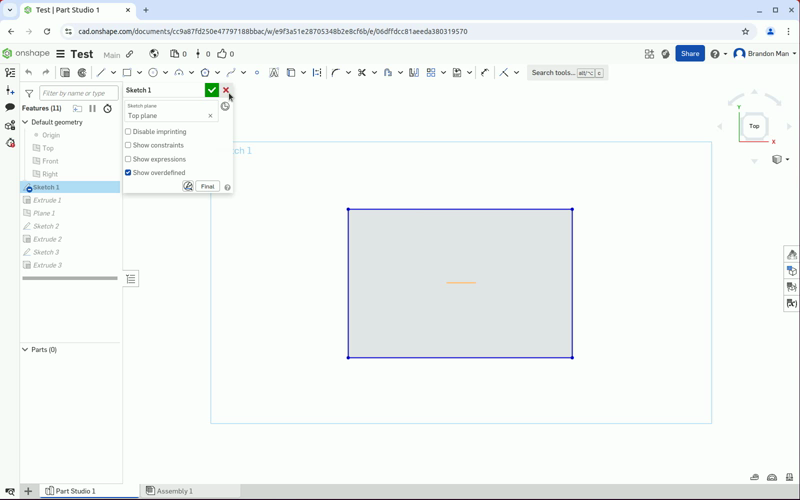
click(229, 92)
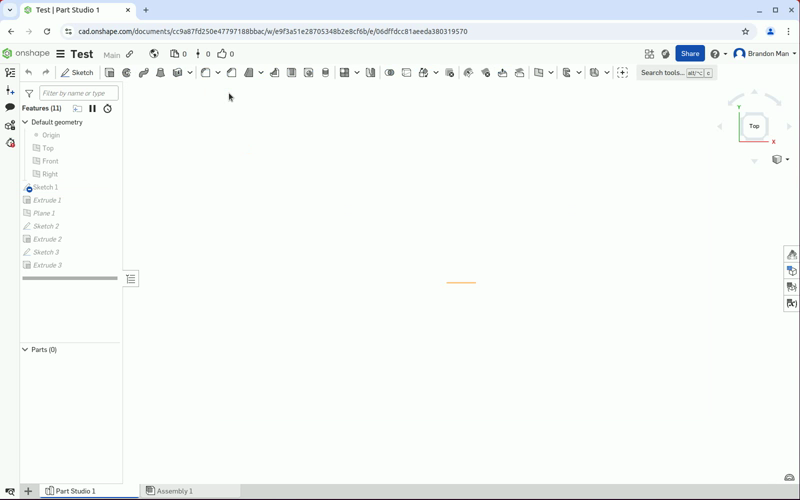
key(shift+s)
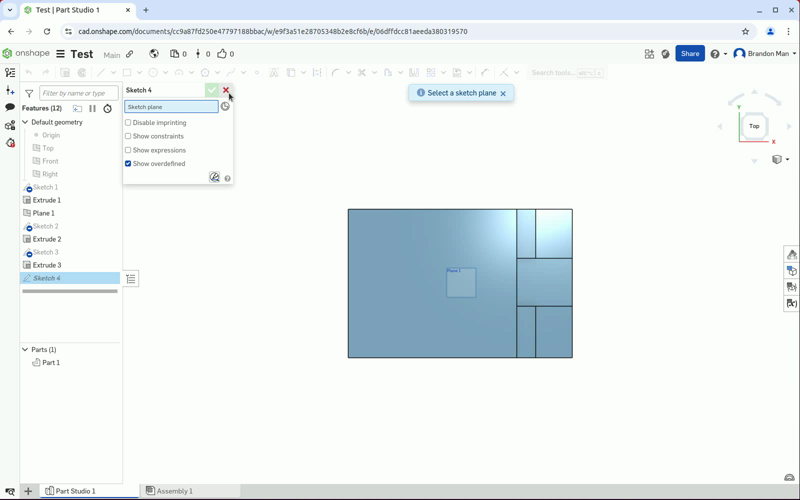
mouse_move(73, 215)
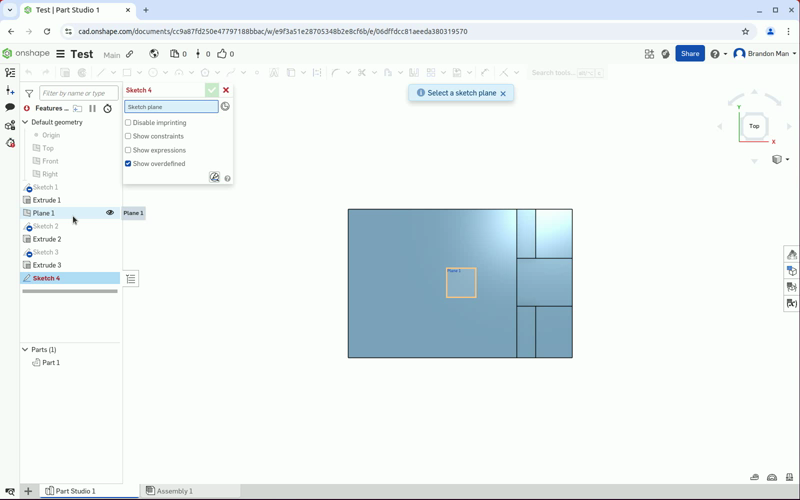
click(73, 215)
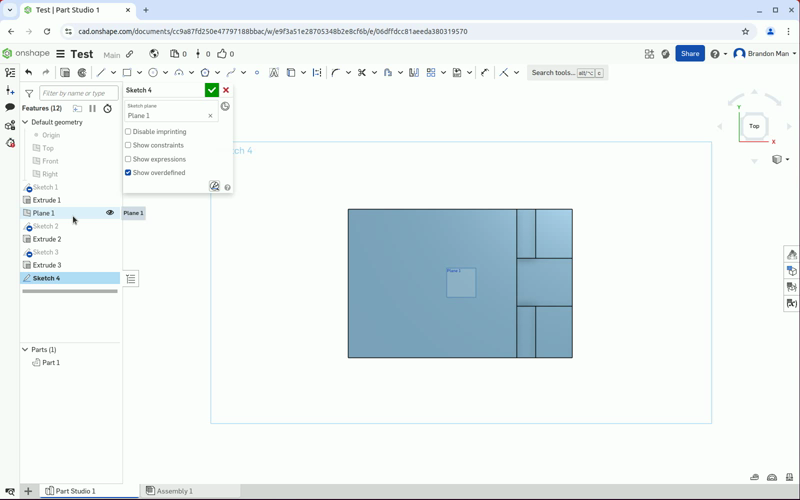
mouse_move(73, 352)
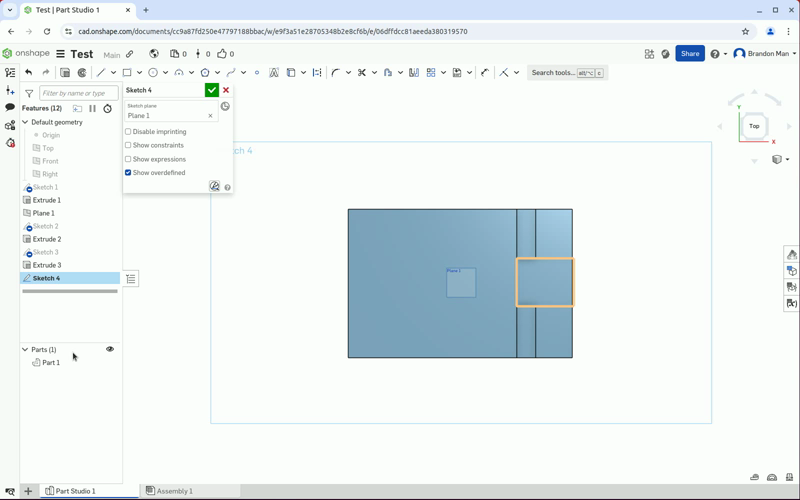
key(y)
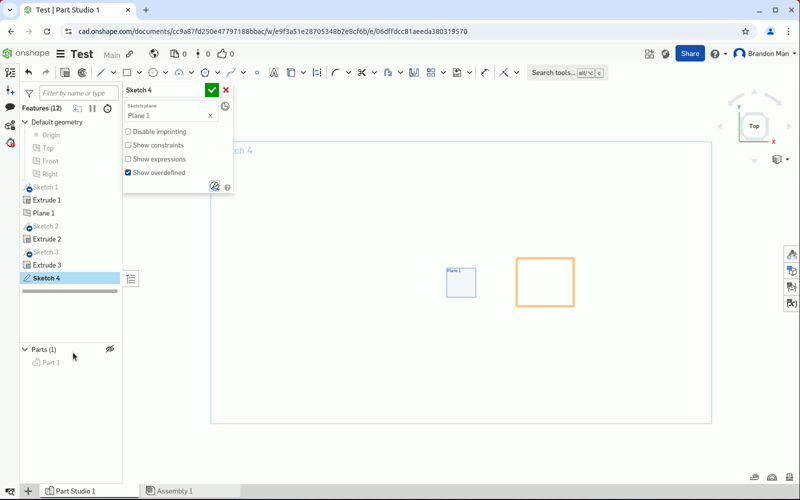
key(l)
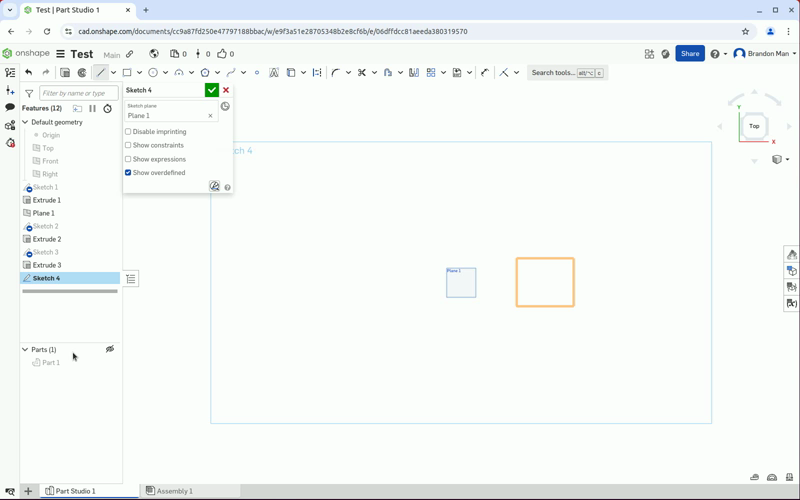
key_down(shift)
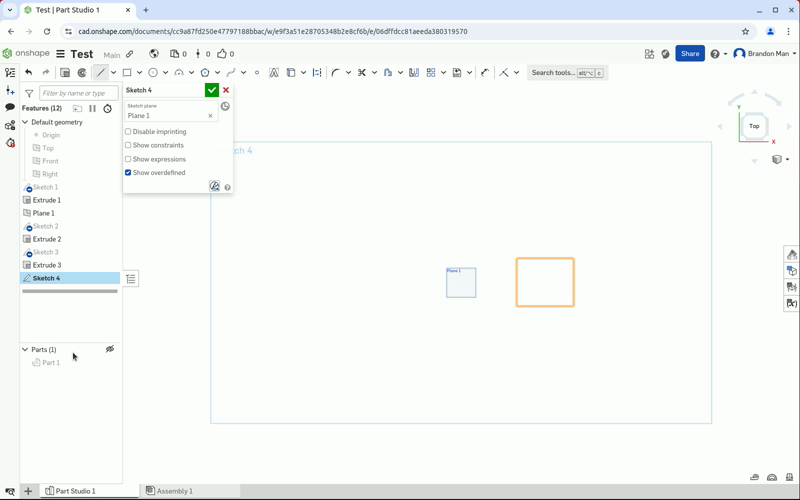
mouse_move(348, 306)
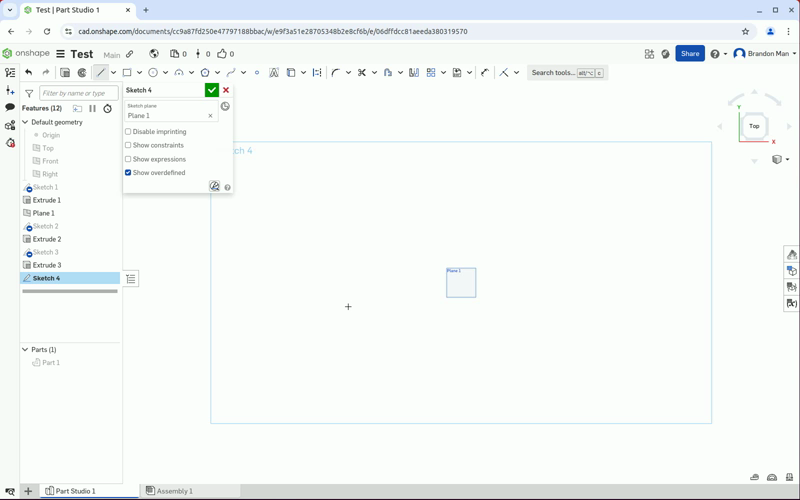
click(348, 306)
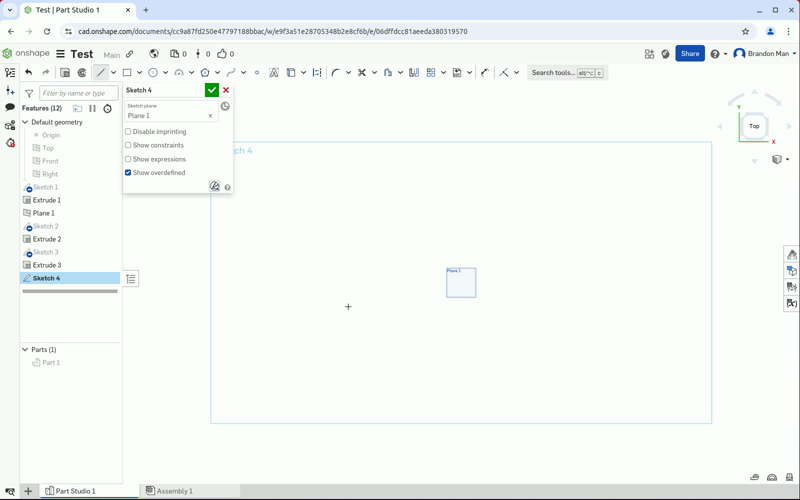
key_up(shift)
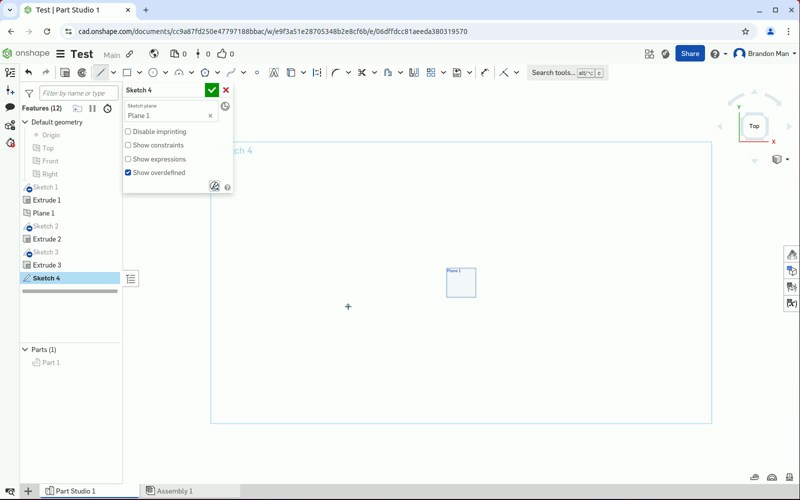
key_down(shift)
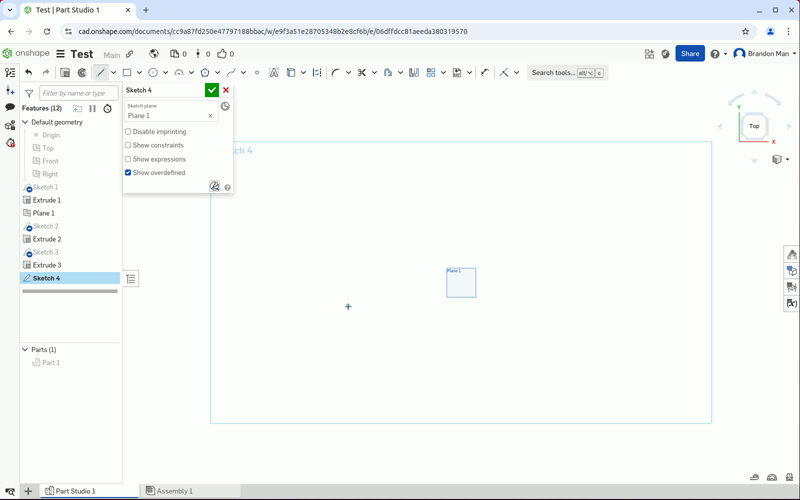
mouse_move(516, 306)
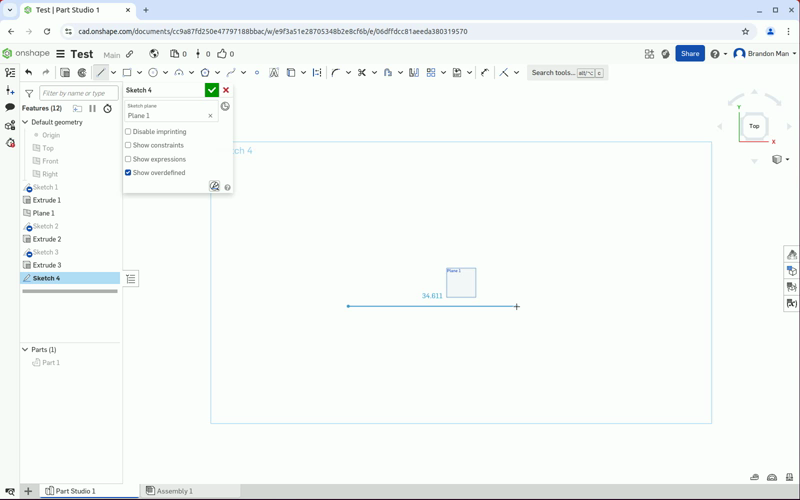
click(516, 306)
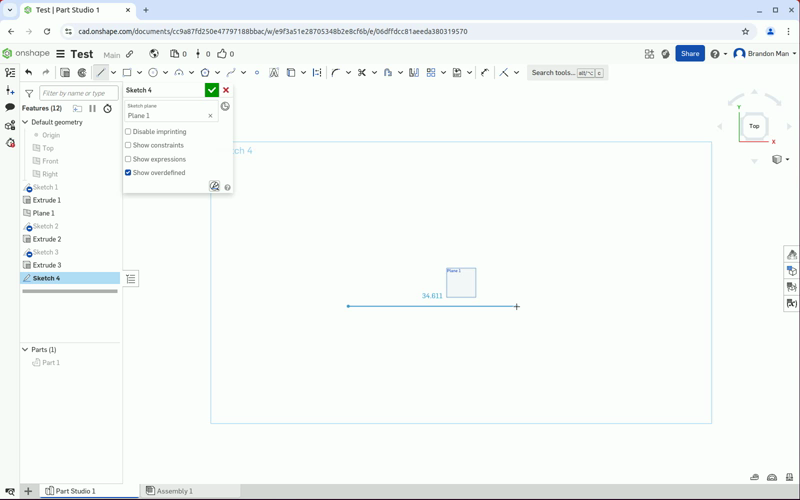
key_up(shift)
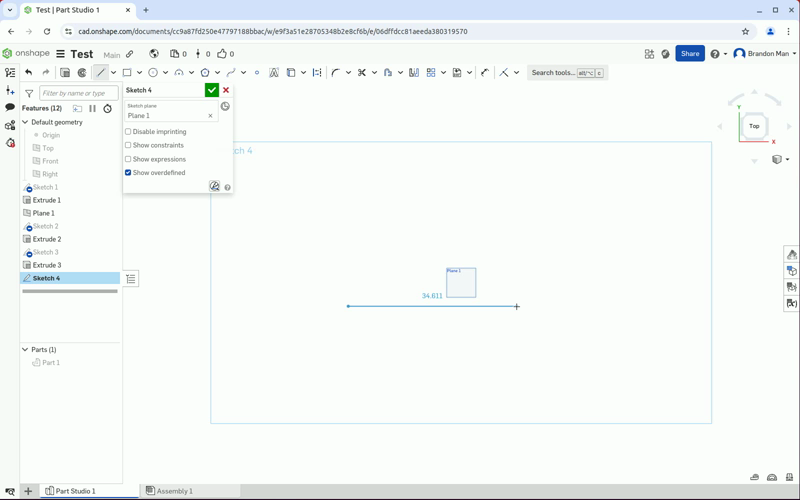
key_down(shift)
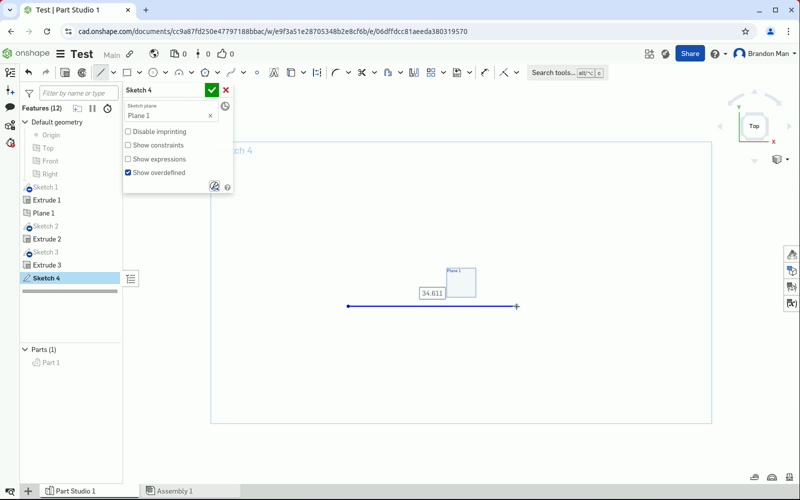
mouse_move(546, 306)
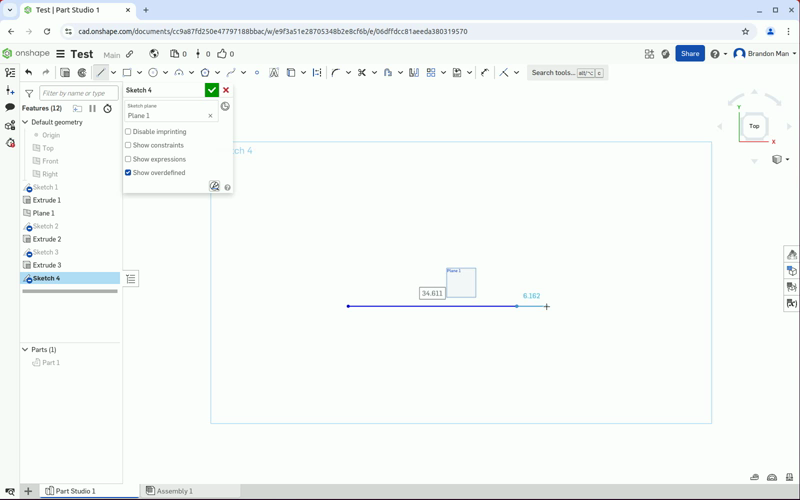
mouse_move(516, 258)
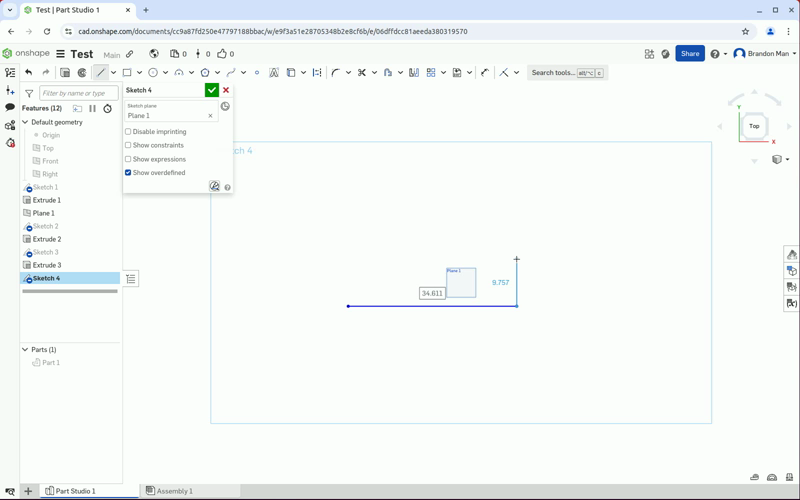
click(516, 258)
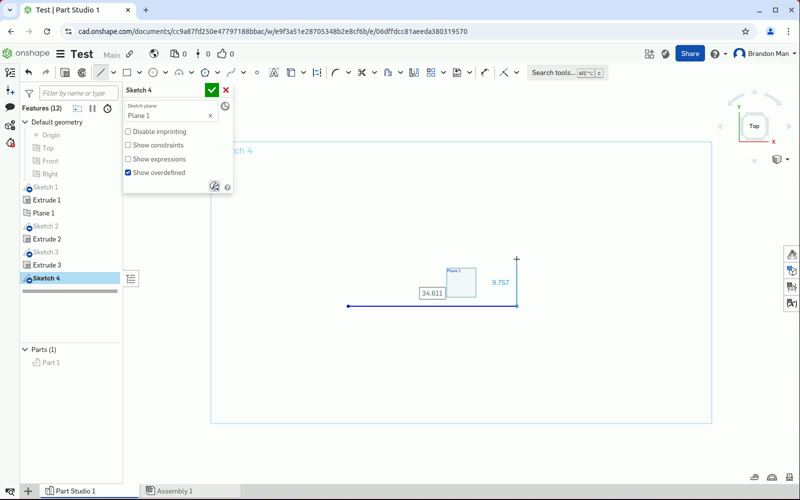
key_up(shift)
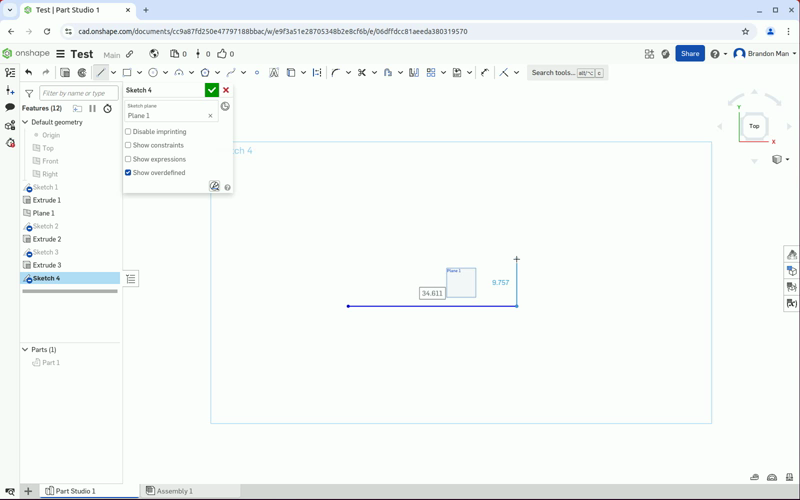
key_down(shift)
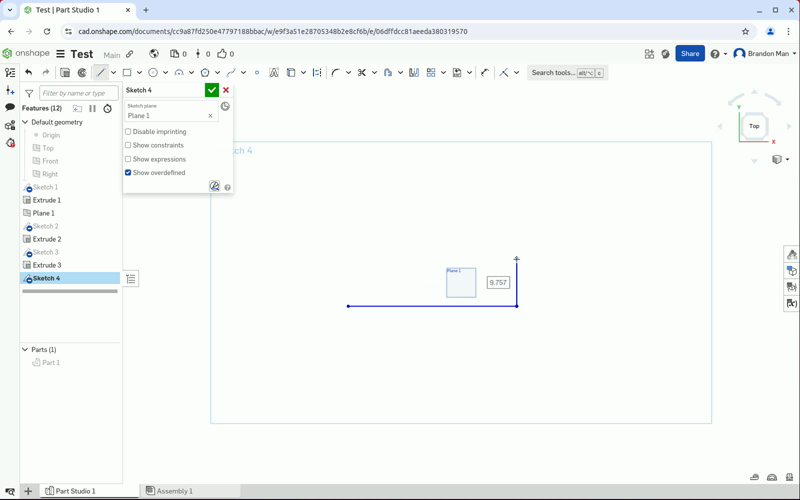
mouse_move(348, 258)
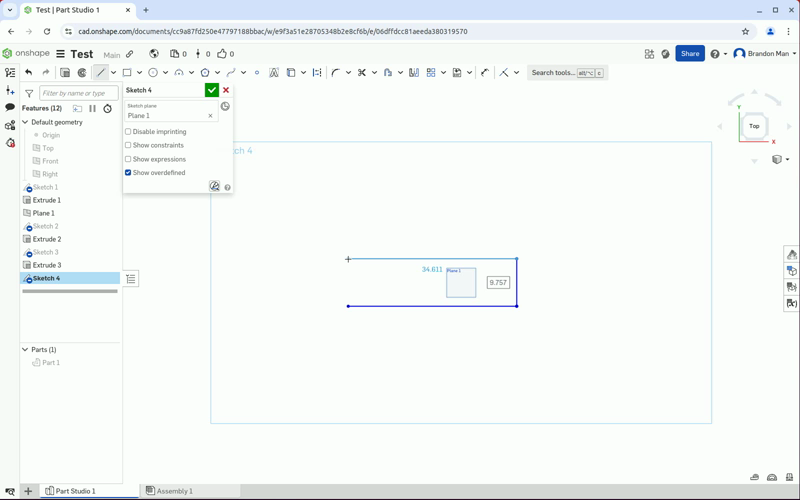
click(348, 258)
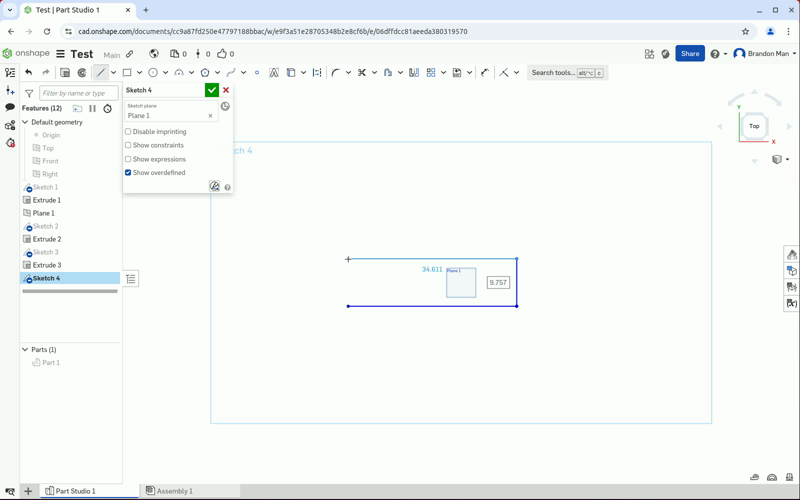
key_up(shift)
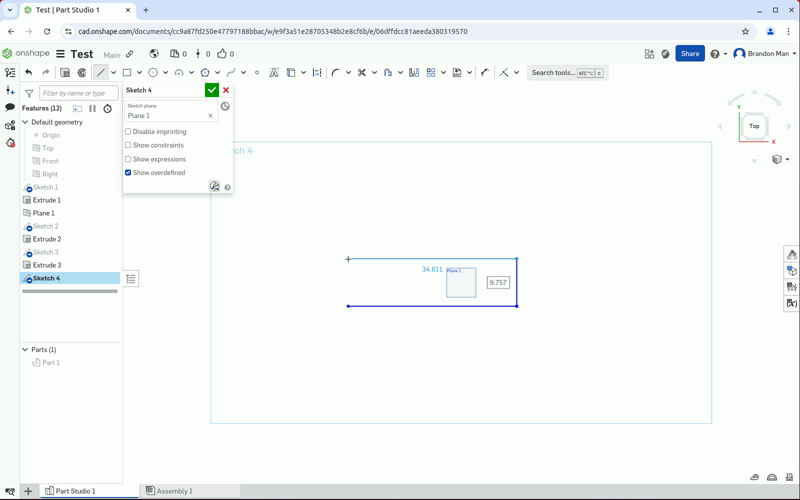
mouse_move(378, 258)
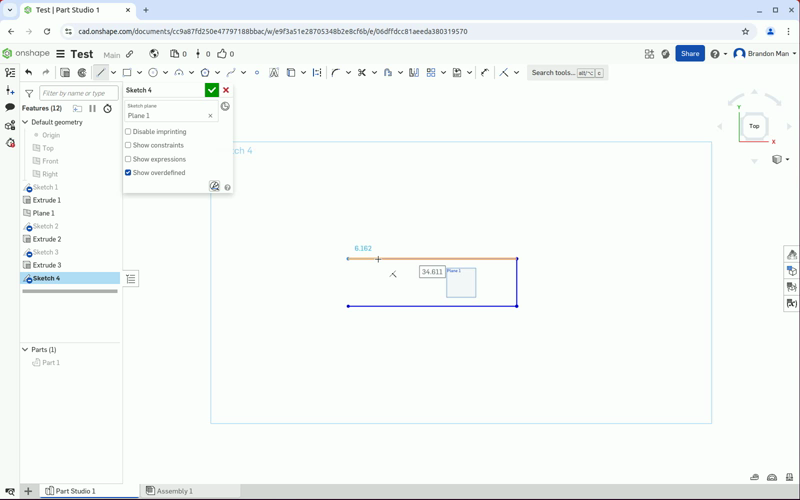
key_down(shift)
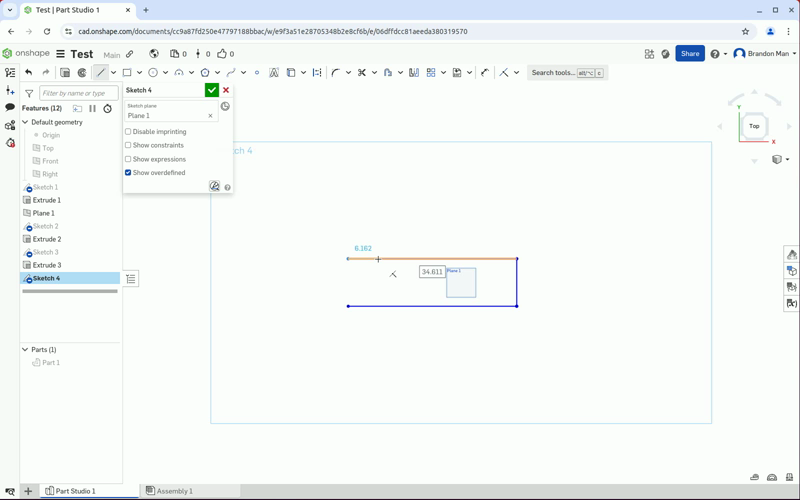
mouse_move(348, 306)
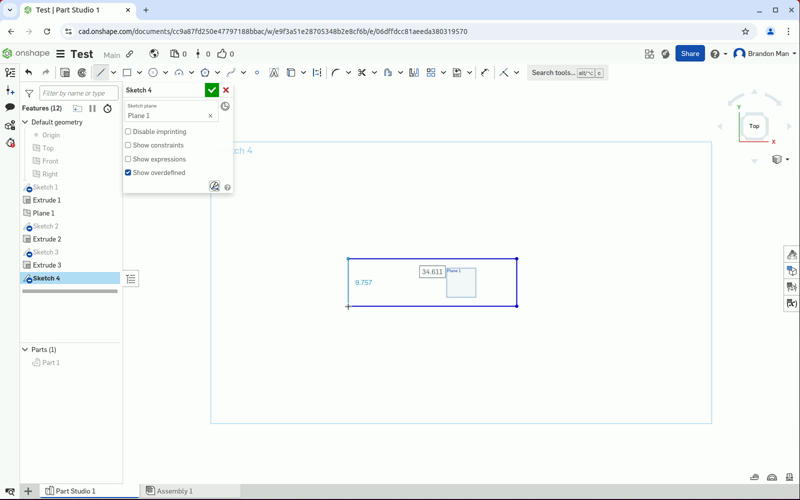
key_up(shift)
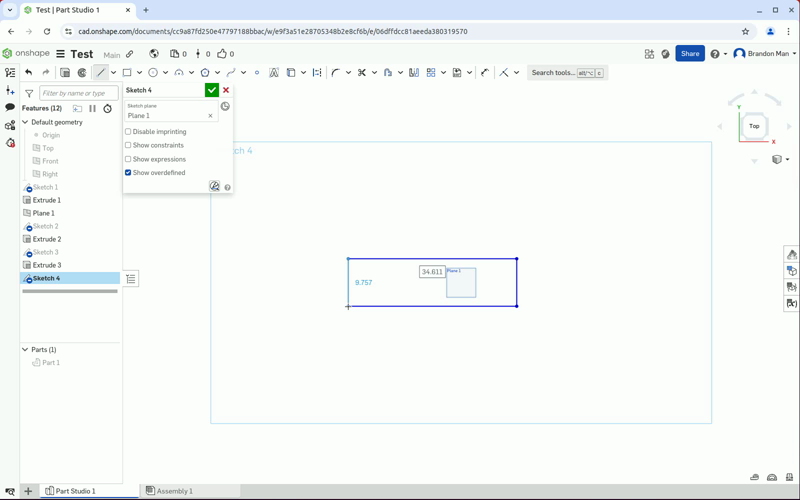
click(348, 306)
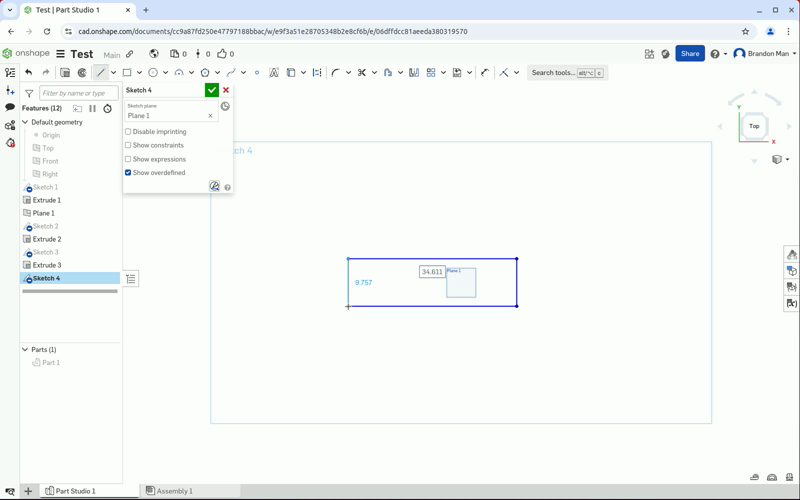
key(esc)
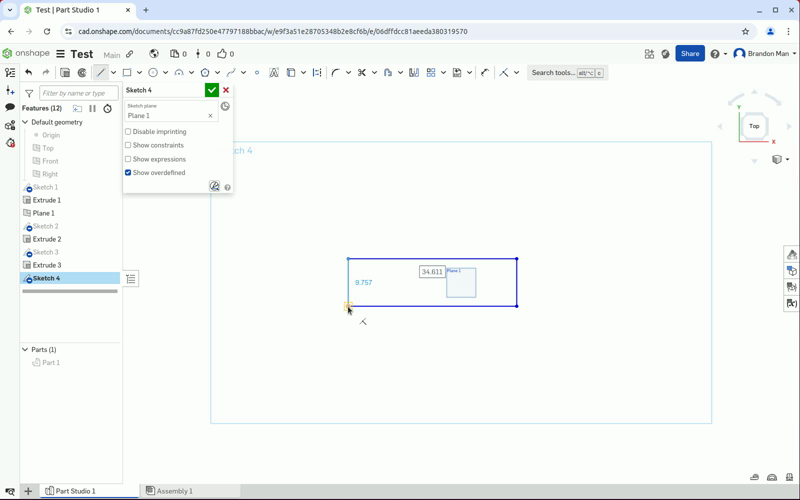
mouse_move(483, 269)
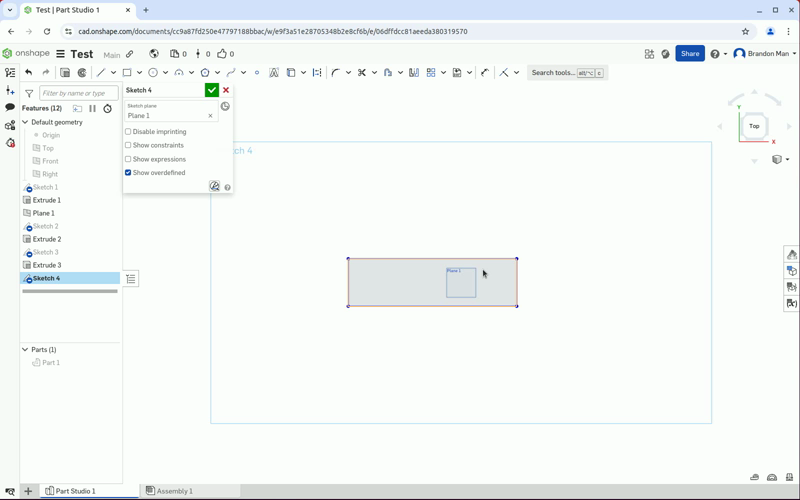
click(483, 269)
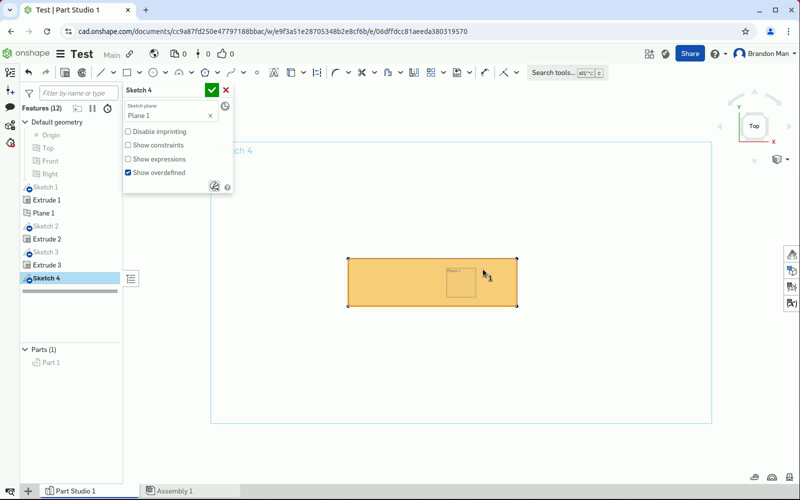
mouse_move(73, 352)
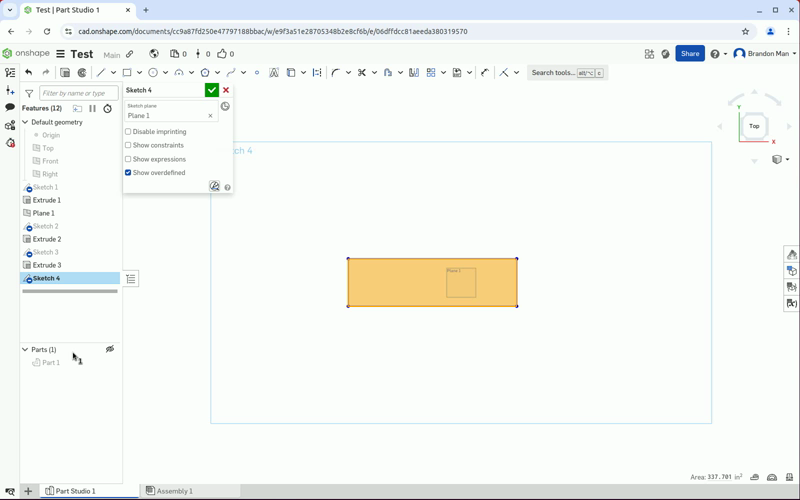
key(shift+y)
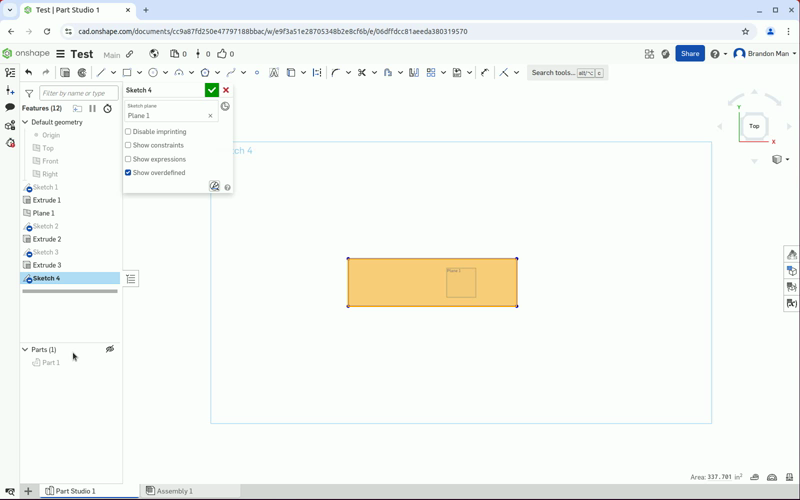
key(shift+e)
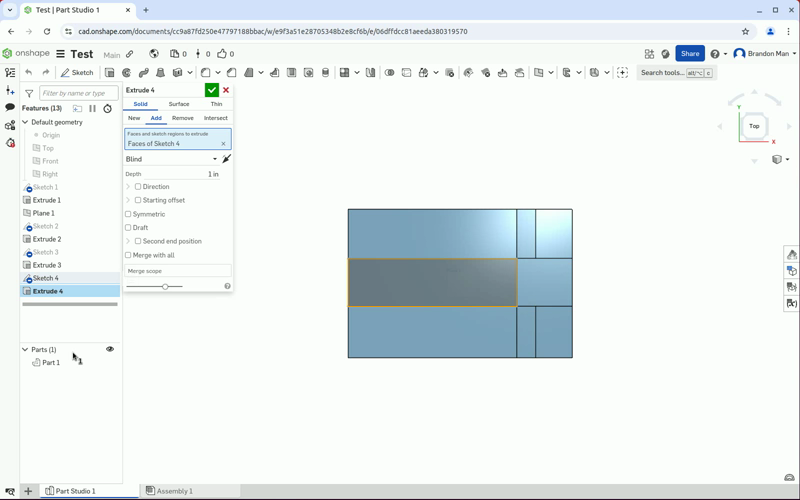
mouse_move(143, 106)
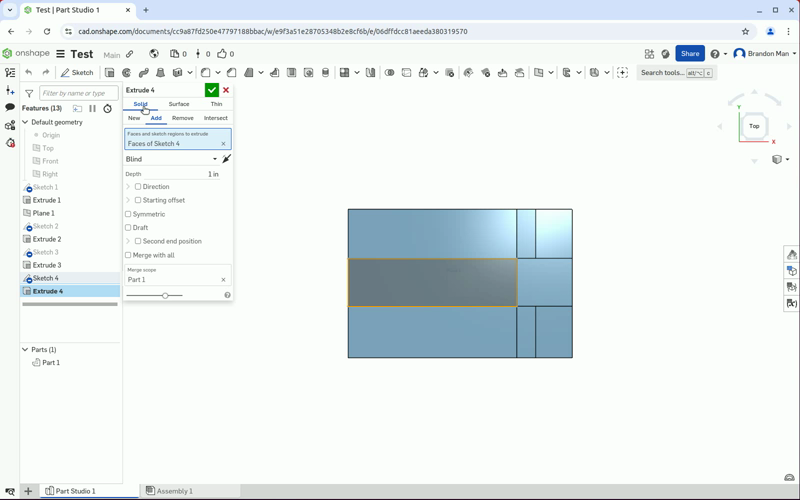
click(143, 106)
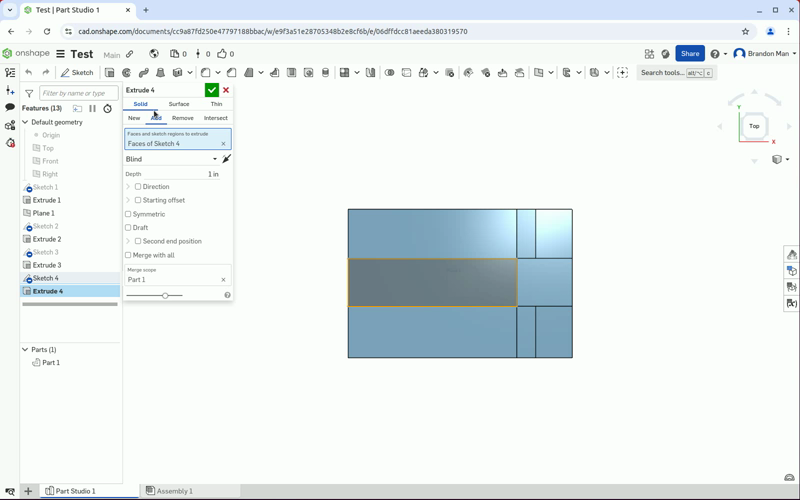
mouse_move(186, 120)
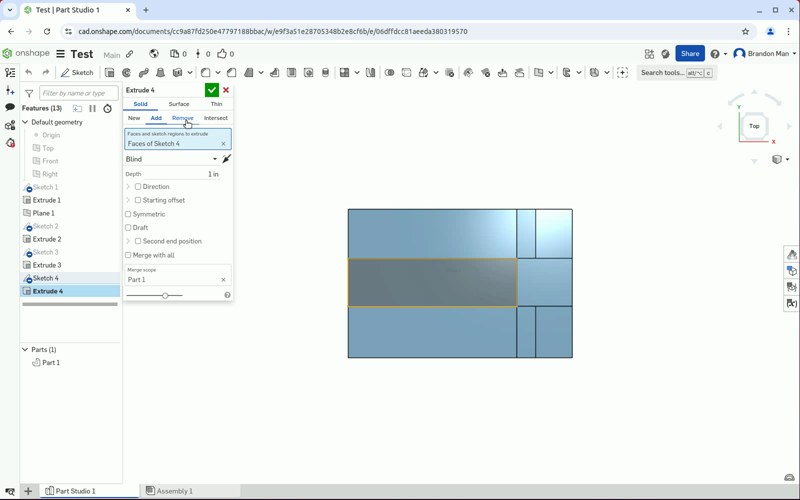
click(186, 120)
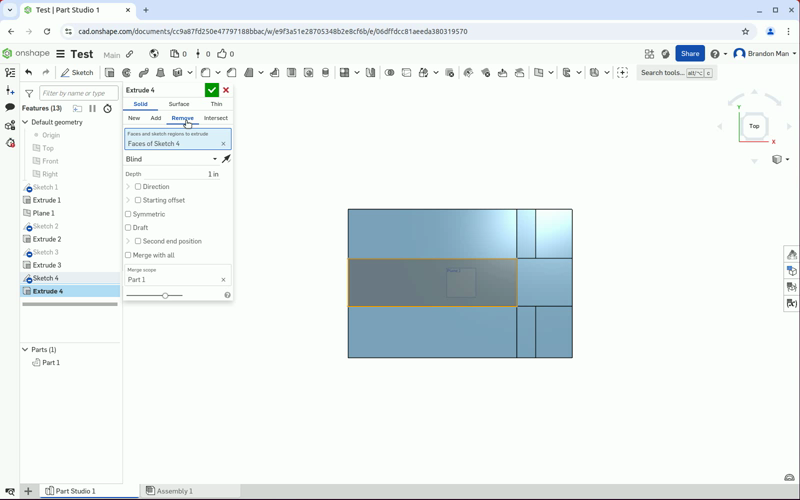
key(tab, 4)
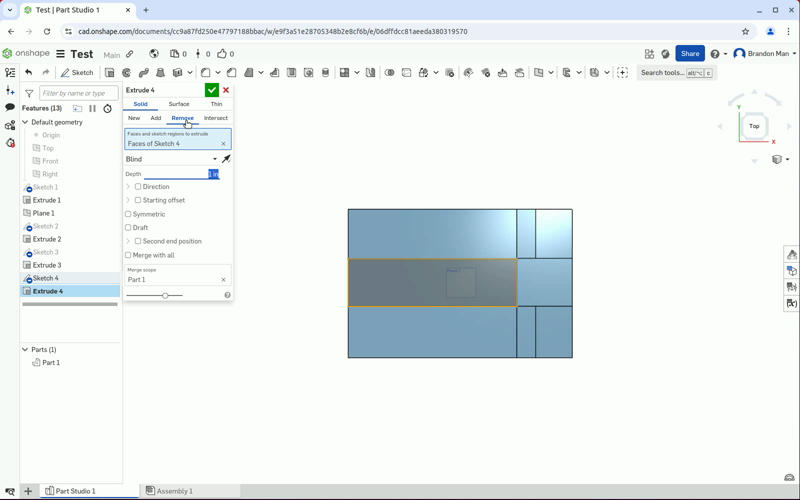
text(11.554)
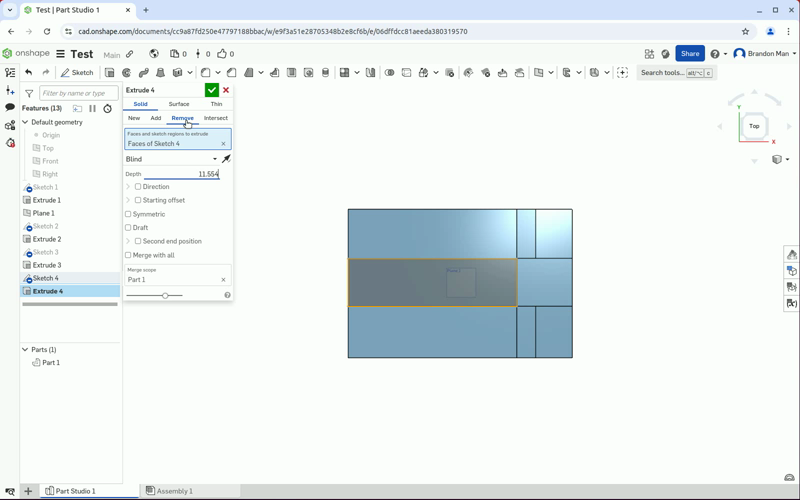
key(tab, 6)
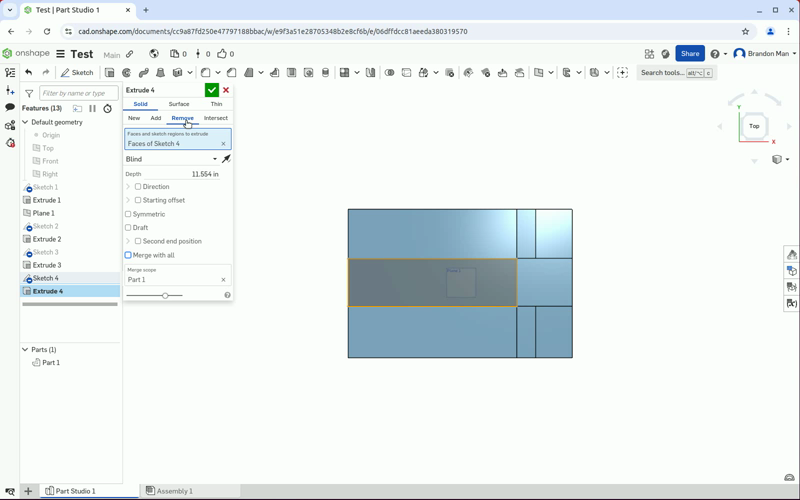
key(space)
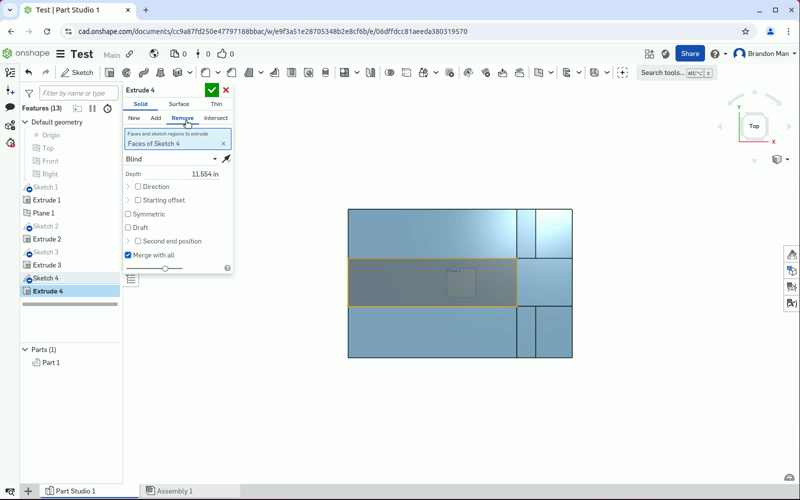
key(enter)
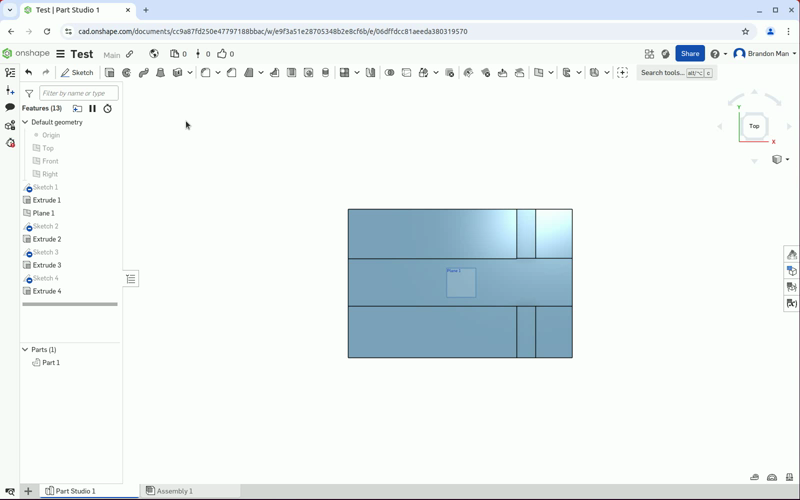
key(shift+h)
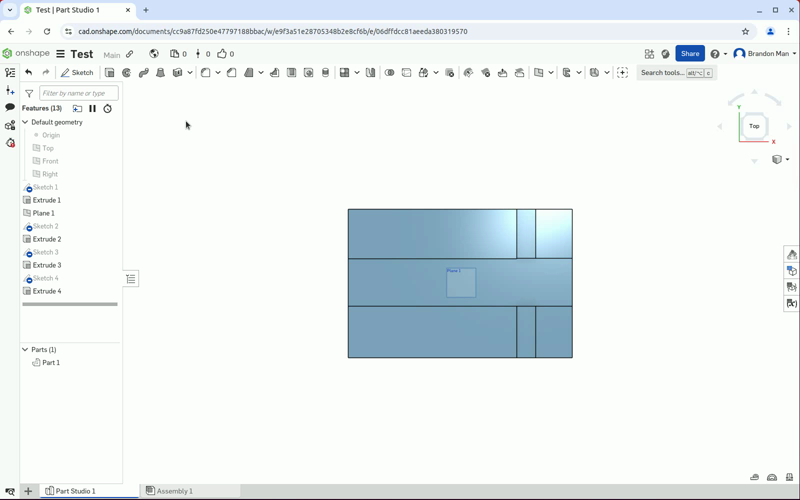
key(shift+h)
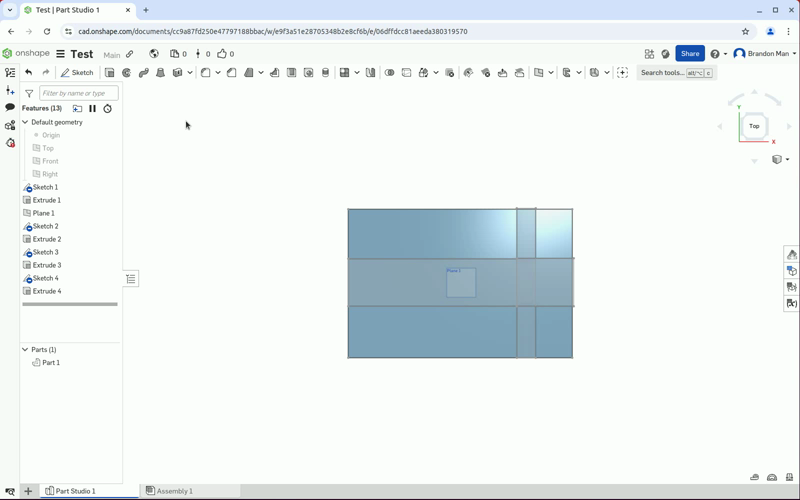
key(shift+7)
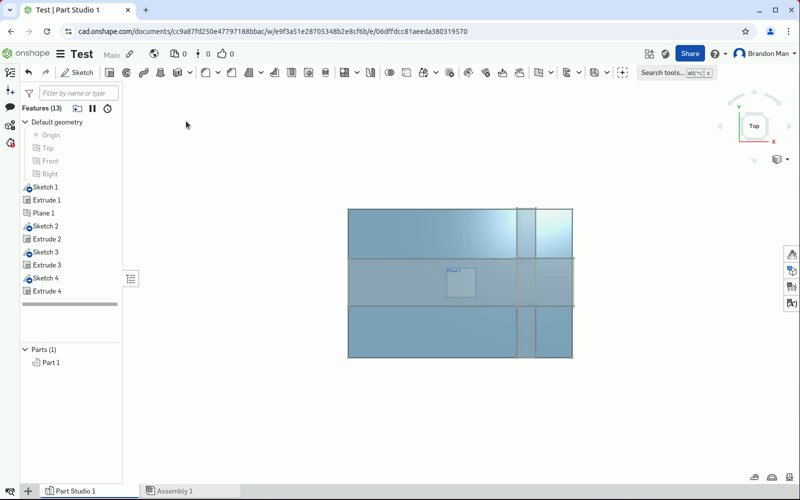
key(up, 3)
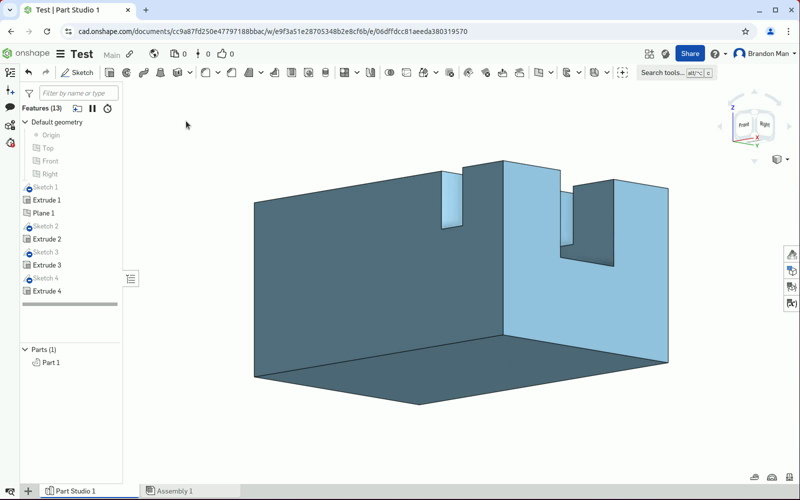
key(left, 3)
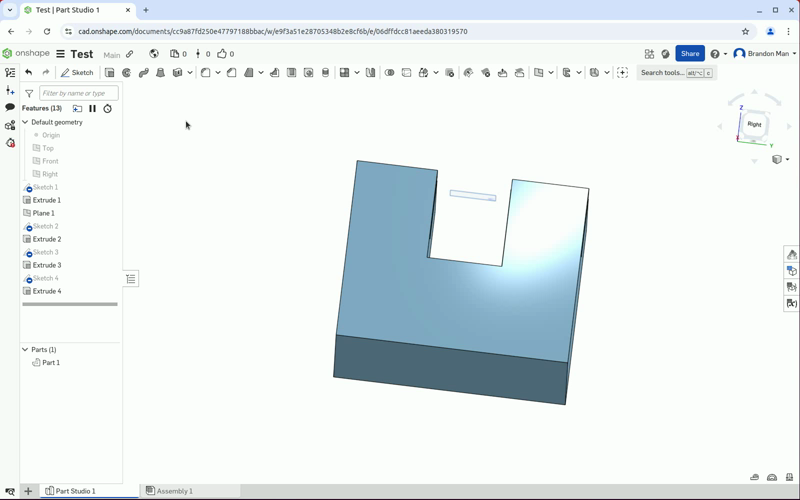
key(right, 3)
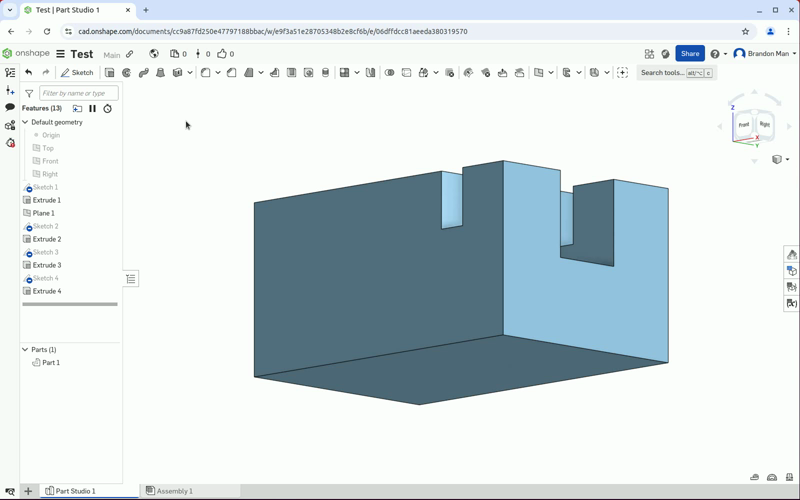
key(down, 3)
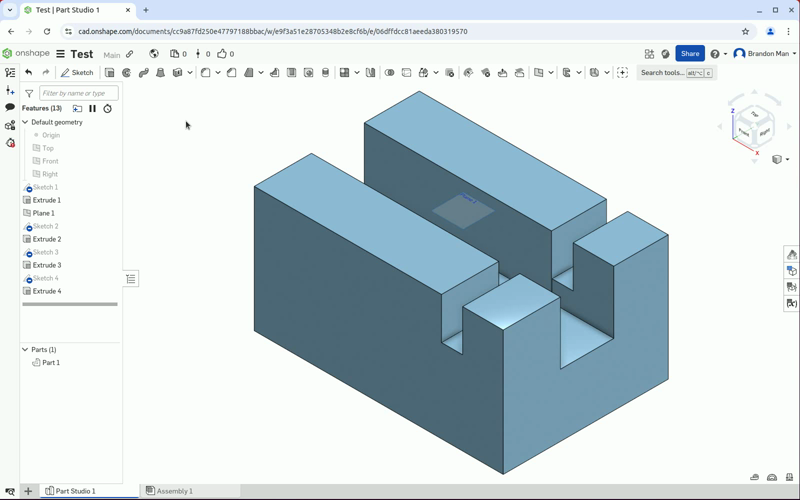
mouse_move(73, 189)
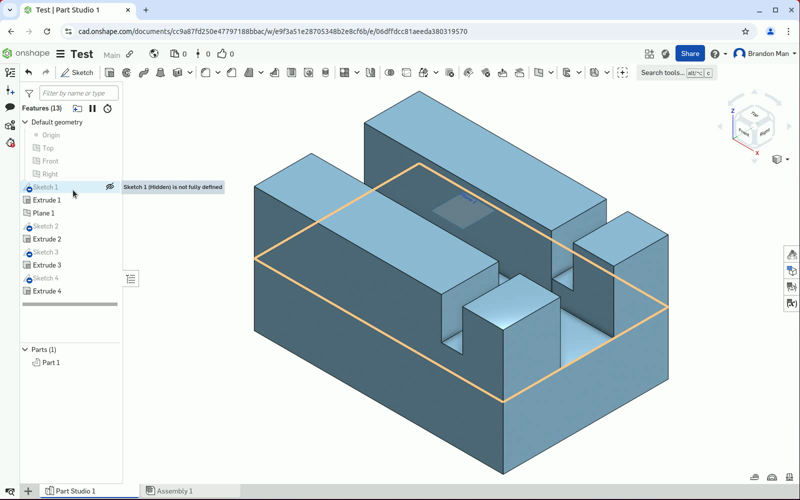
click(73, 189)